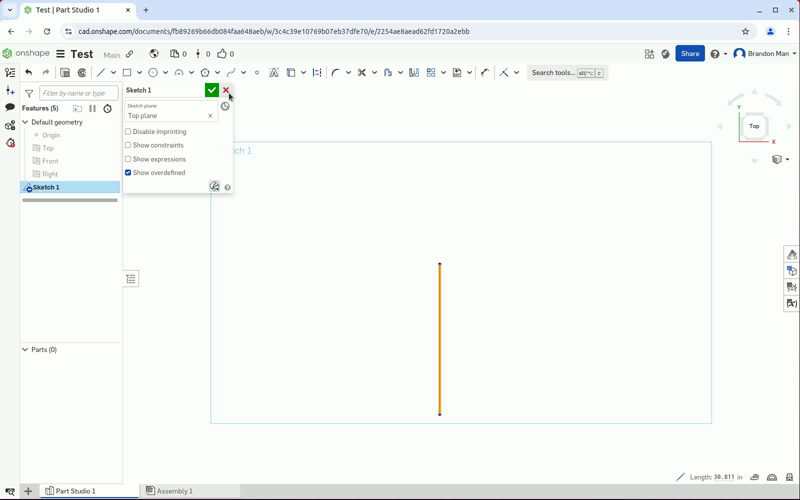
key(shift+h)
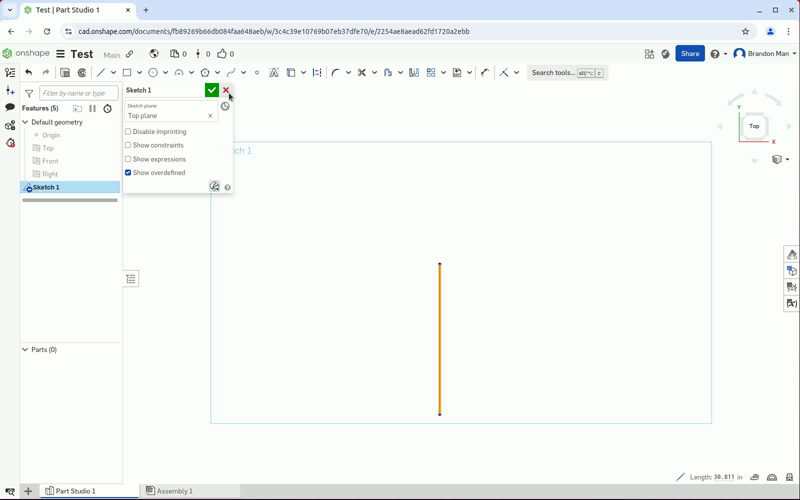
key(shift+s)
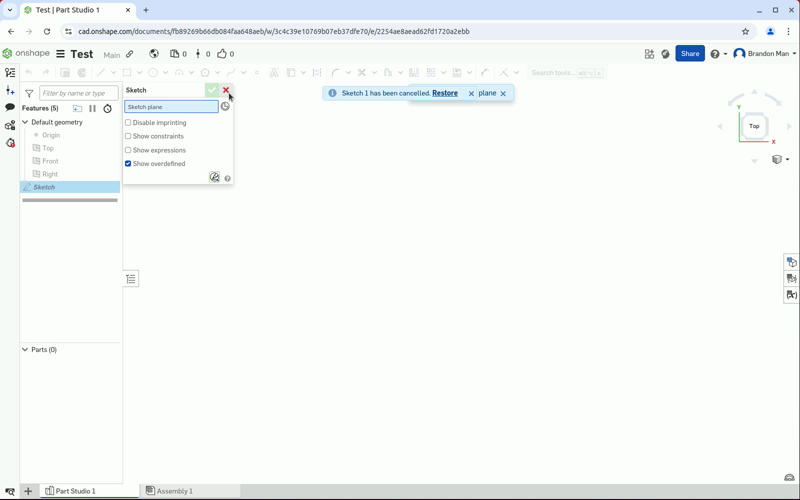
mouse_move(73, 150)
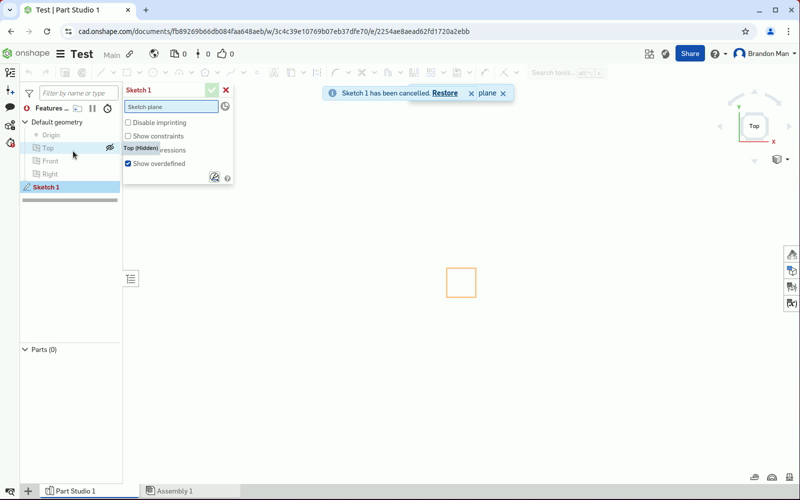
click(73, 150)
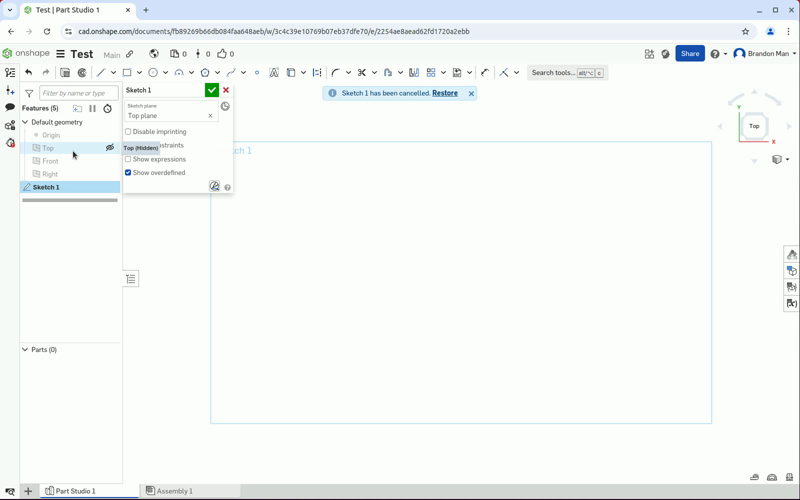
mouse_move(73, 352)
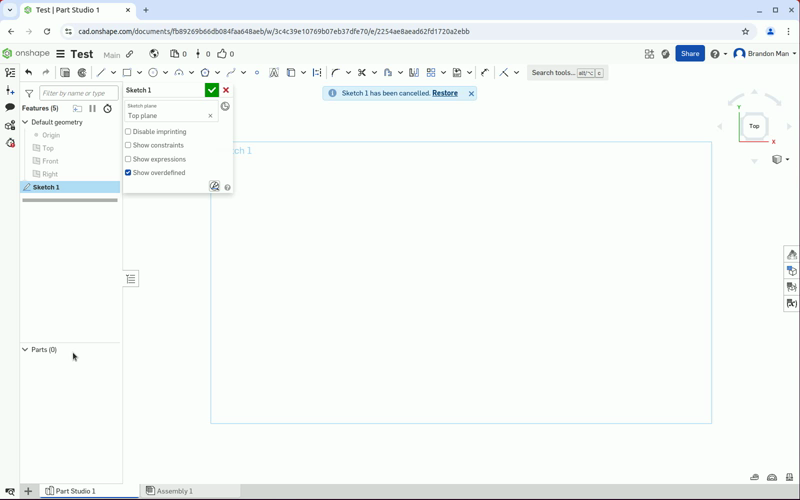
key(y)
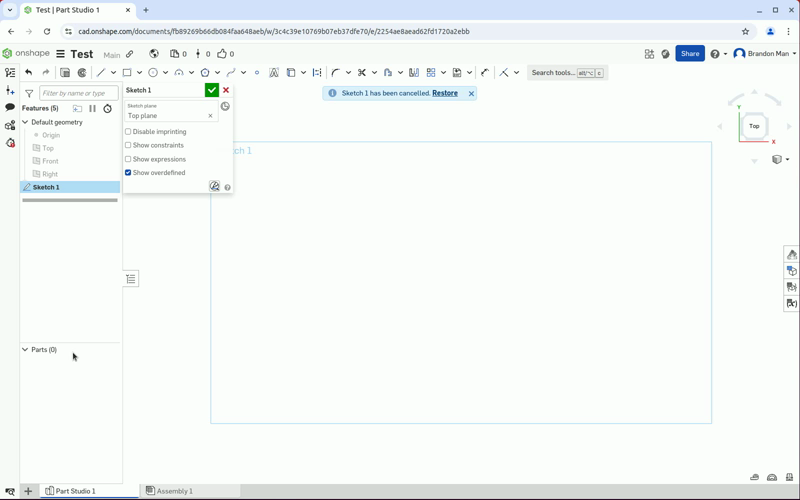
key(c)
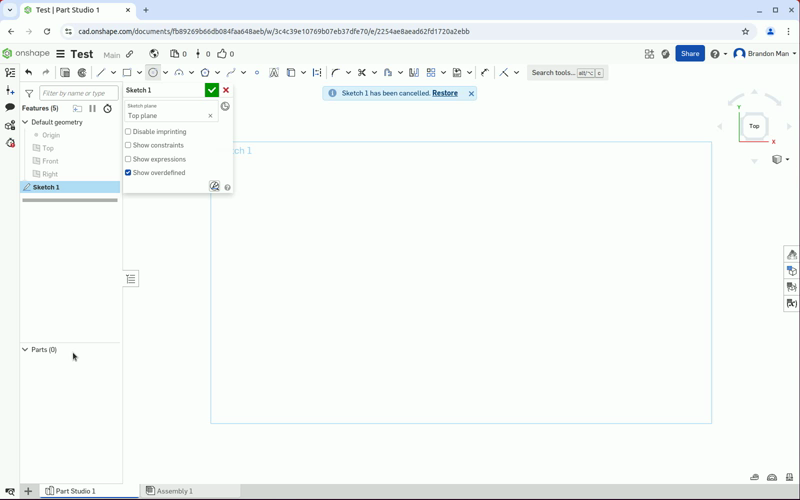
key_down(shift)
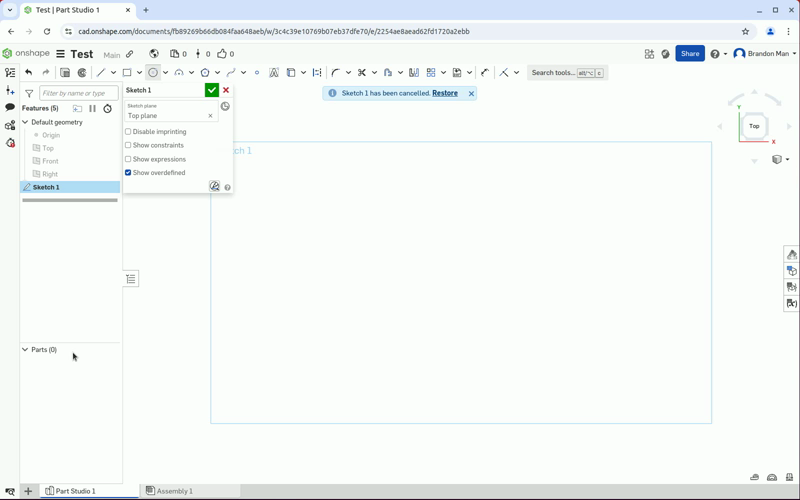
mouse_move(487, 209)
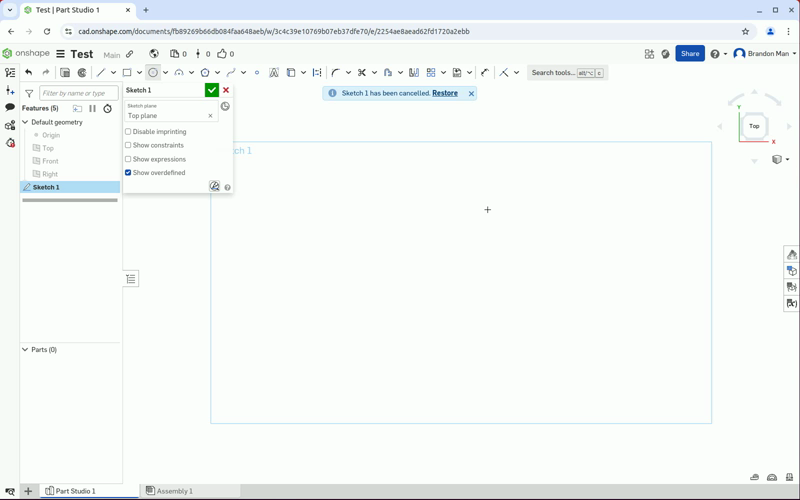
click(487, 209)
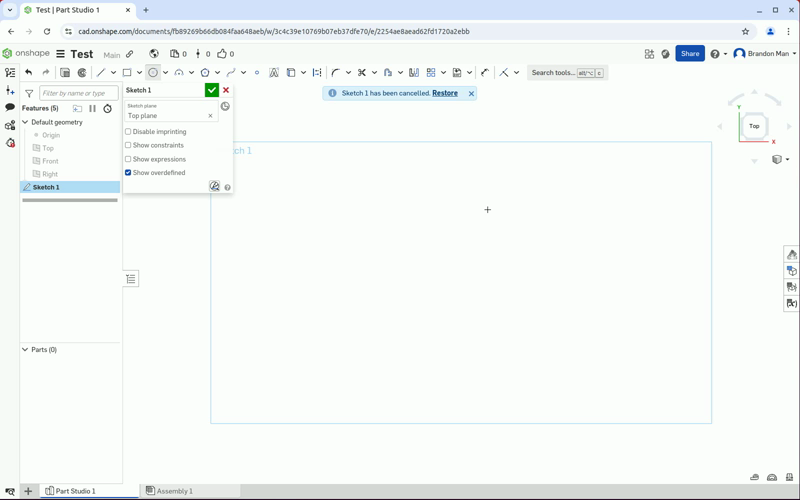
key_up(shift)
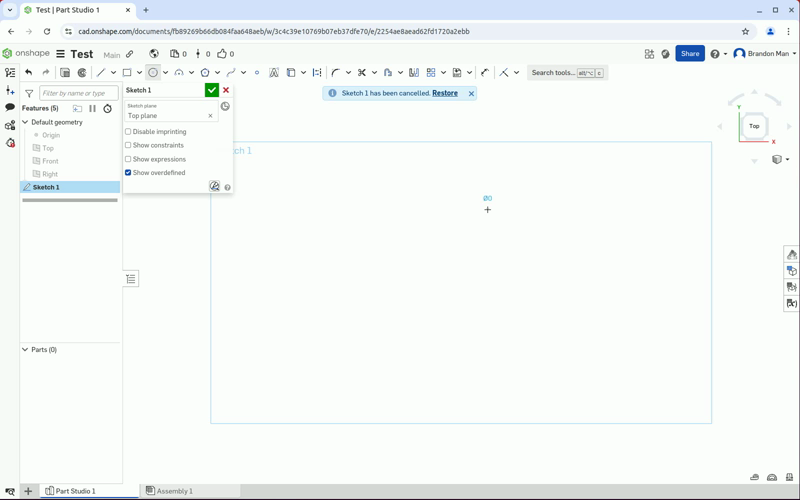
mouse_move(490, 209)
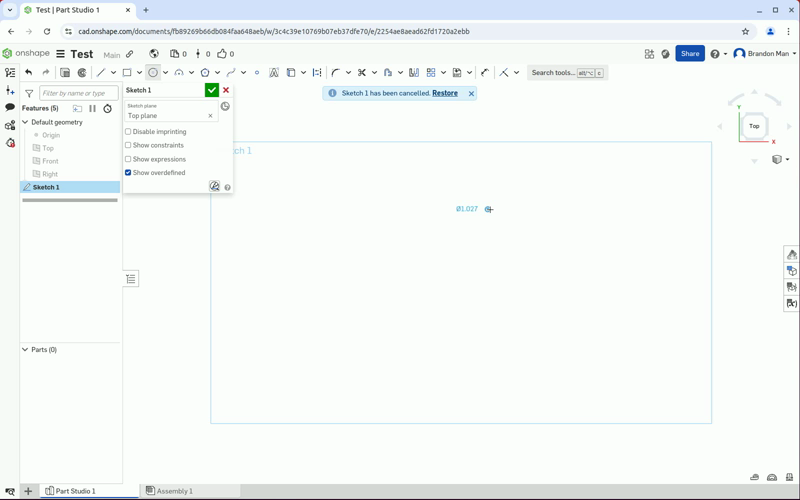
scroll(6)
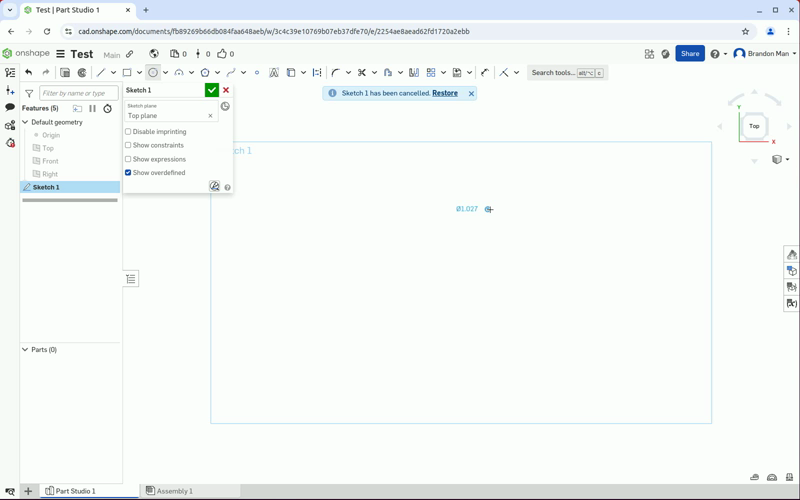
scroll(6)
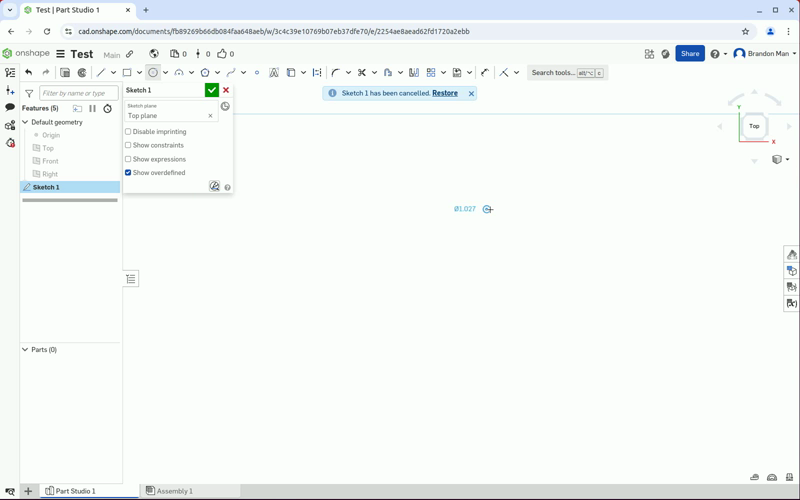
scroll(6)
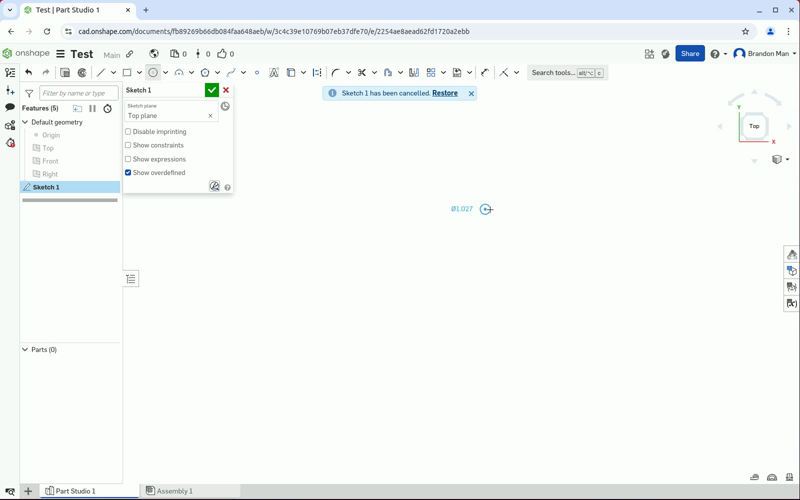
scroll(6)
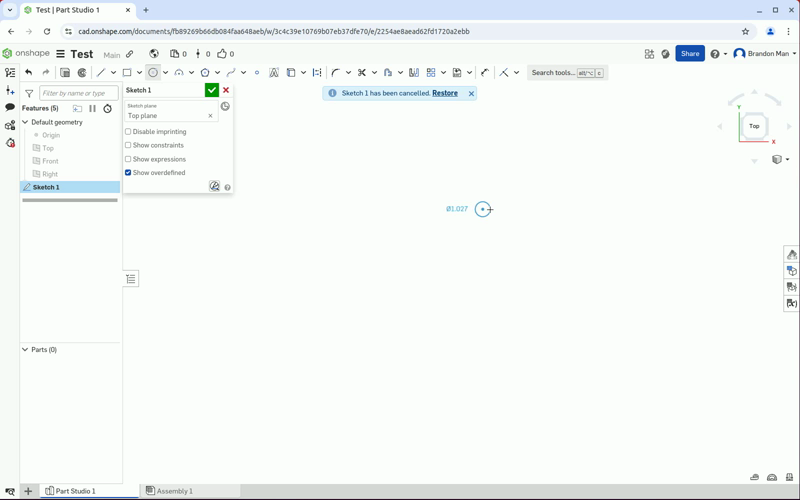
scroll(6)
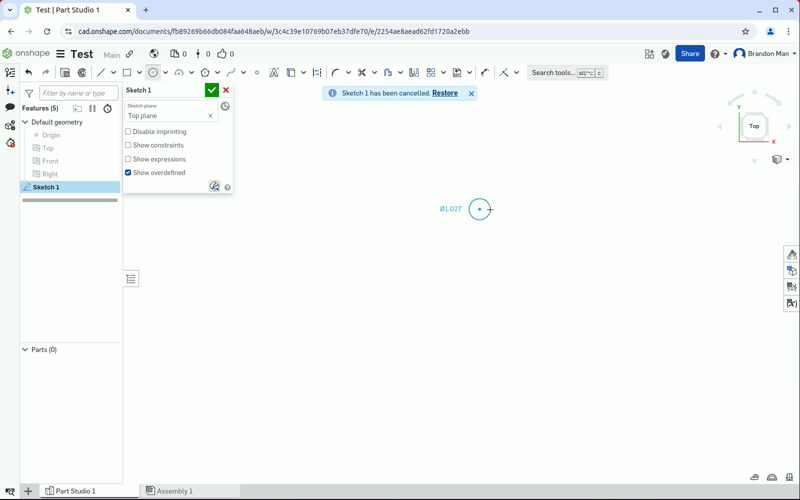
scroll(6)
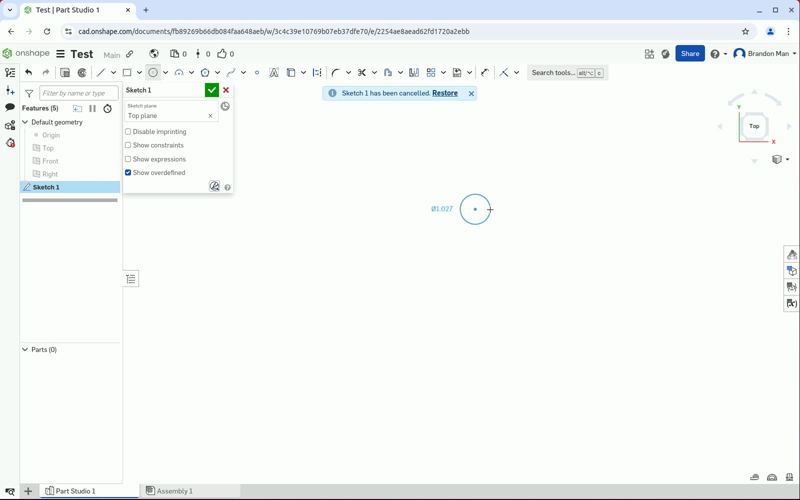
scroll(6)
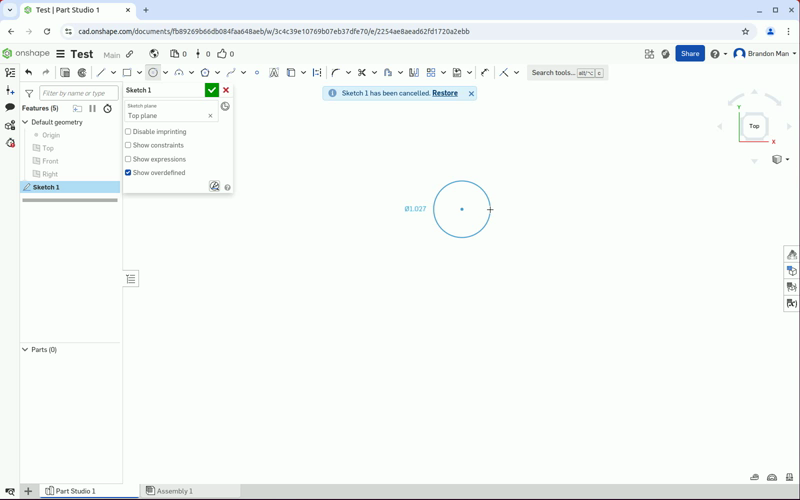
click(490, 209)
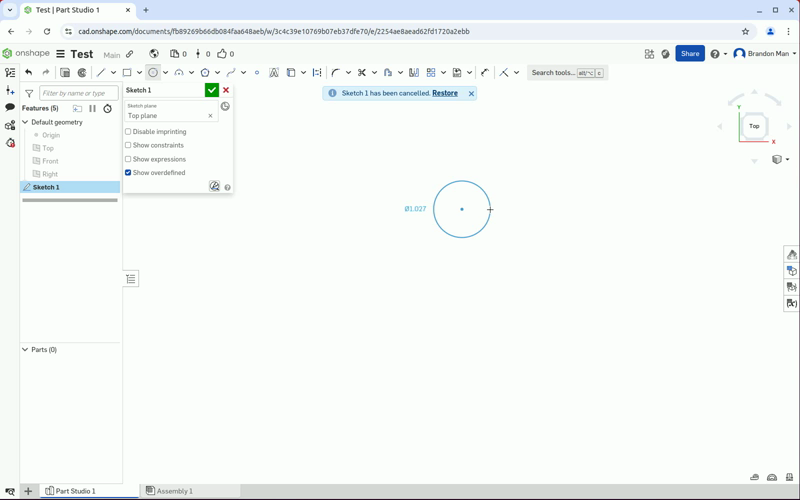
scroll(-6)
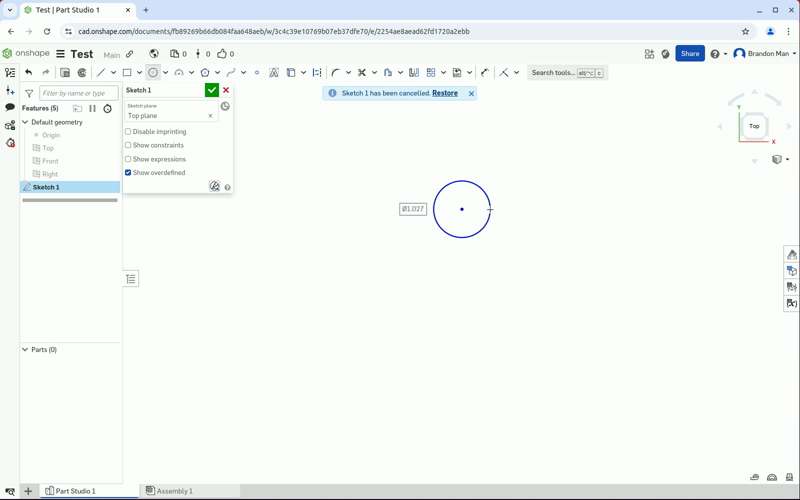
scroll(-6)
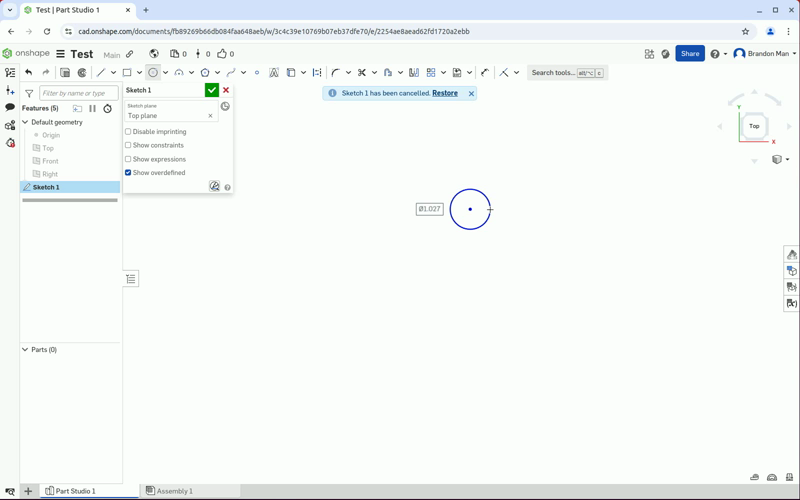
scroll(-6)
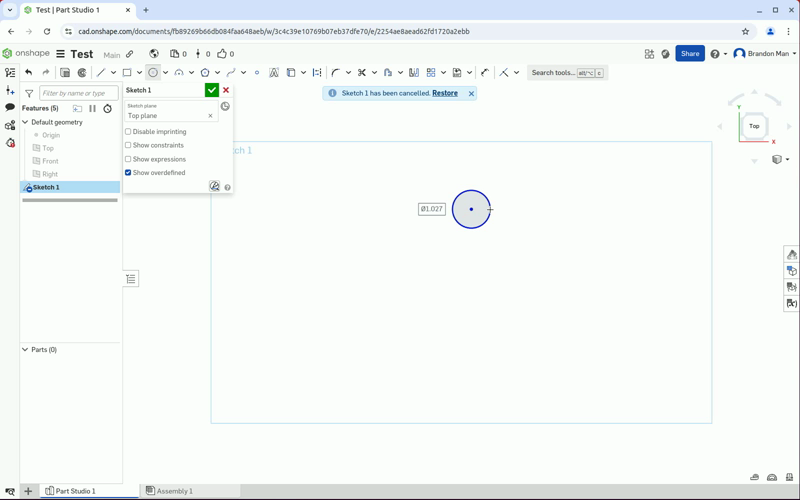
scroll(-6)
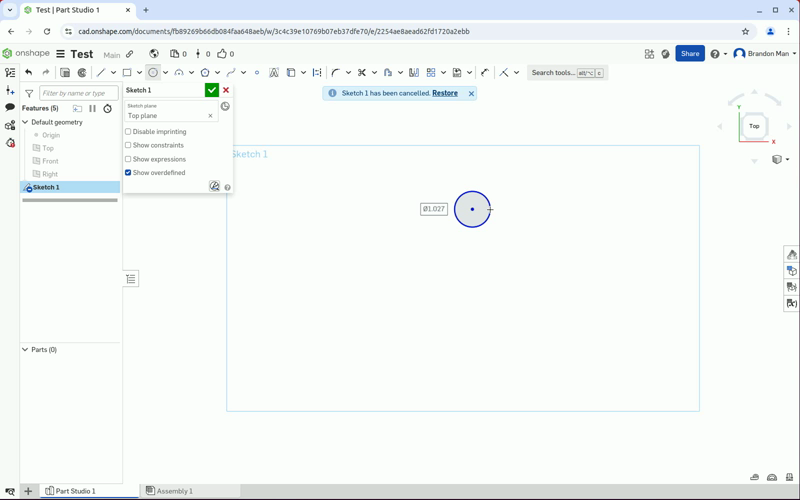
scroll(-6)
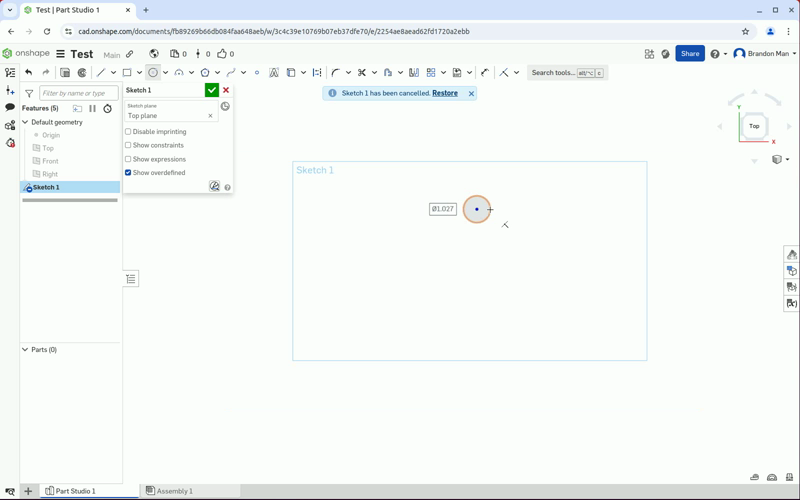
scroll(-6)
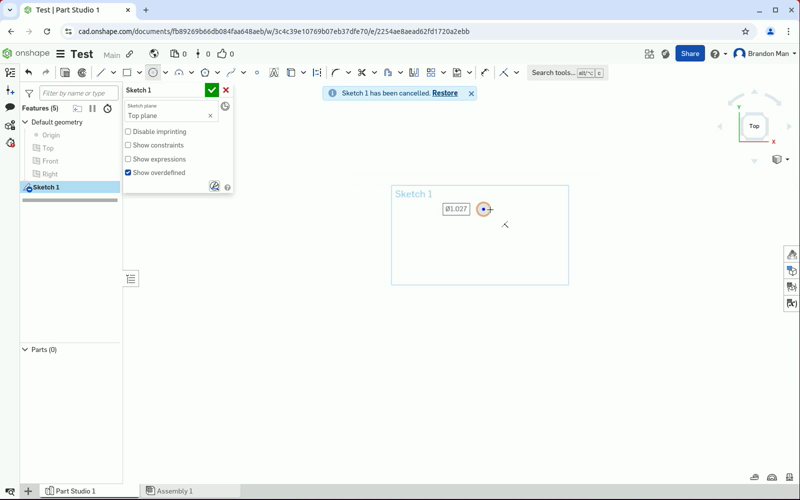
scroll(-6)
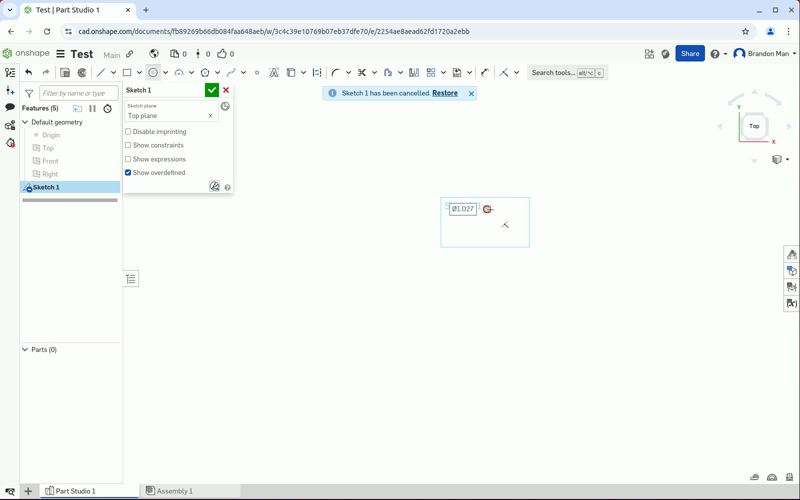
key(esc)
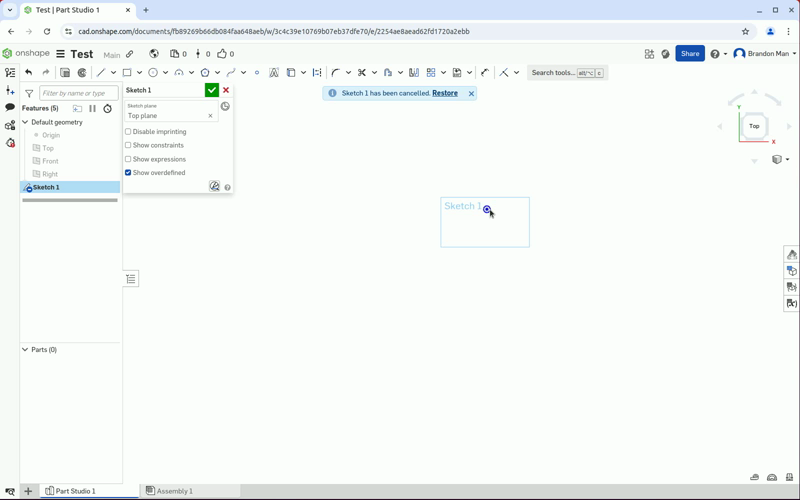
mouse_move(486, 209)
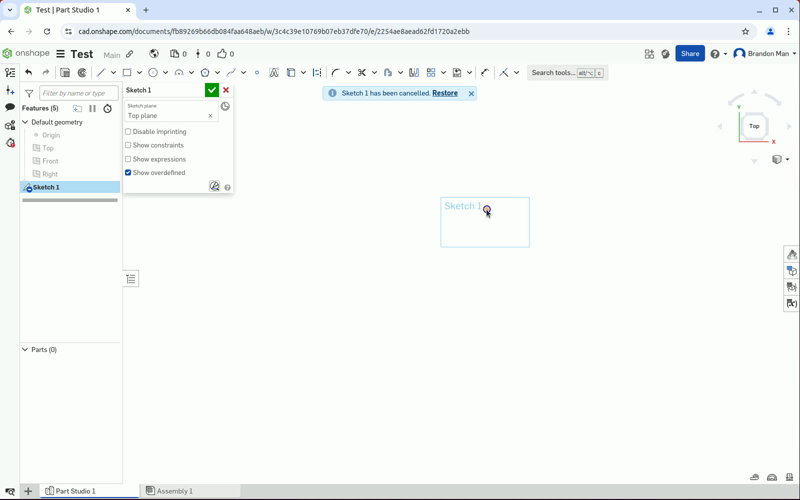
scroll(6)
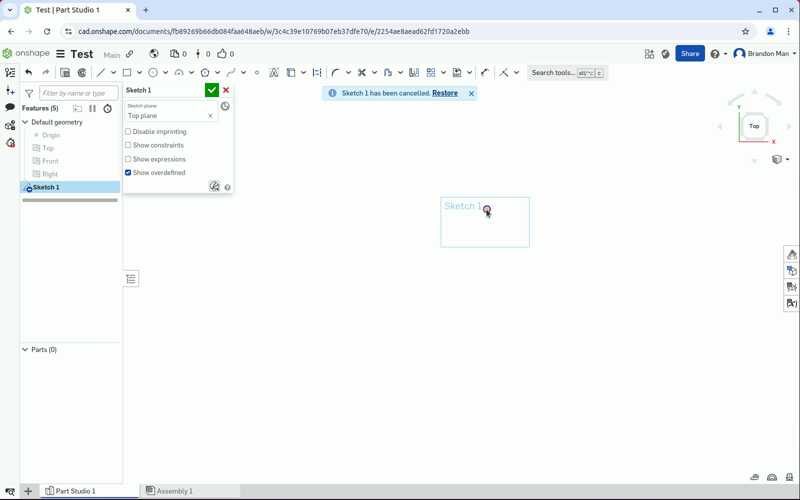
scroll(6)
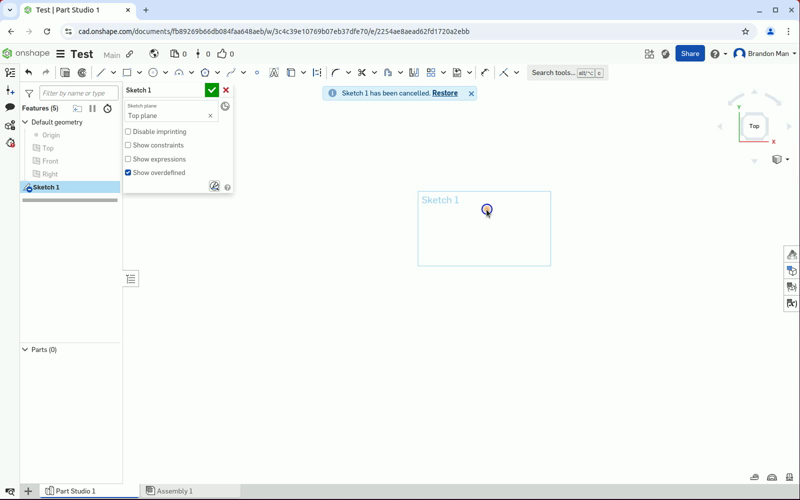
scroll(6)
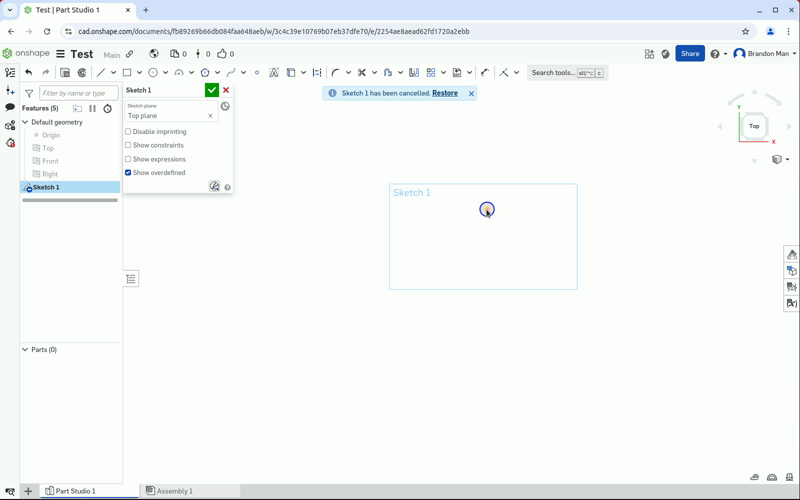
scroll(6)
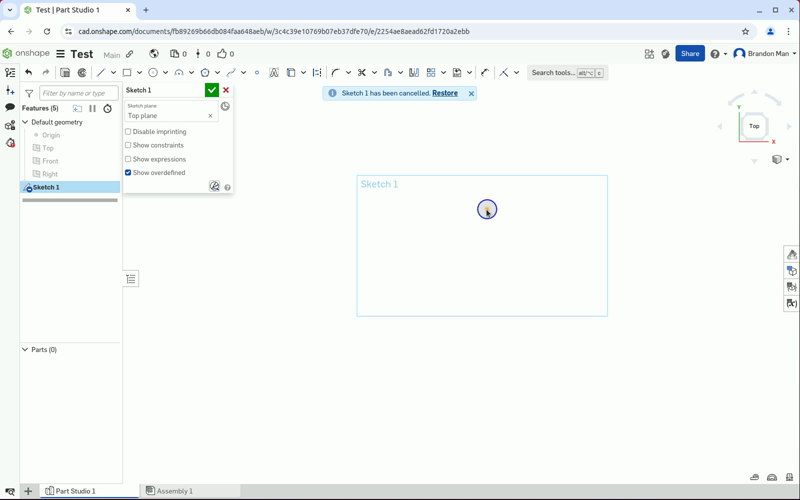
scroll(6)
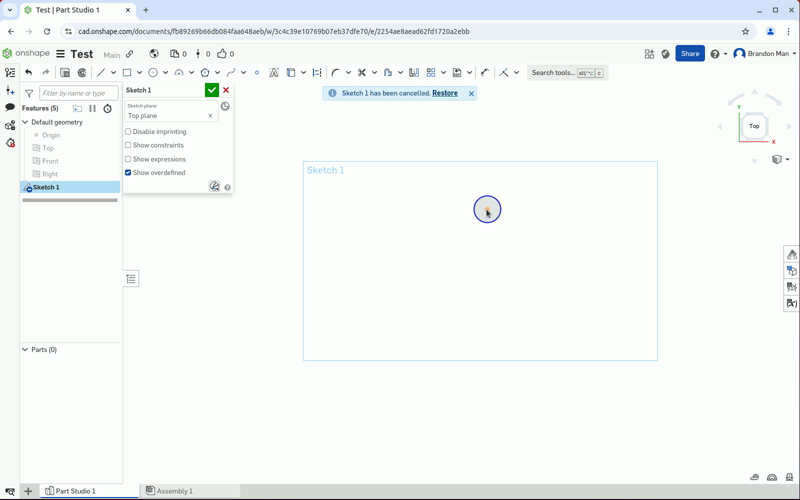
scroll(6)
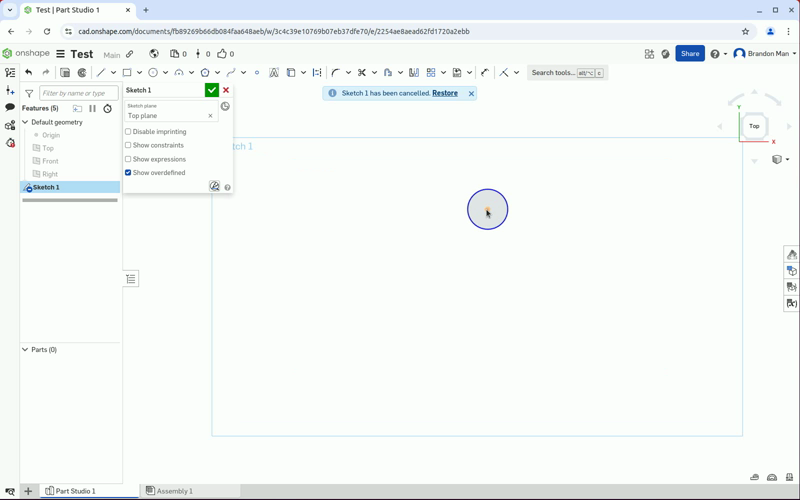
scroll(6)
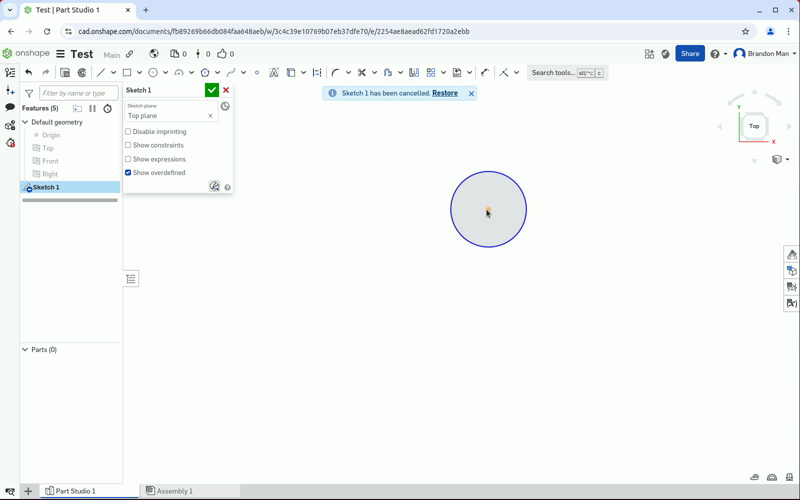
click(486, 209)
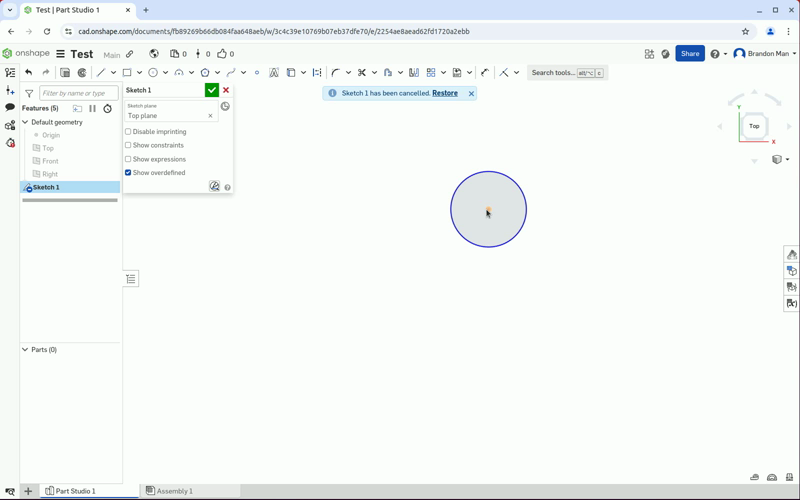
scroll(-6)
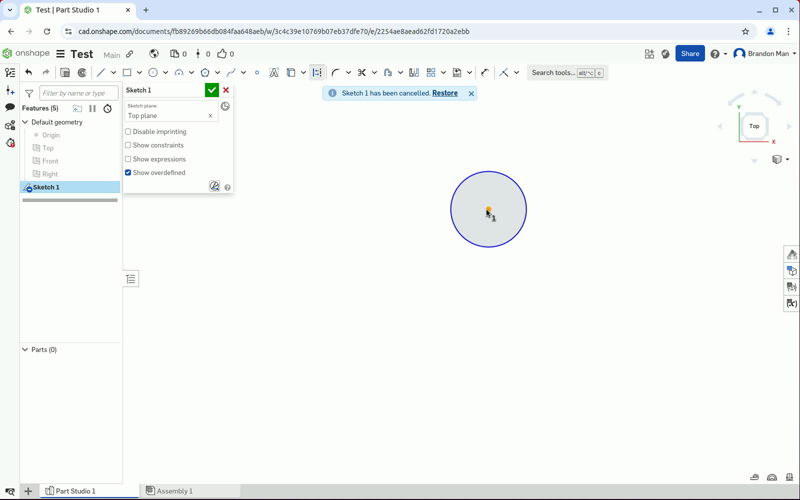
scroll(-6)
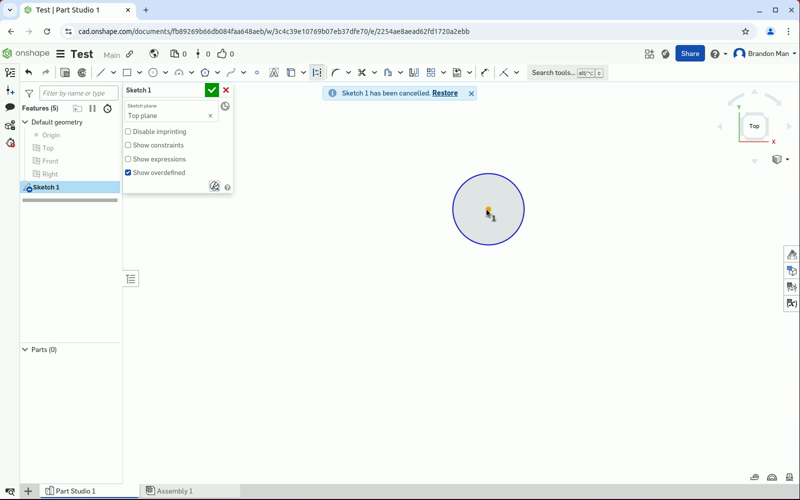
scroll(-6)
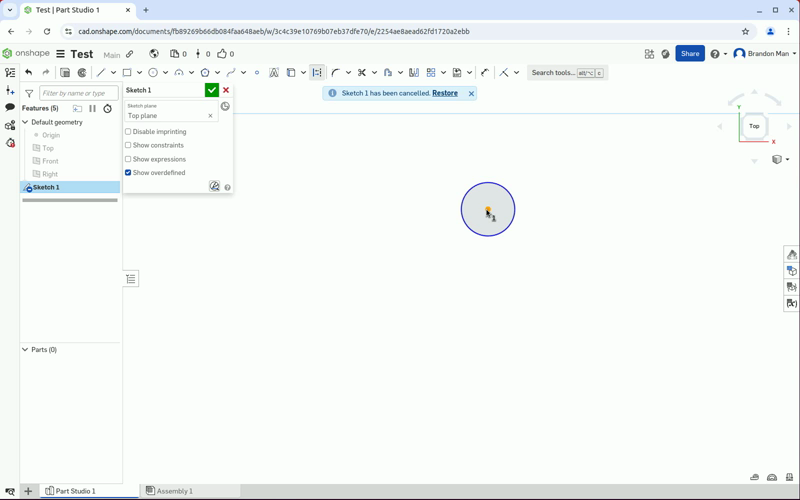
scroll(-6)
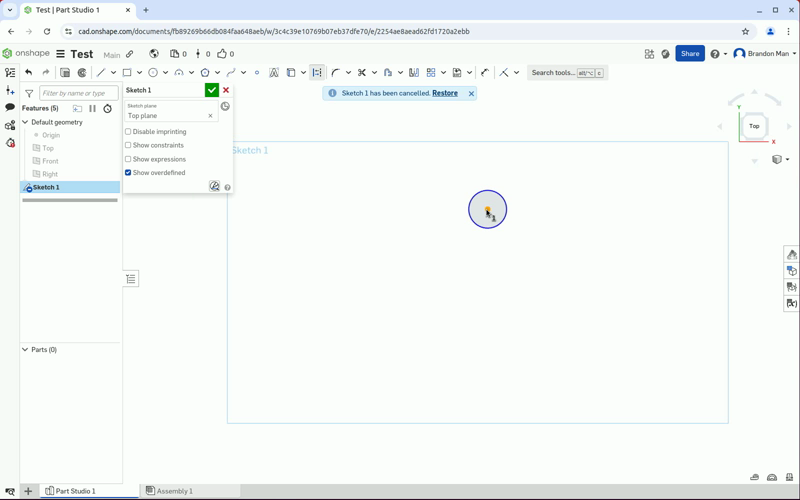
scroll(-6)
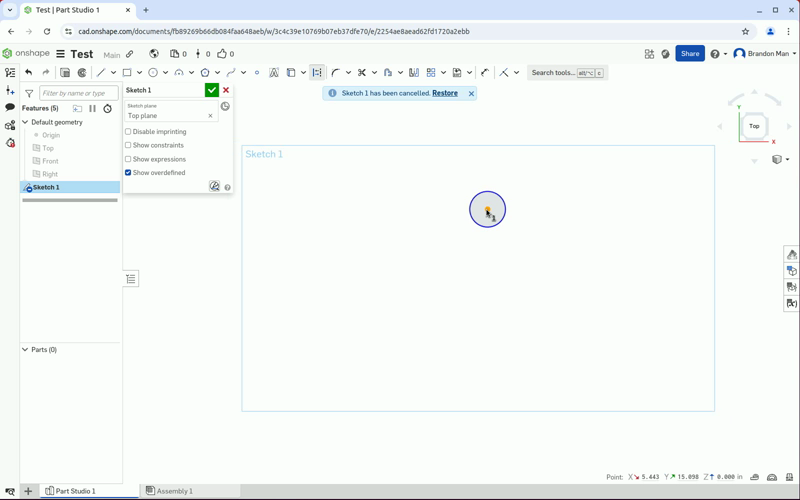
scroll(-6)
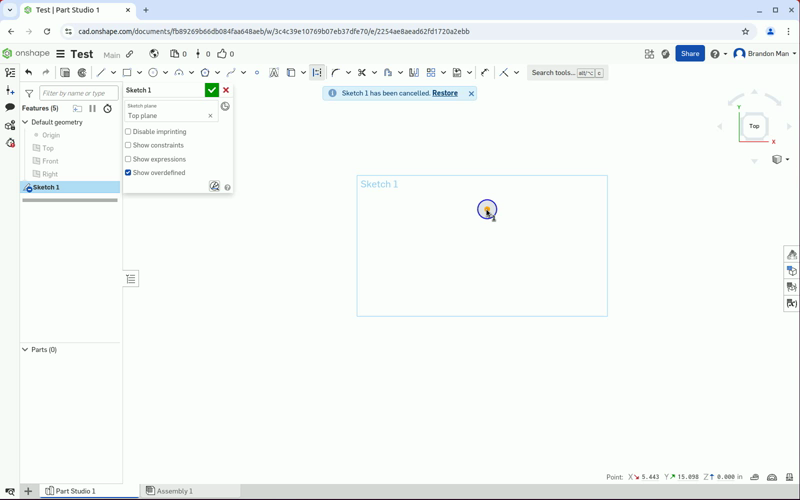
scroll(-6)
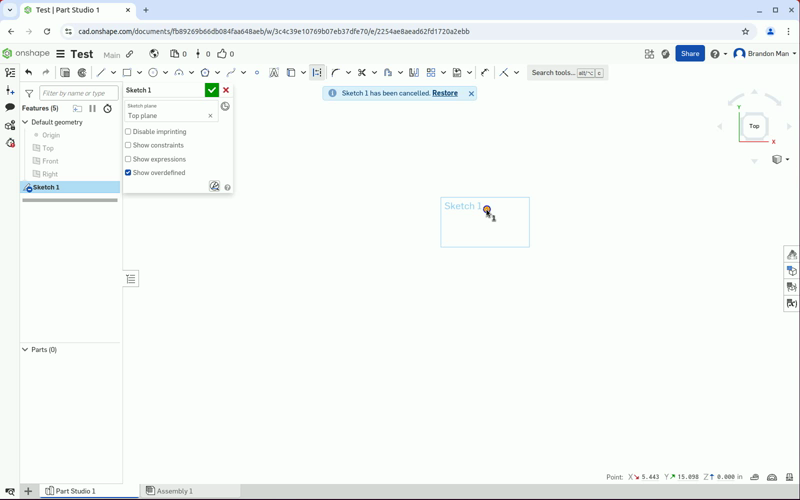
mouse_move(73, 352)
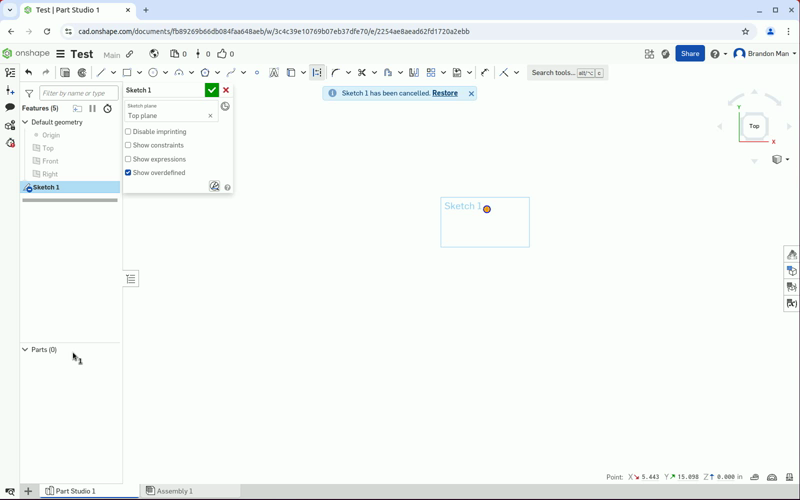
key(shift+y)
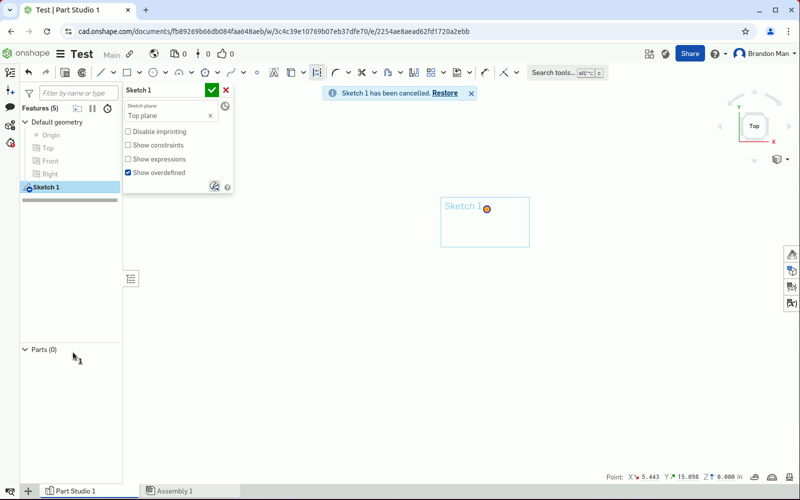
key(shift+e)
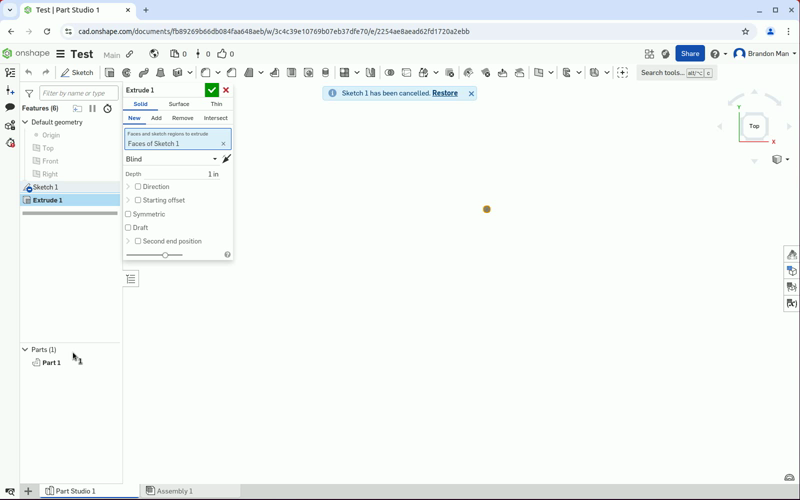
mouse_move(143, 106)
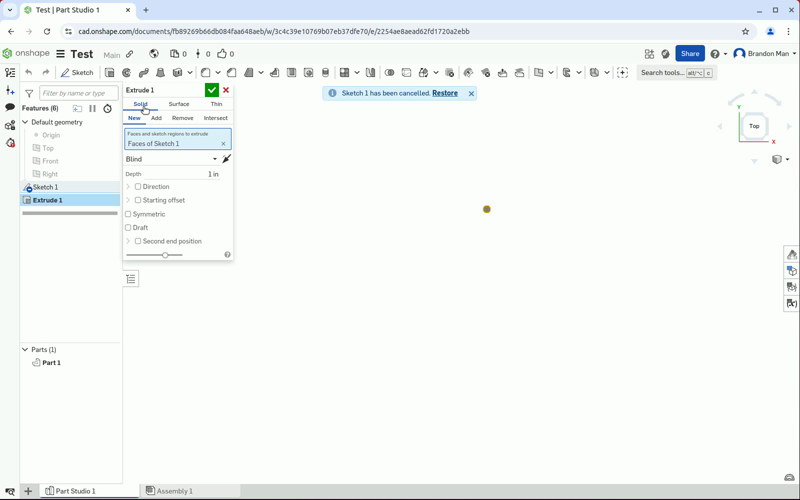
click(143, 106)
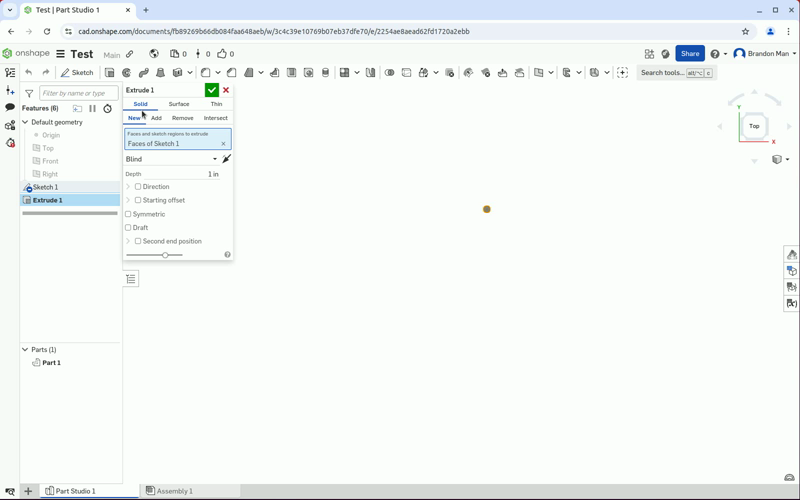
mouse_move(137, 120)
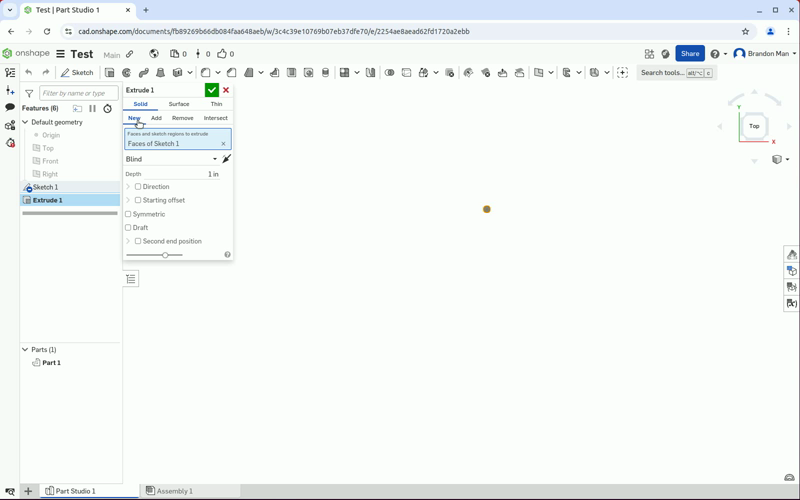
click(137, 120)
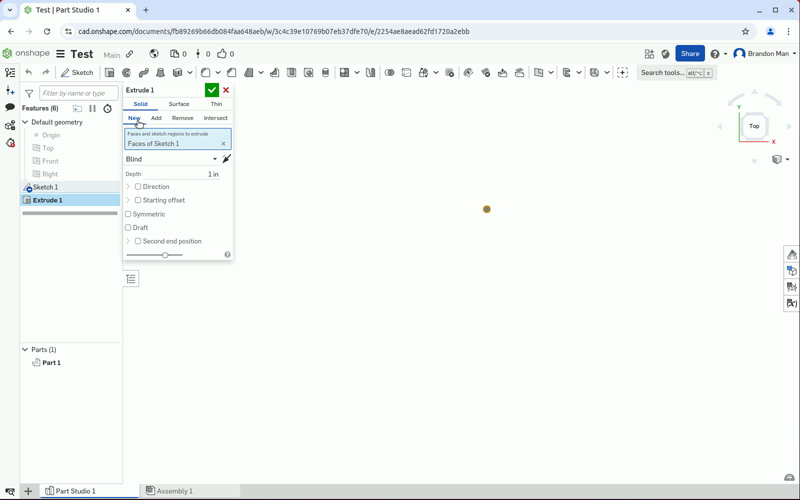
key(tab, 4)
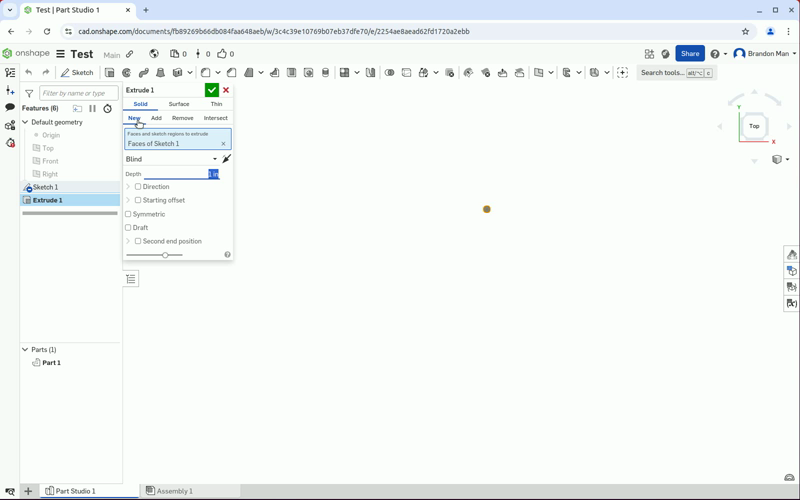
text(23.108)
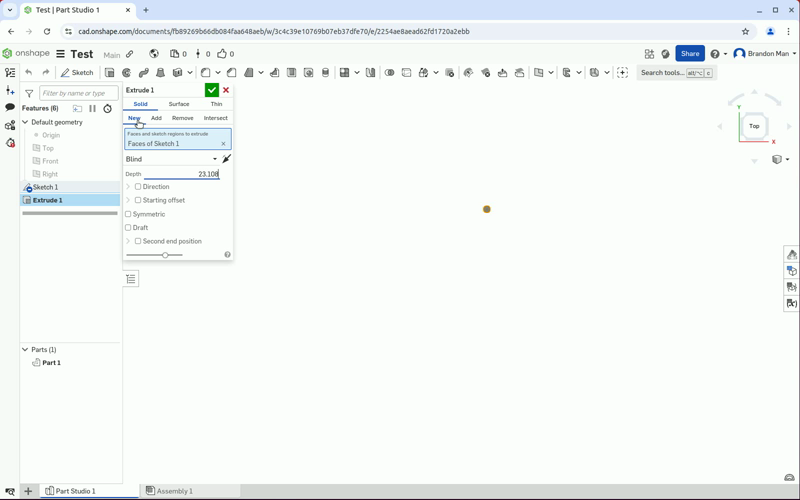
key(enter)
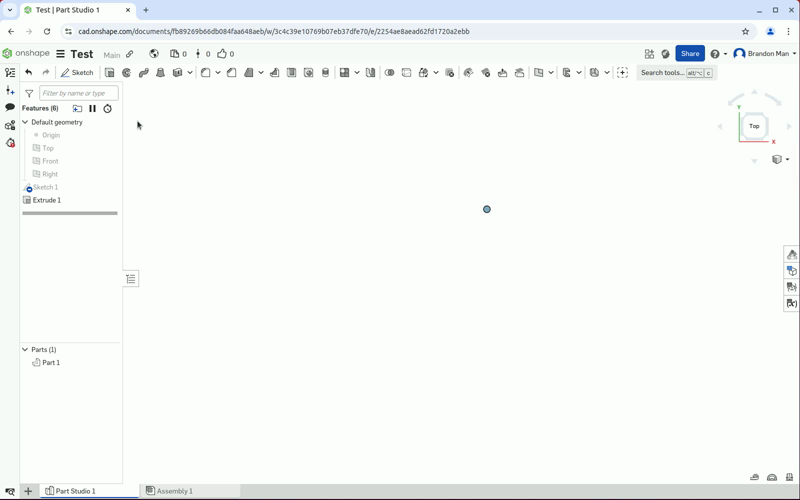
key(shift+h)
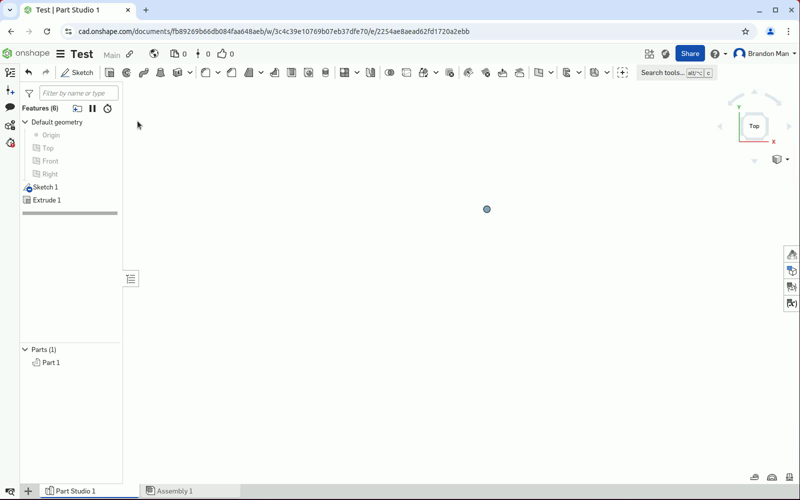
key(shift+h)
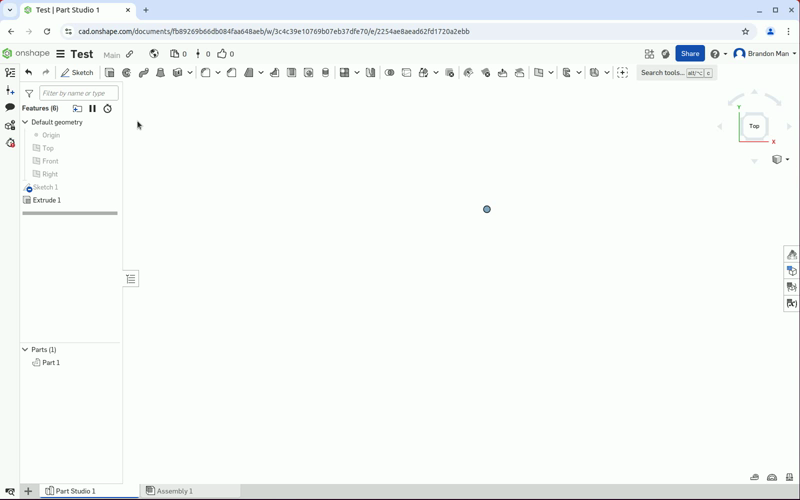
mouse_move(73, 189)
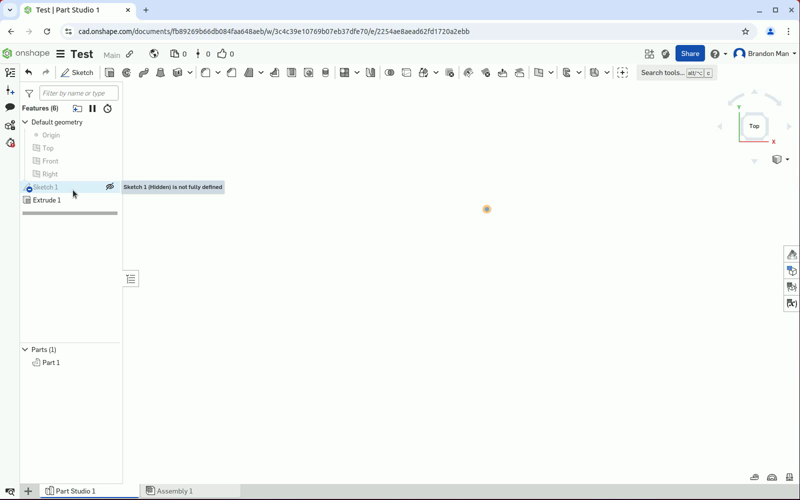
click(73, 189)
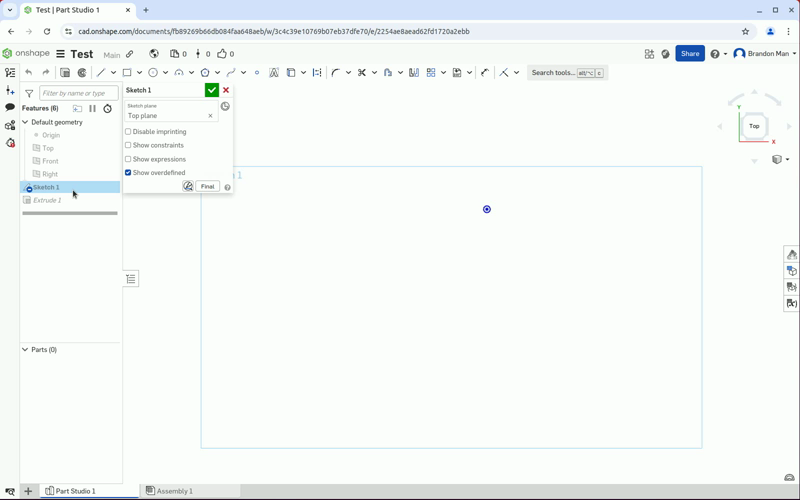
mouse_move(229, 92)
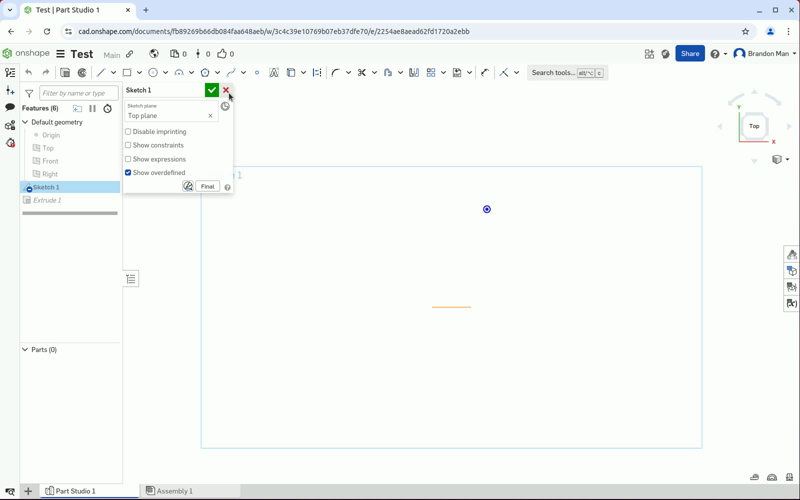
click(229, 92)
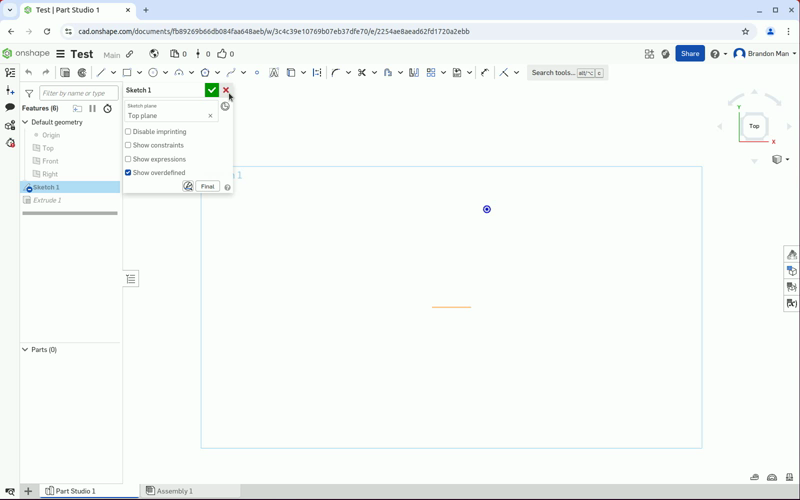
key(shift+s)
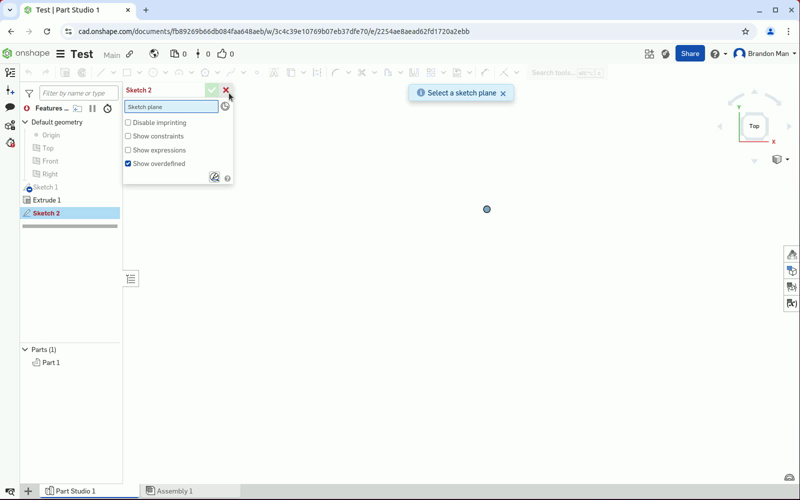
mouse_move(73, 150)
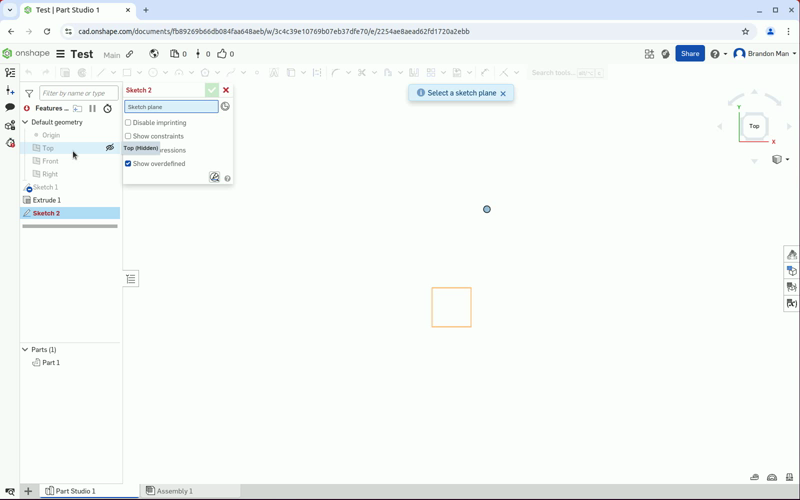
click(73, 150)
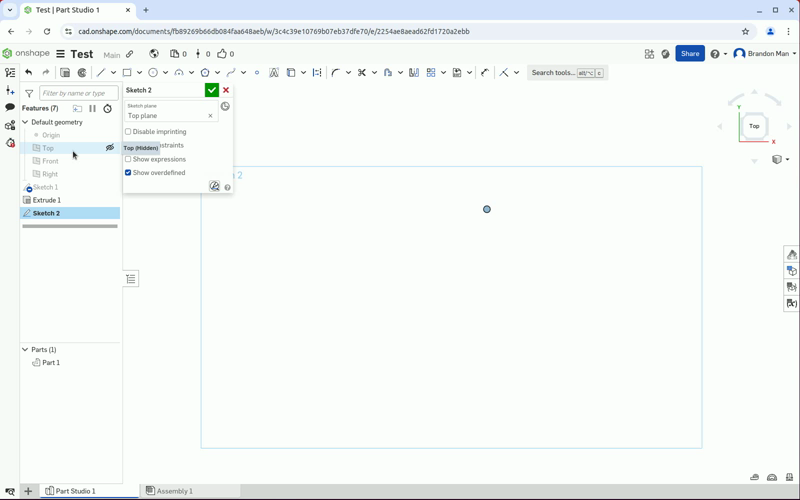
mouse_move(73, 352)
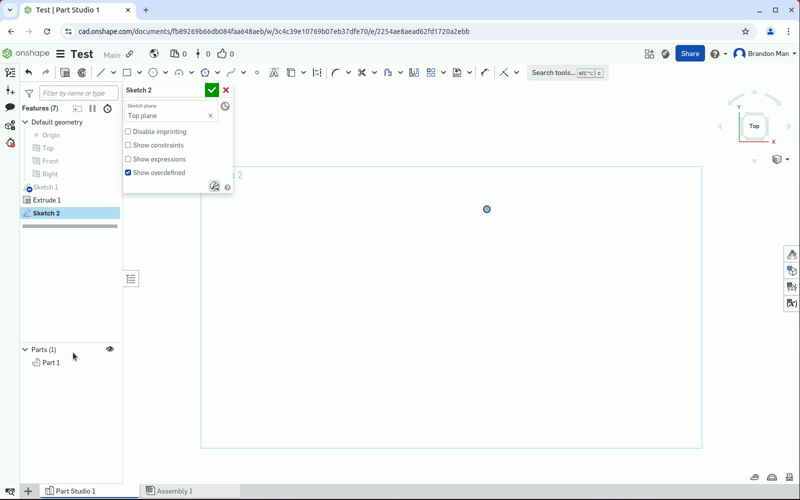
key(y)
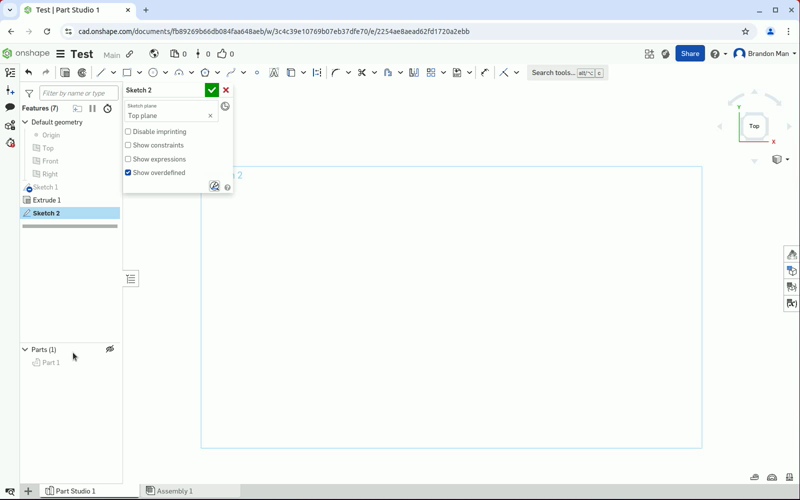
key(c)
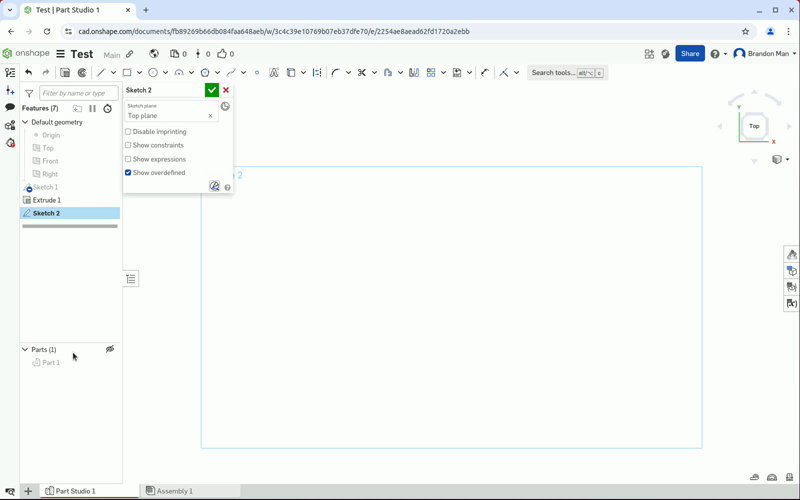
key_down(shift)
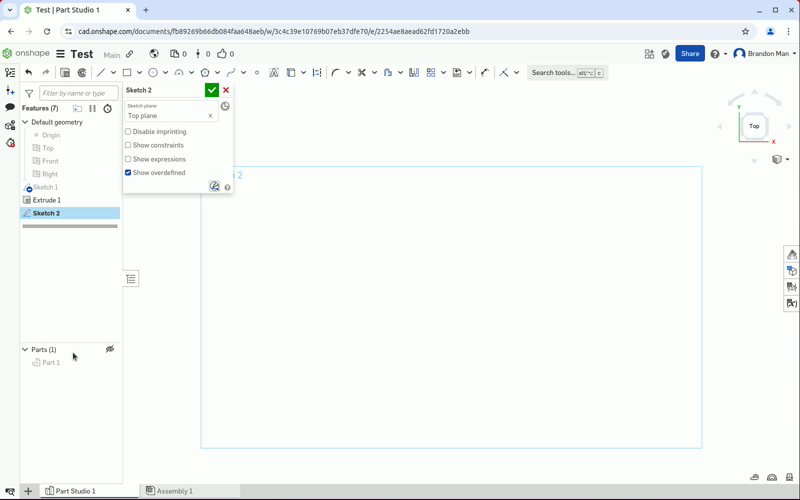
mouse_move(411, 209)
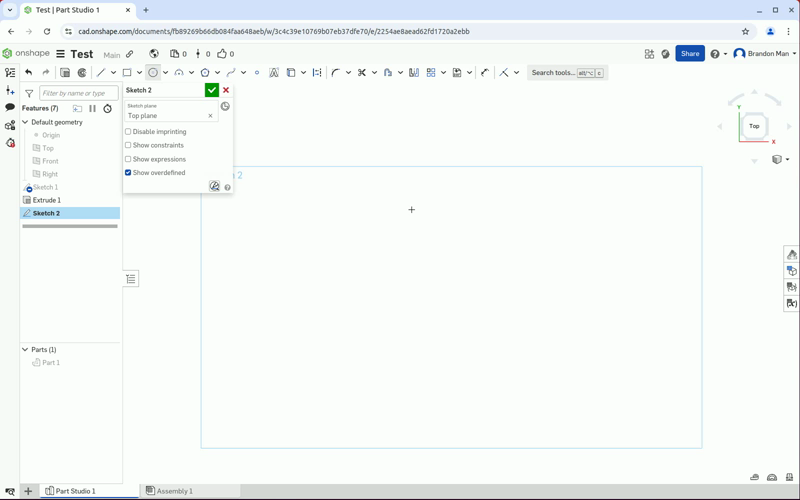
click(411, 209)
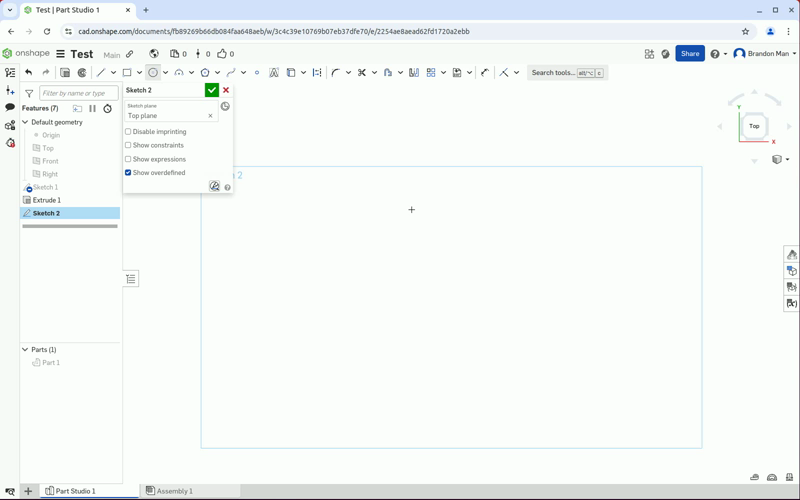
key_up(shift)
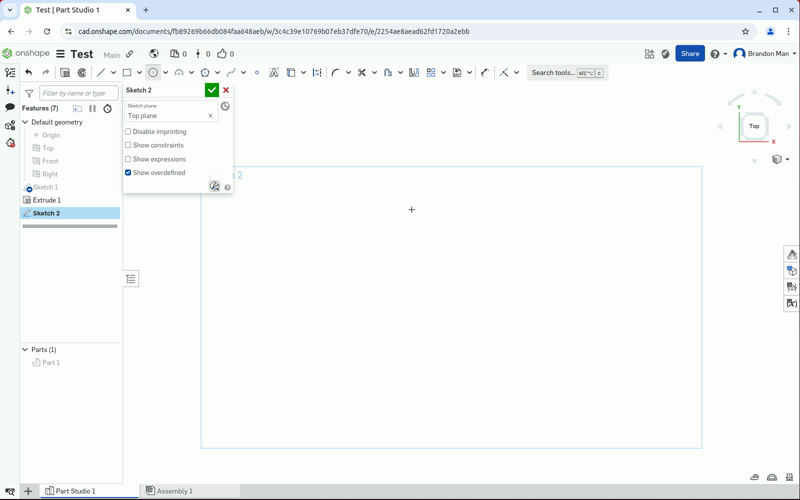
mouse_move(414, 209)
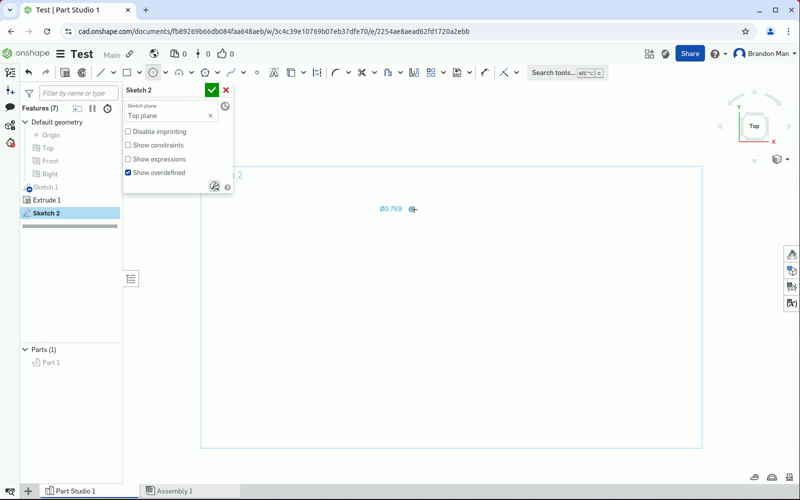
scroll(6)
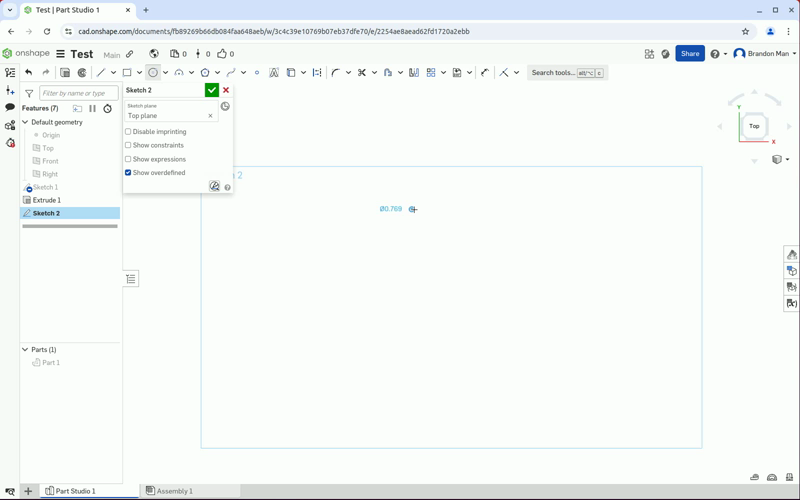
scroll(6)
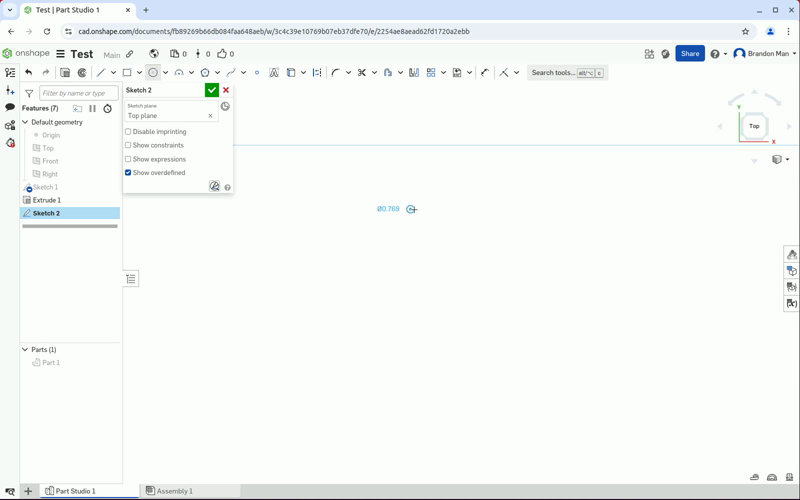
scroll(6)
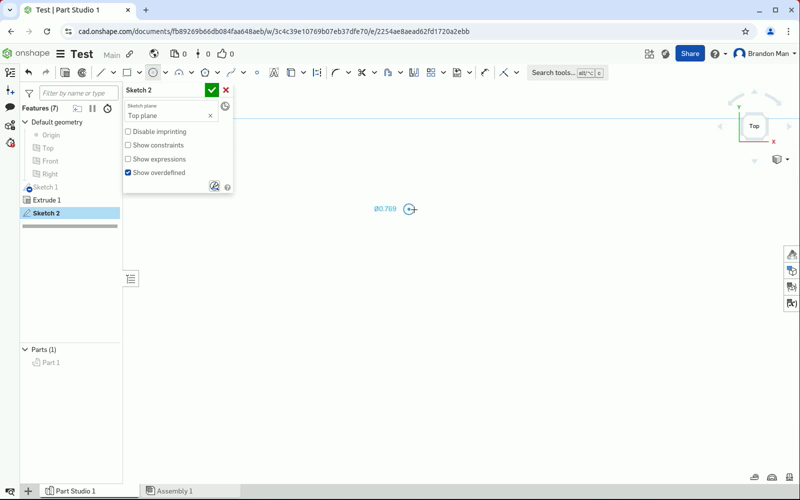
scroll(6)
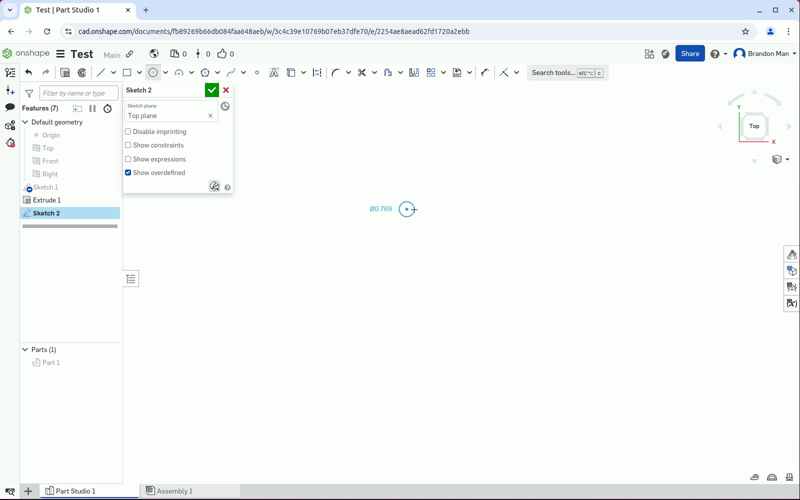
scroll(6)
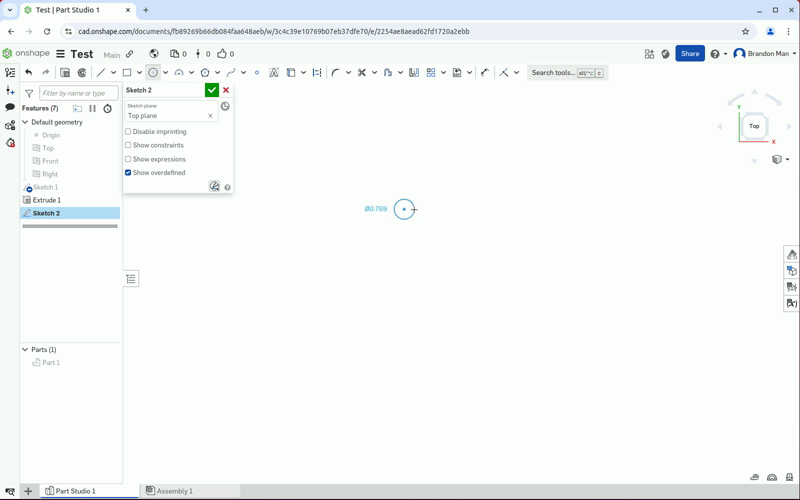
scroll(6)
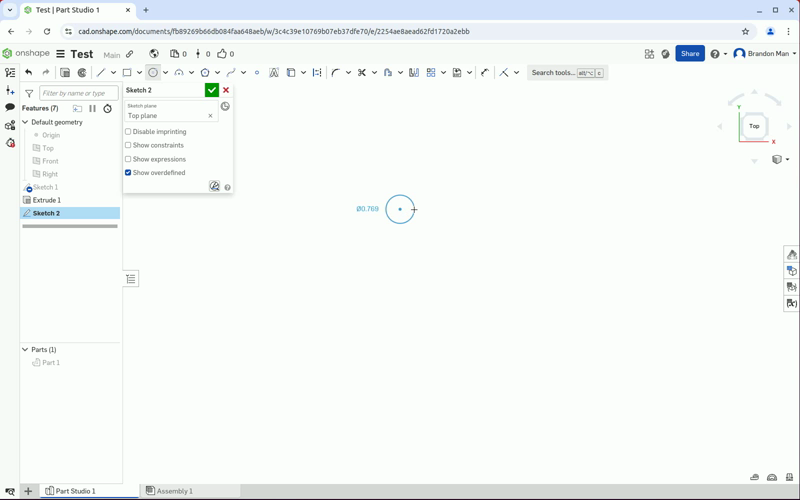
scroll(6)
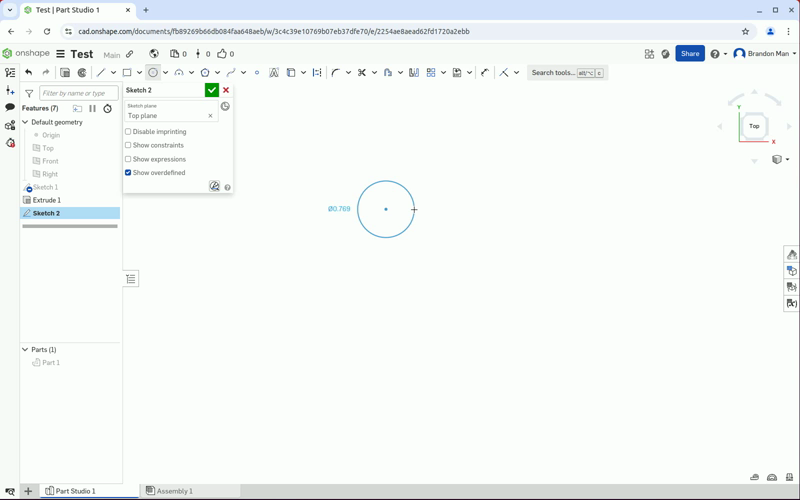
click(414, 209)
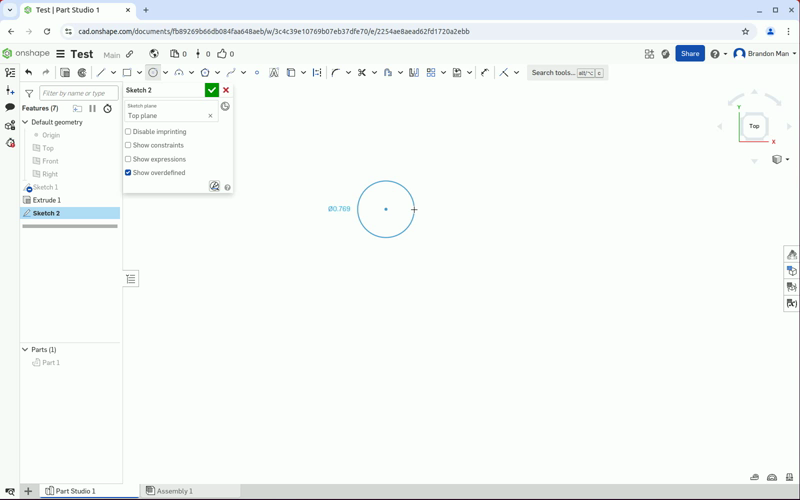
scroll(-6)
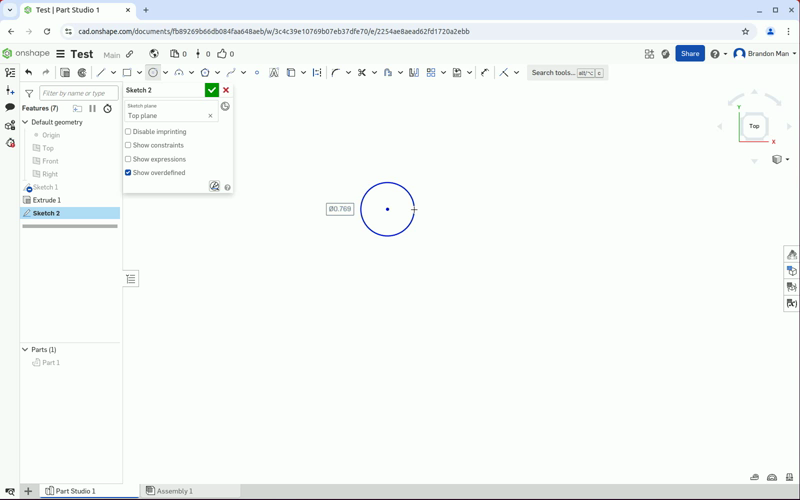
scroll(-6)
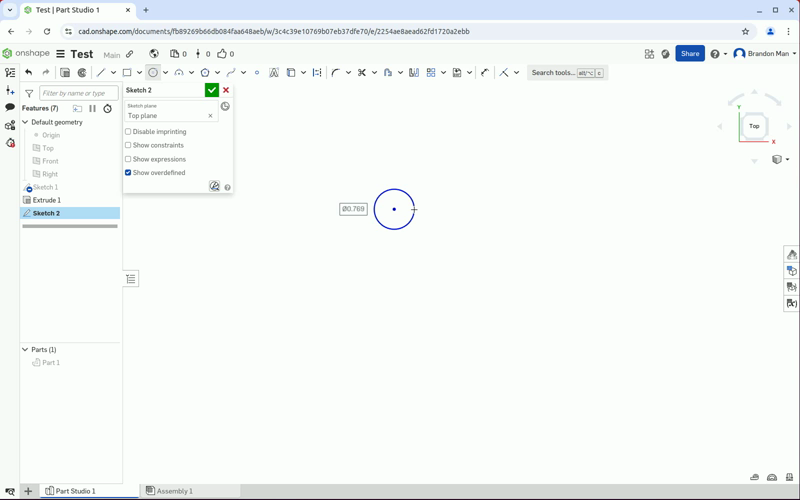
scroll(-6)
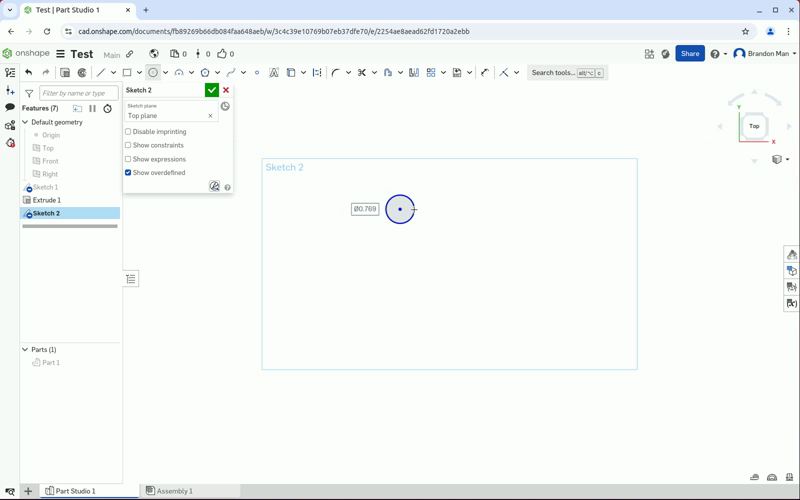
scroll(-6)
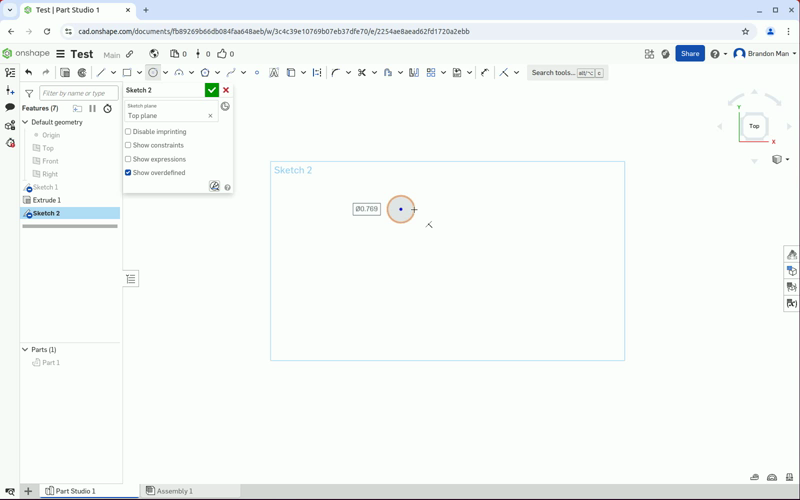
scroll(-6)
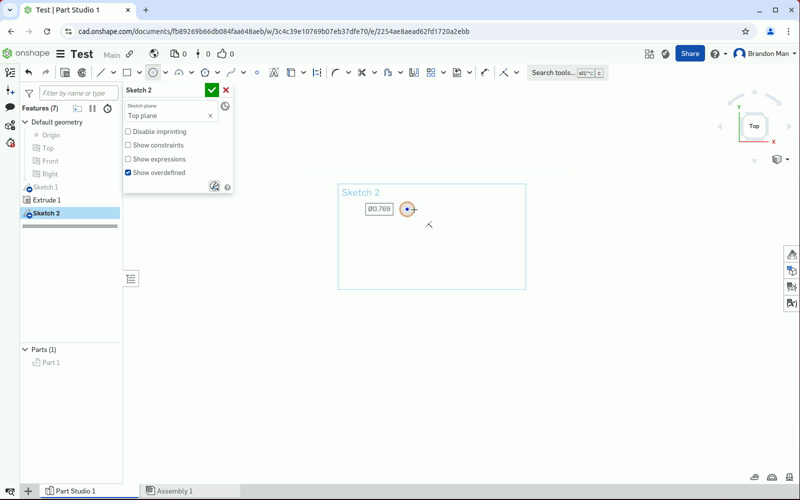
scroll(-6)
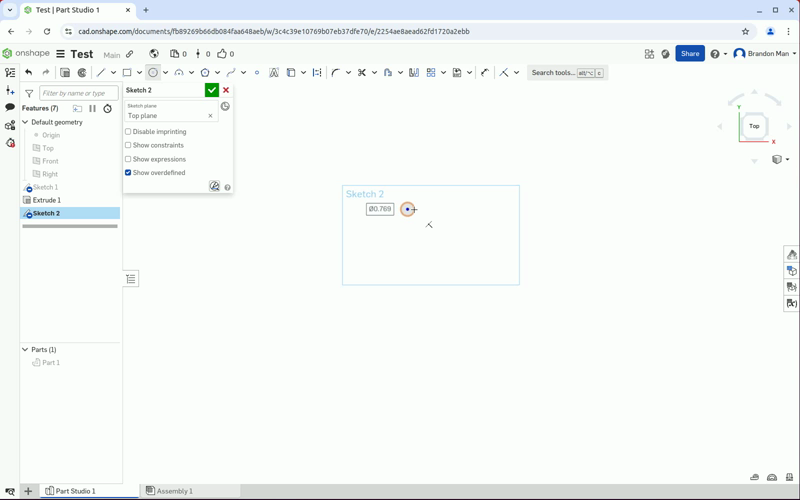
scroll(-6)
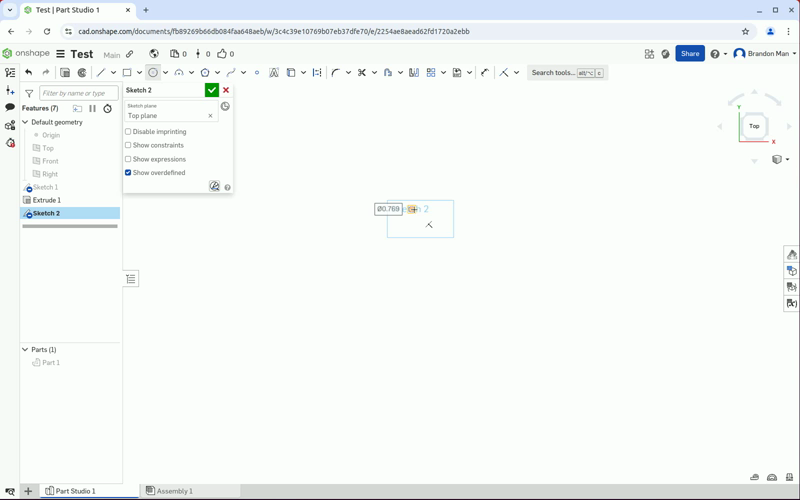
key(esc)
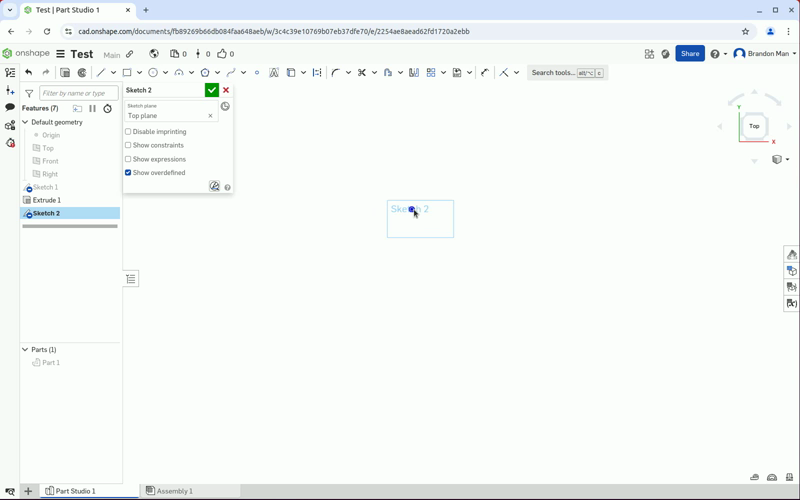
mouse_move(410, 208)
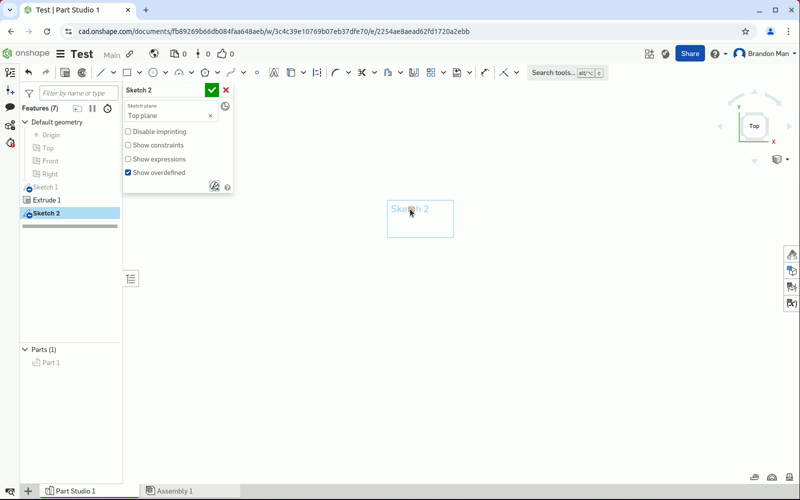
scroll(6)
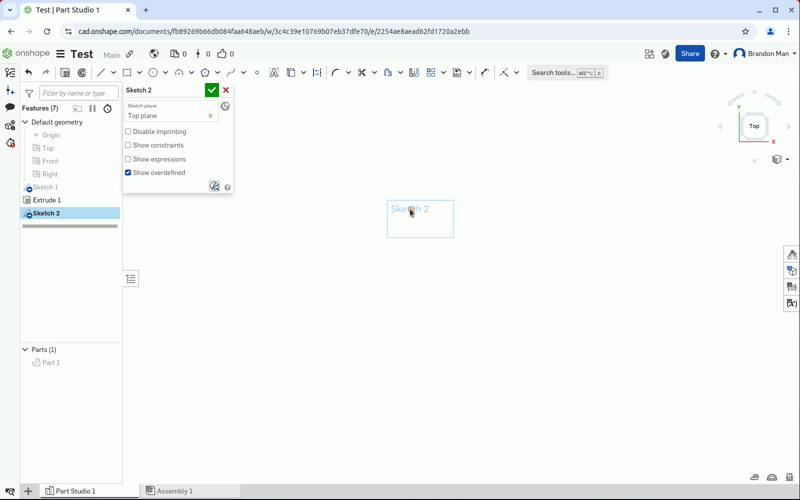
scroll(6)
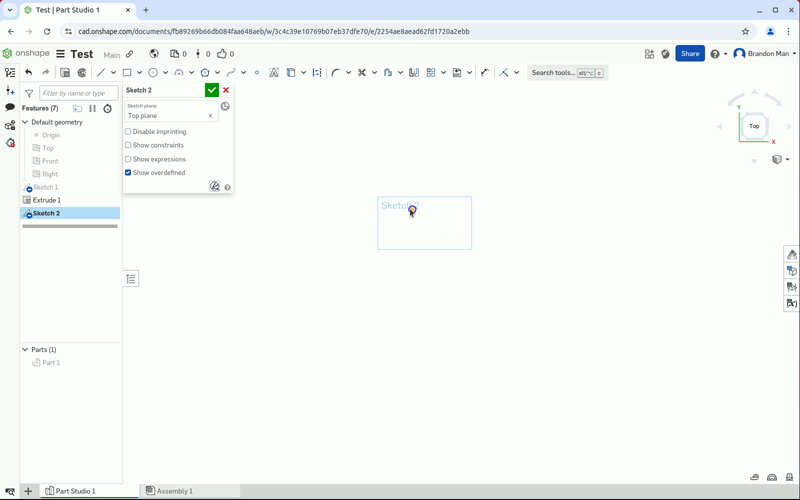
scroll(6)
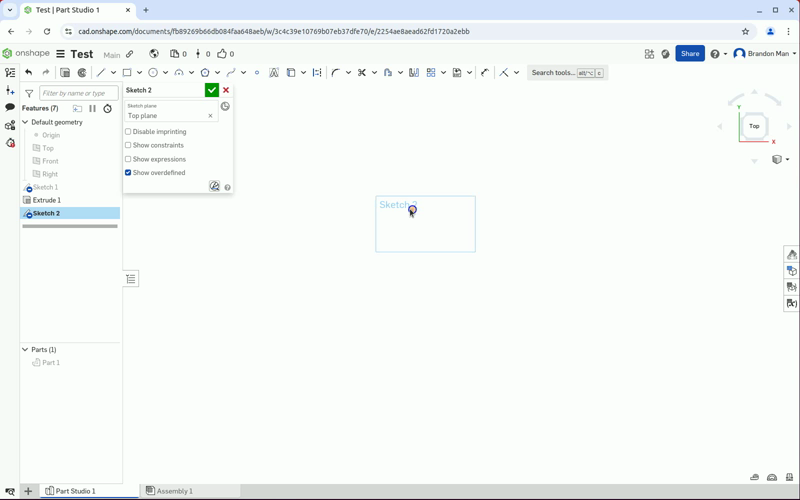
scroll(6)
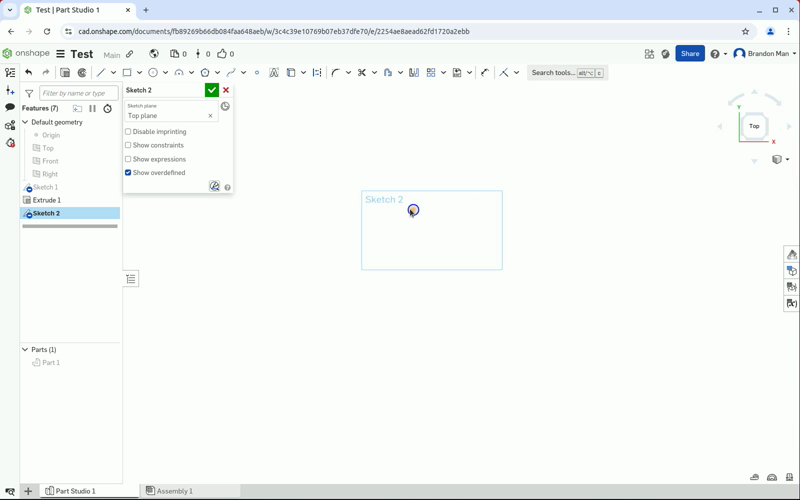
scroll(6)
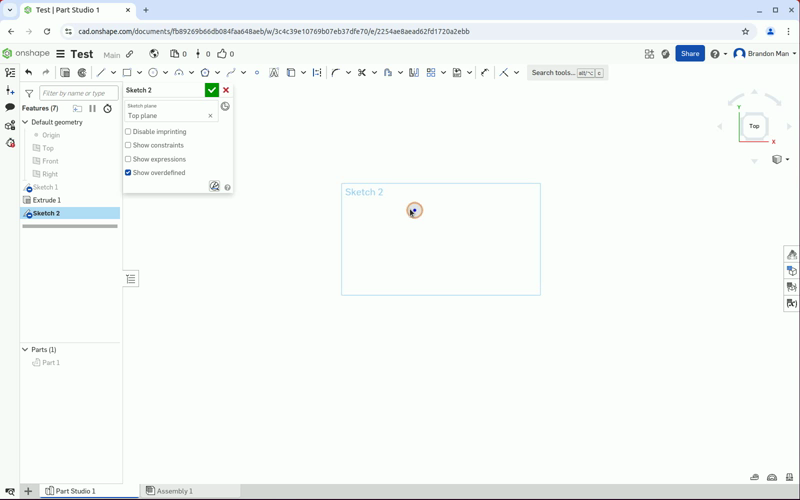
scroll(6)
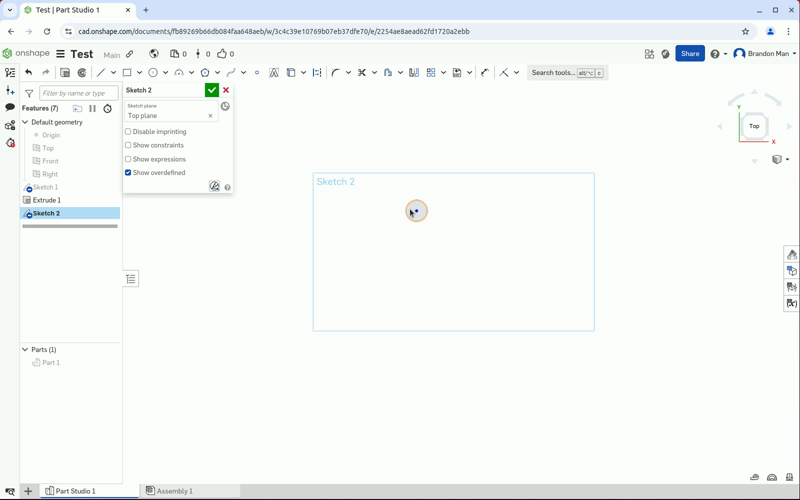
scroll(6)
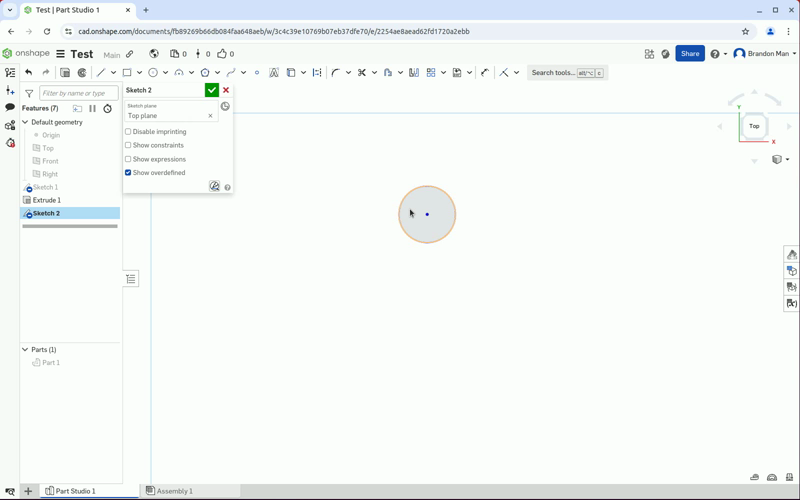
click(410, 208)
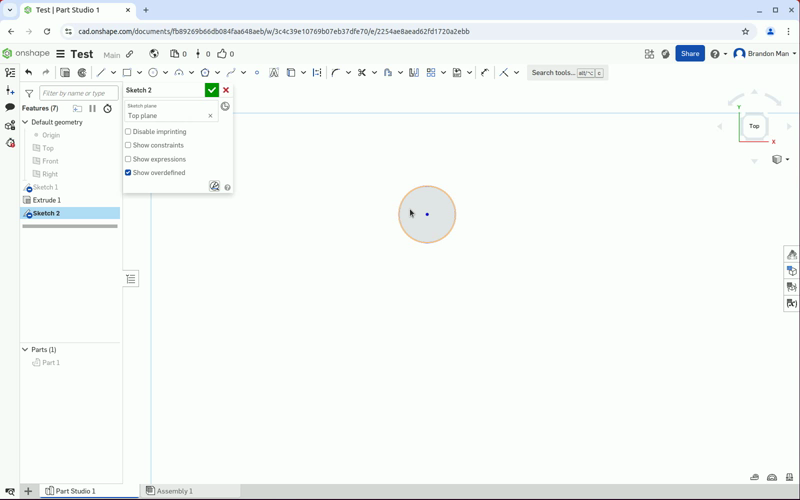
scroll(-6)
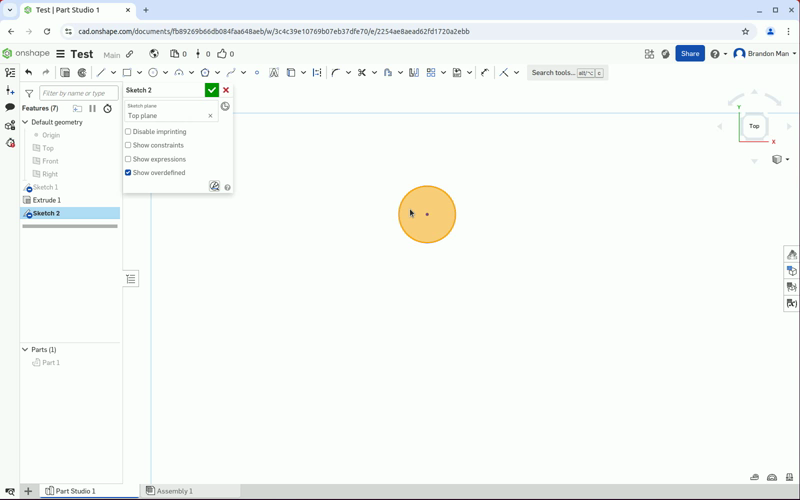
scroll(-6)
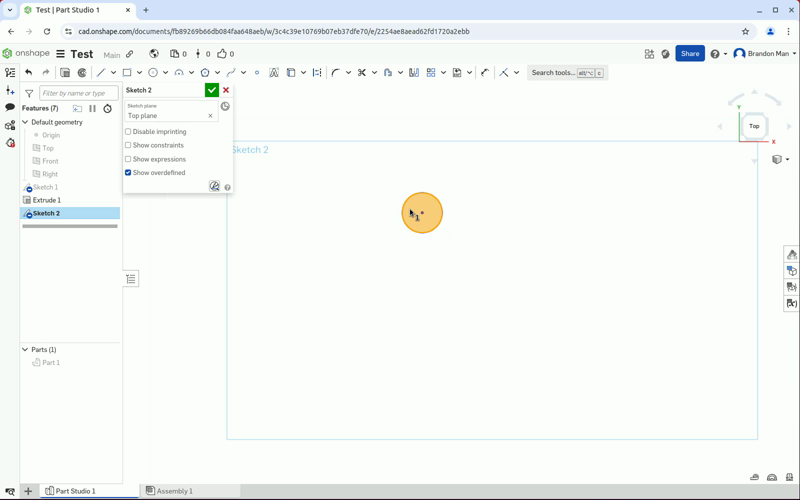
scroll(-6)
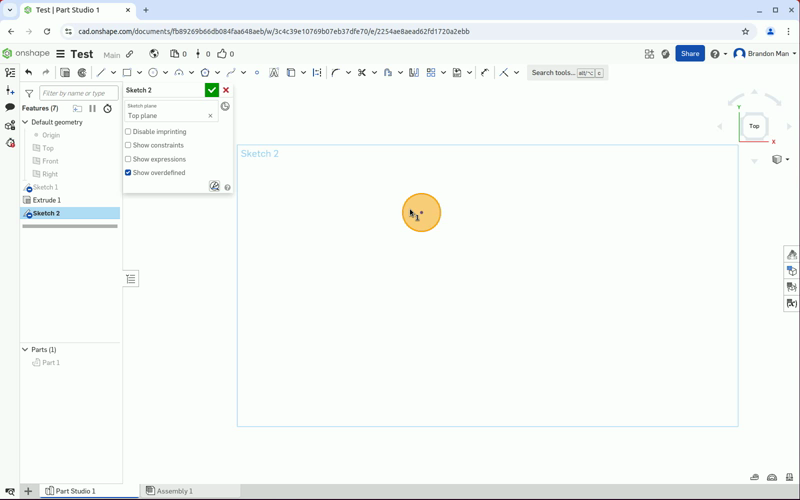
scroll(-6)
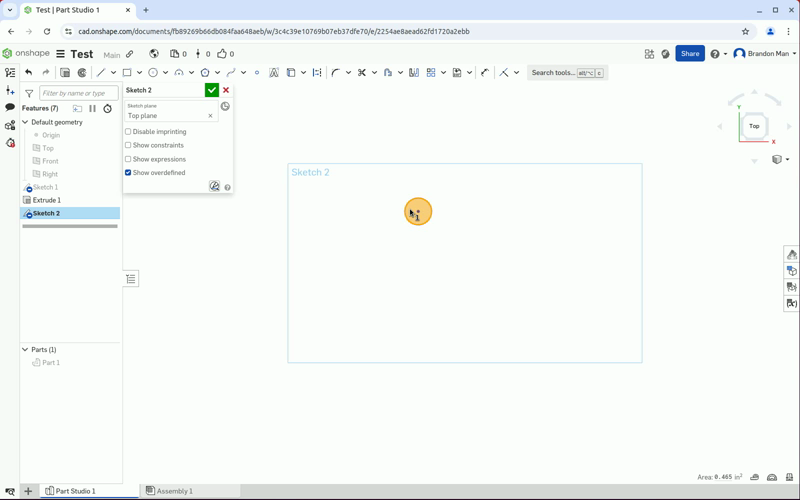
scroll(-6)
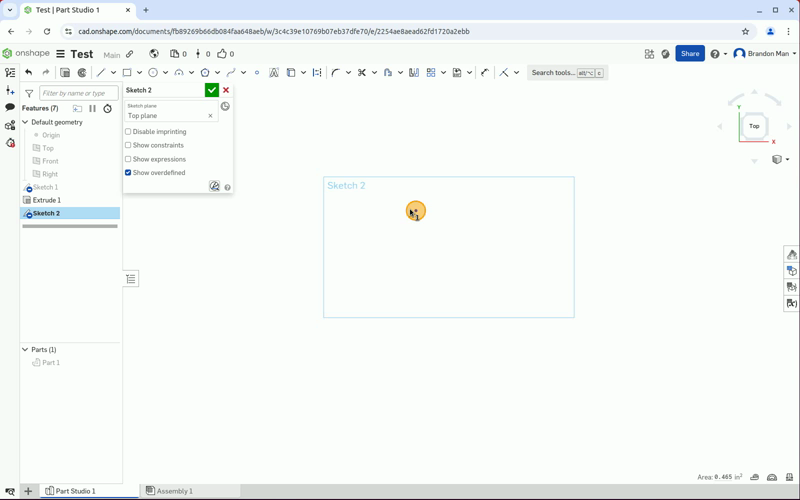
scroll(-6)
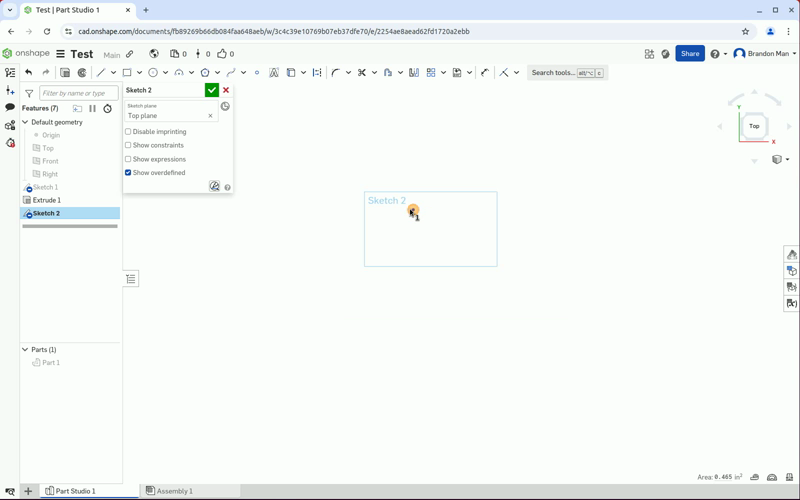
scroll(-6)
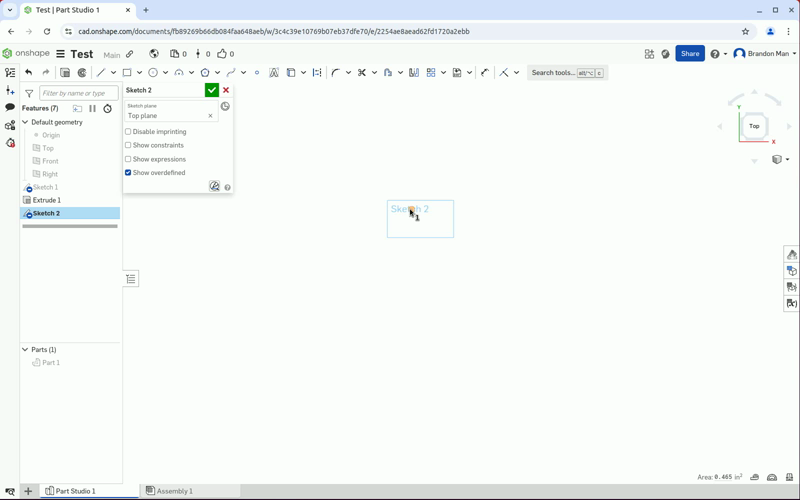
mouse_move(73, 352)
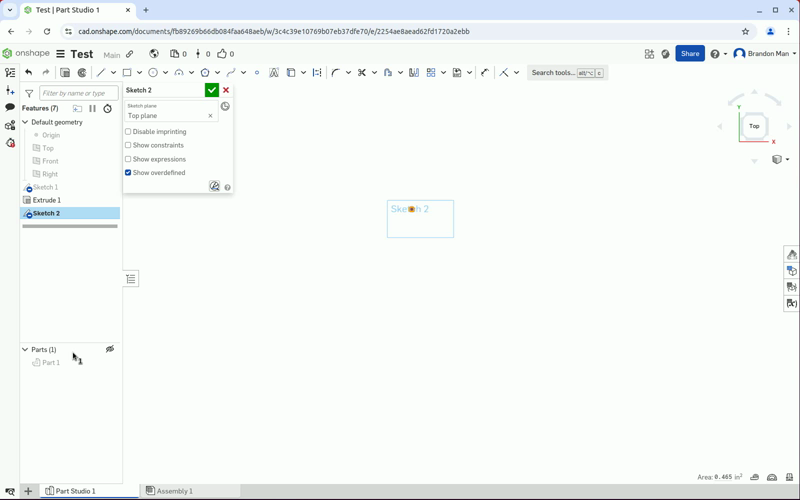
key(shift+y)
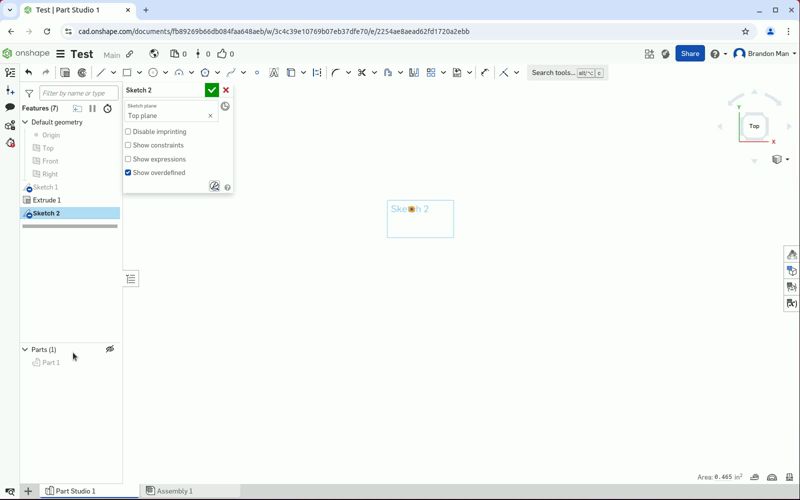
key(shift+e)
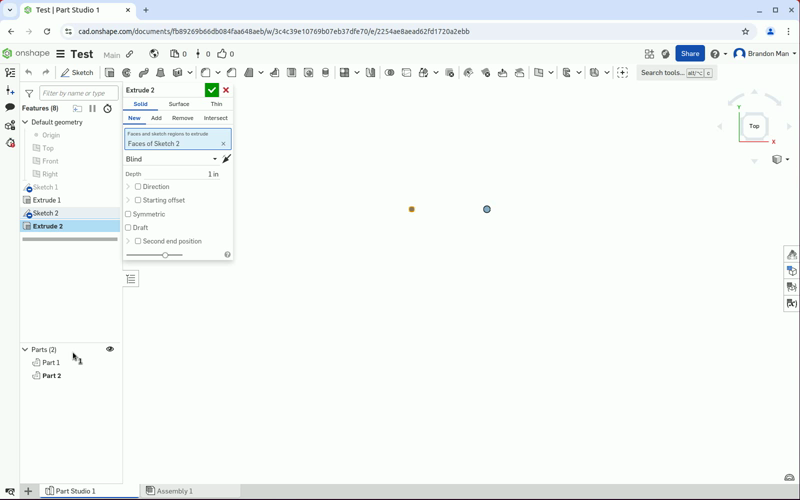
mouse_move(143, 106)
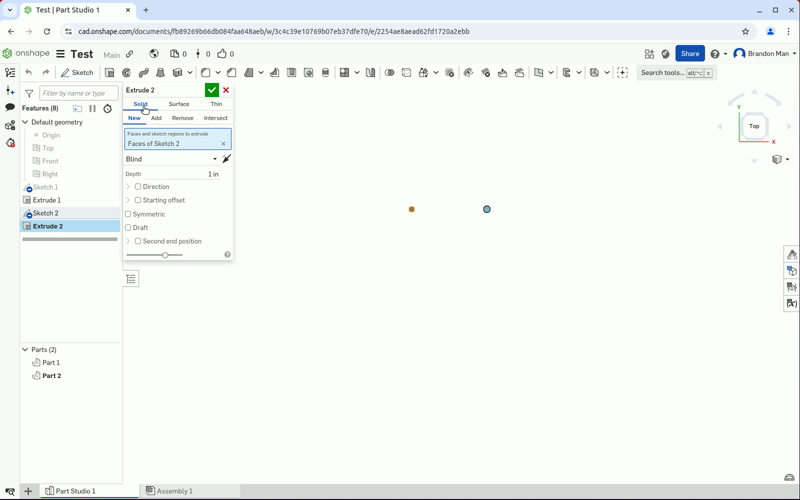
click(143, 106)
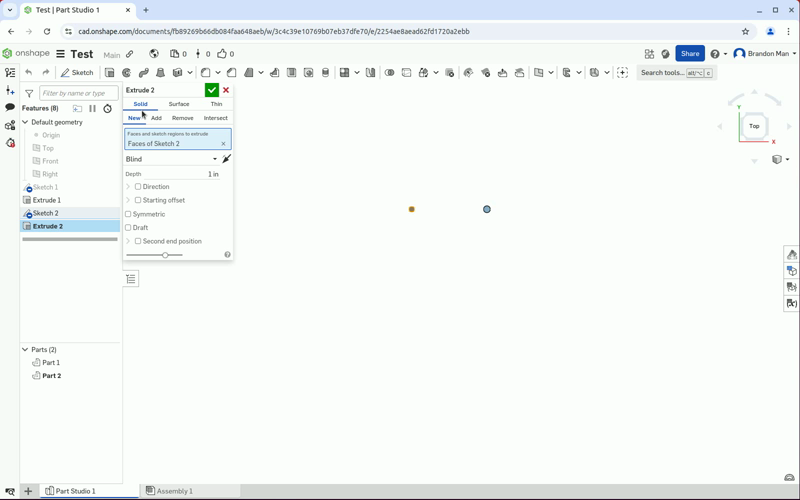
mouse_move(137, 120)
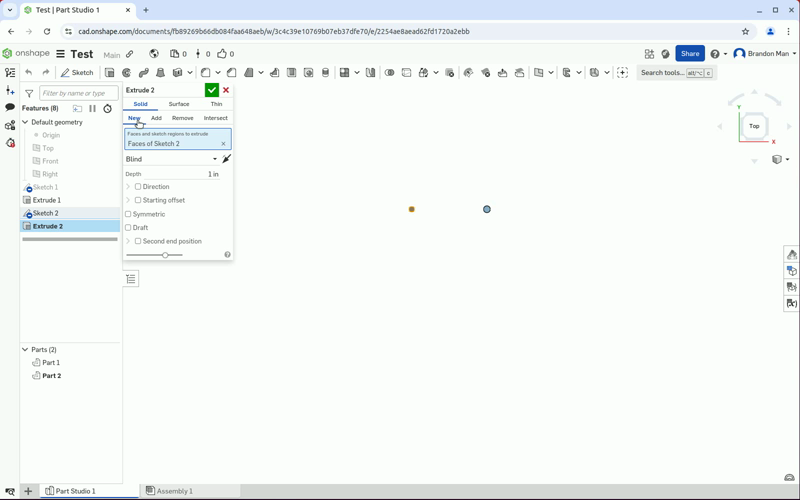
click(137, 120)
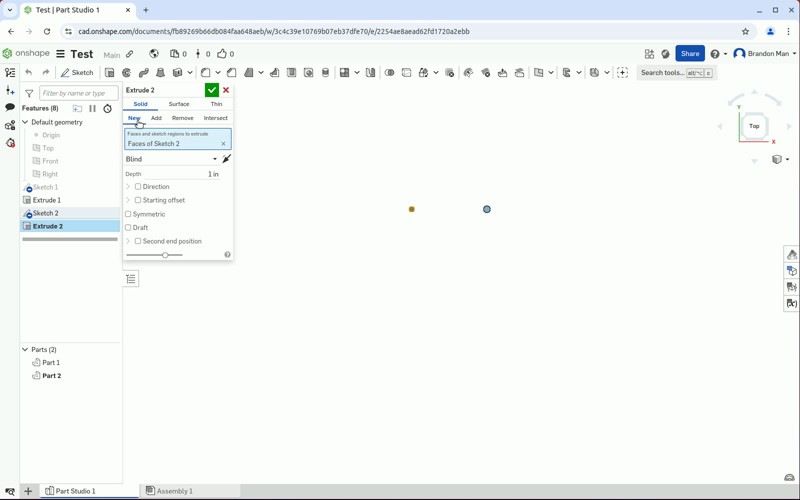
key(tab, 4)
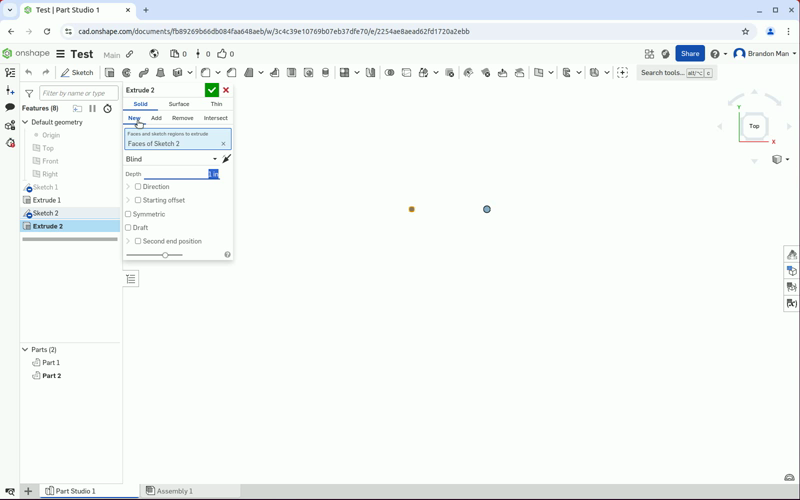
text(23.108)
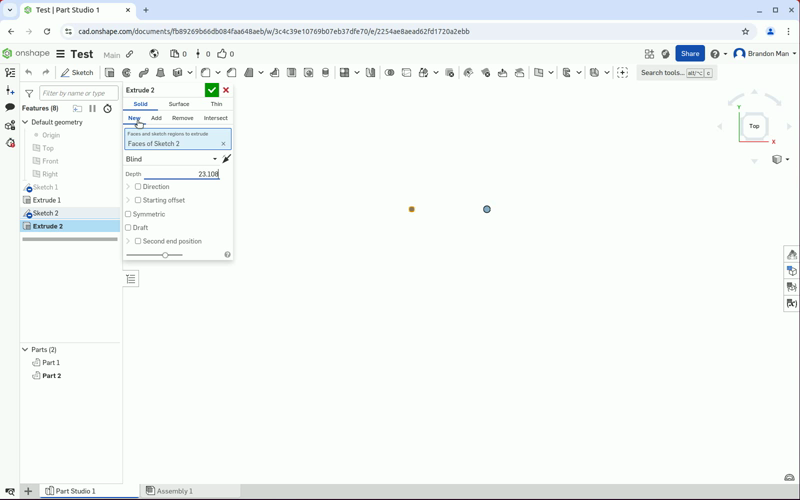
key(enter)
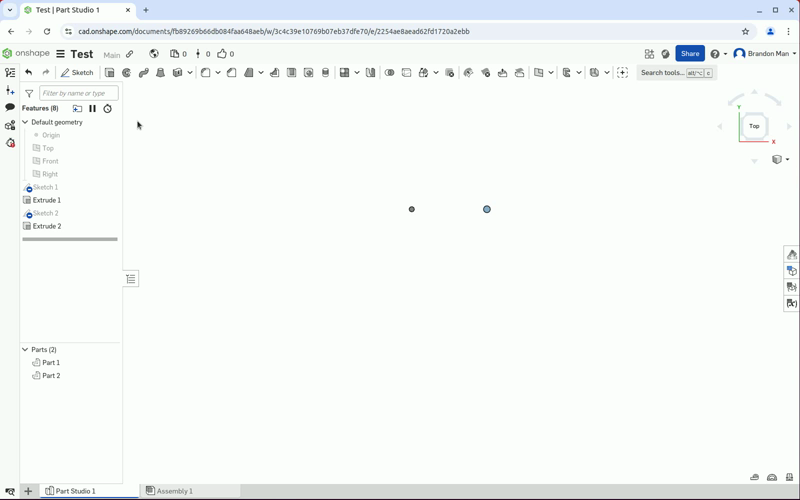
key(shift+h)
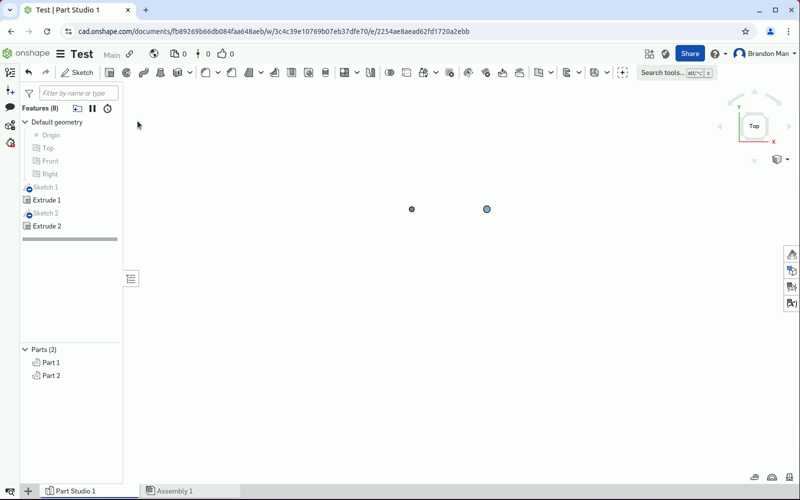
key(shift+h)
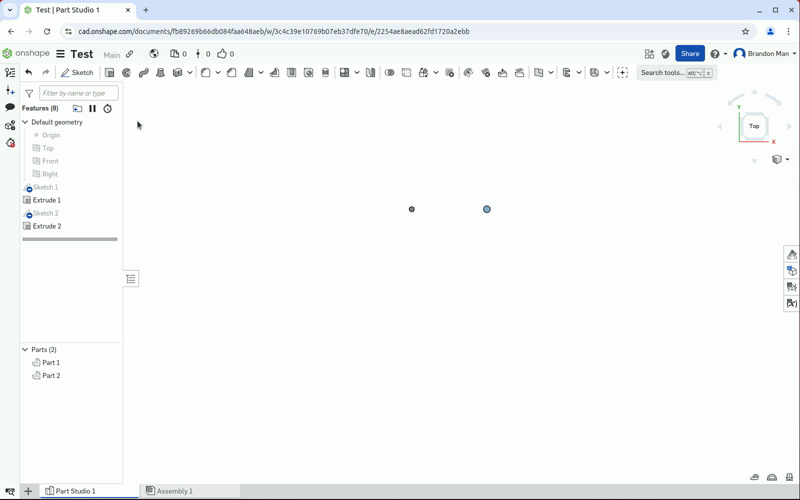
mouse_move(73, 189)
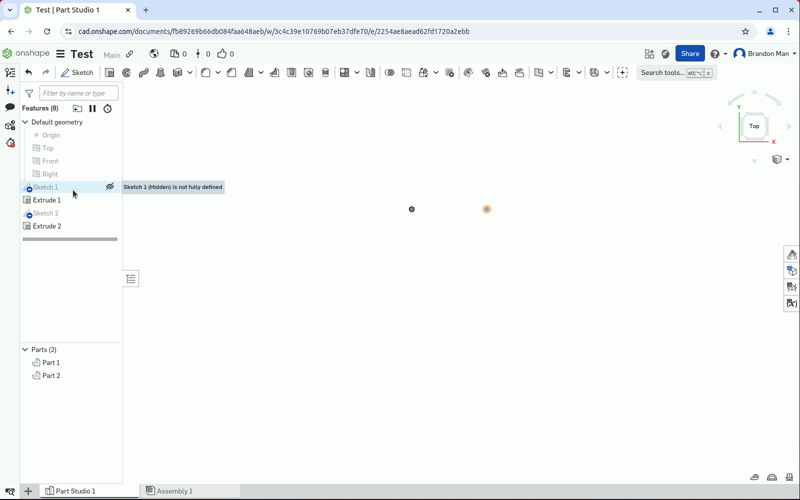
click(73, 189)
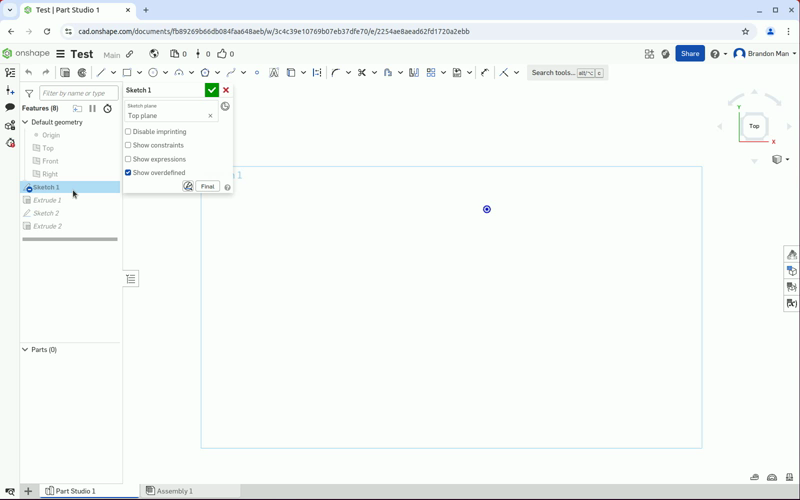
mouse_move(229, 92)
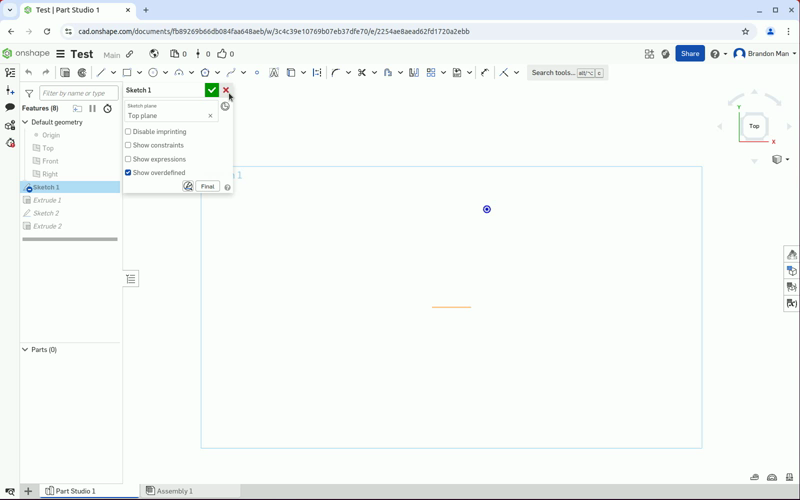
click(229, 92)
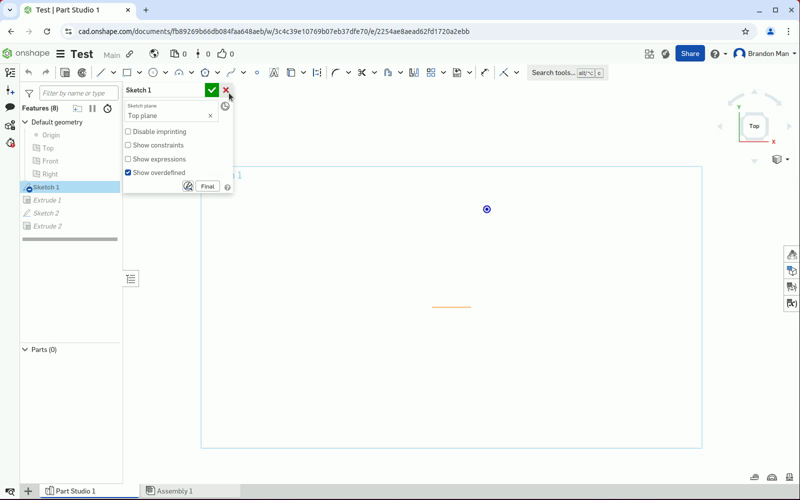
key(shift+s)
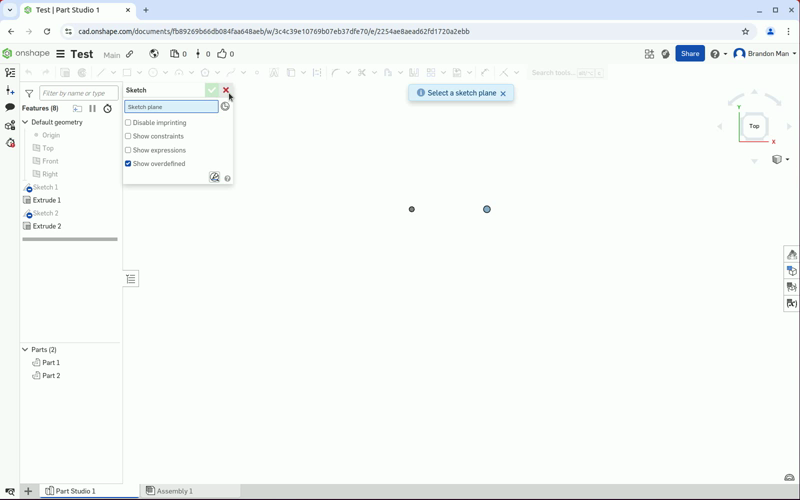
mouse_move(73, 150)
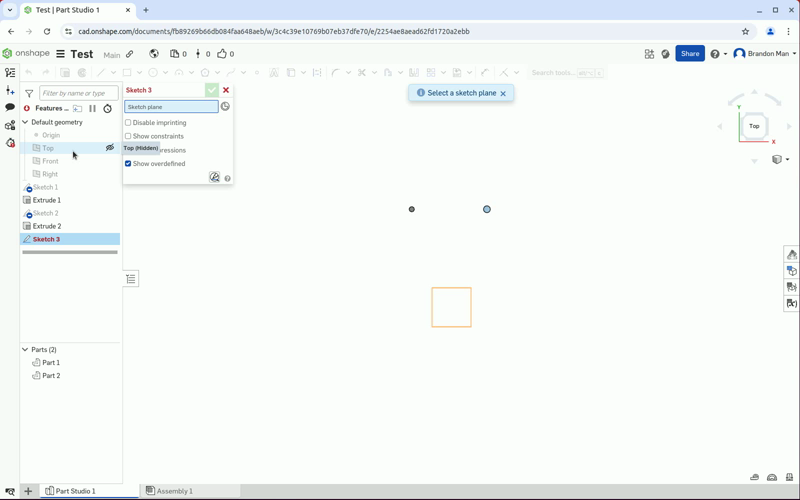
click(73, 150)
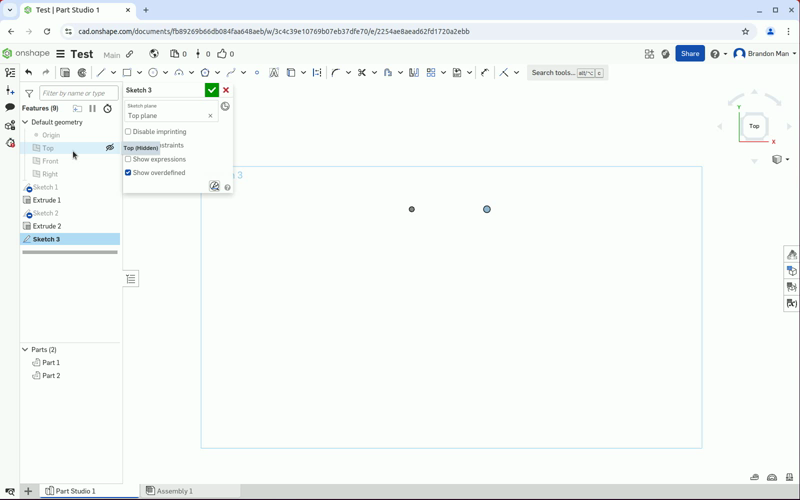
mouse_move(73, 352)
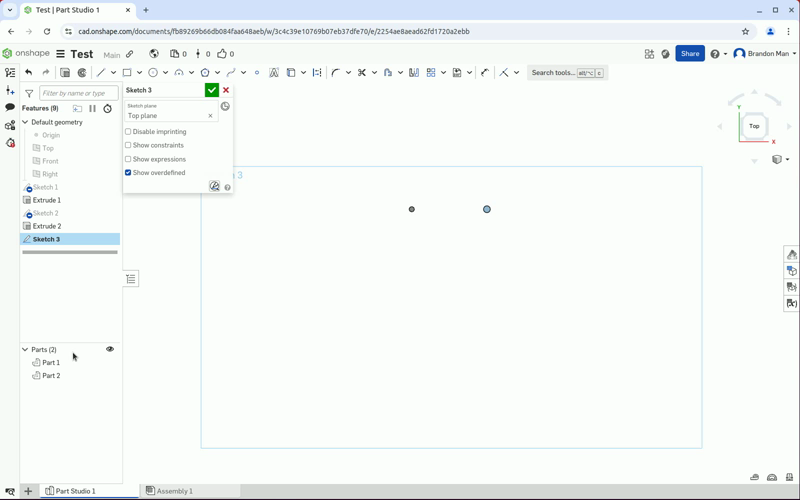
key(y)
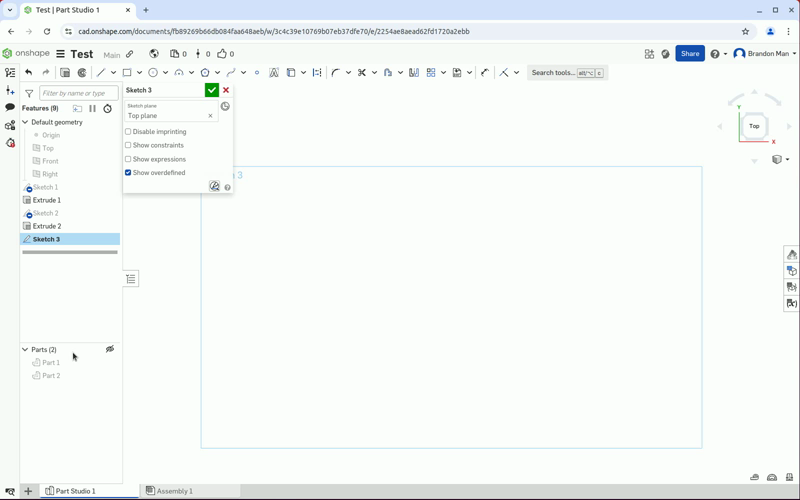
key(c)
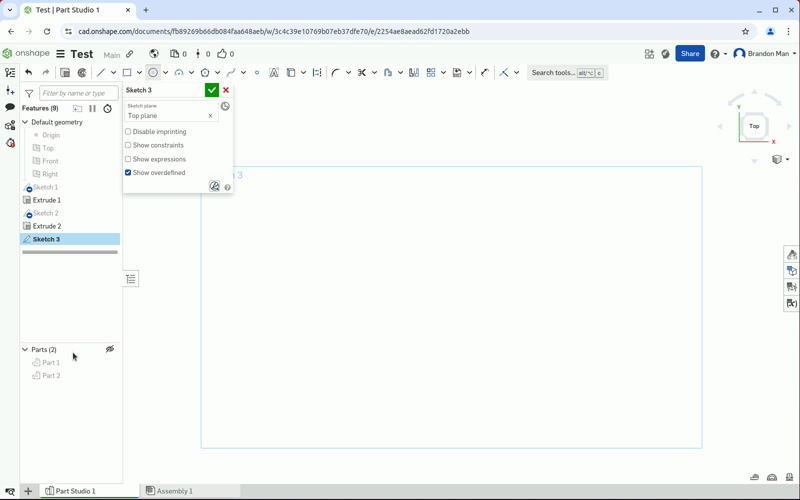
key_down(shift)
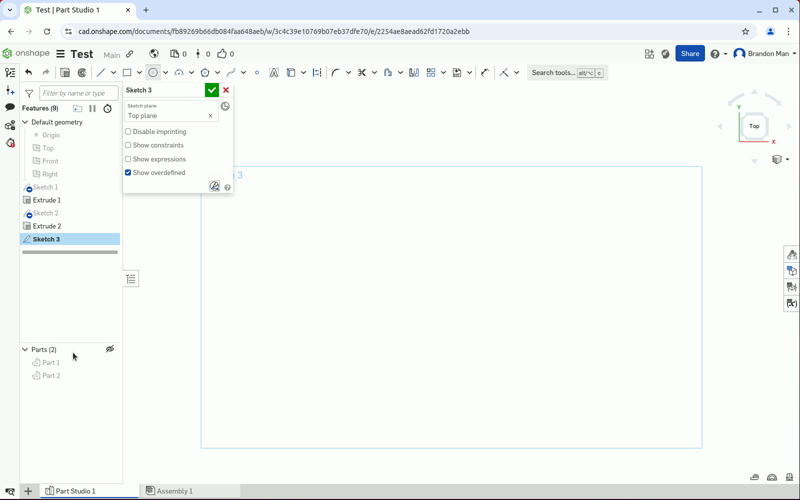
mouse_move(411, 333)
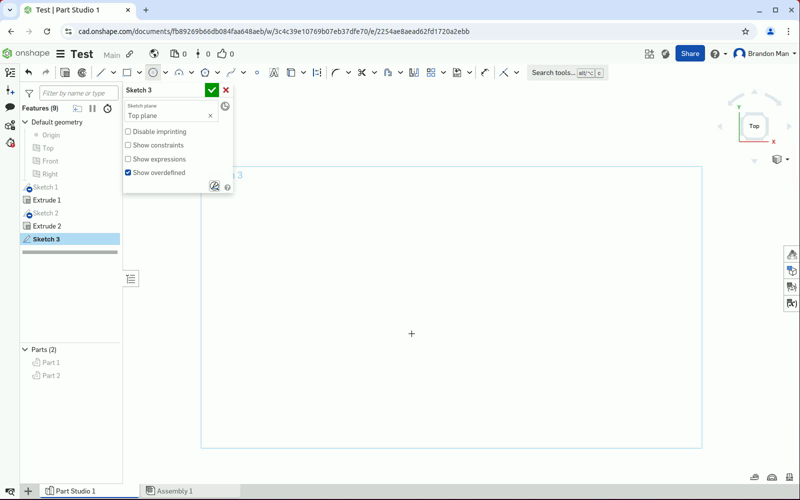
click(411, 333)
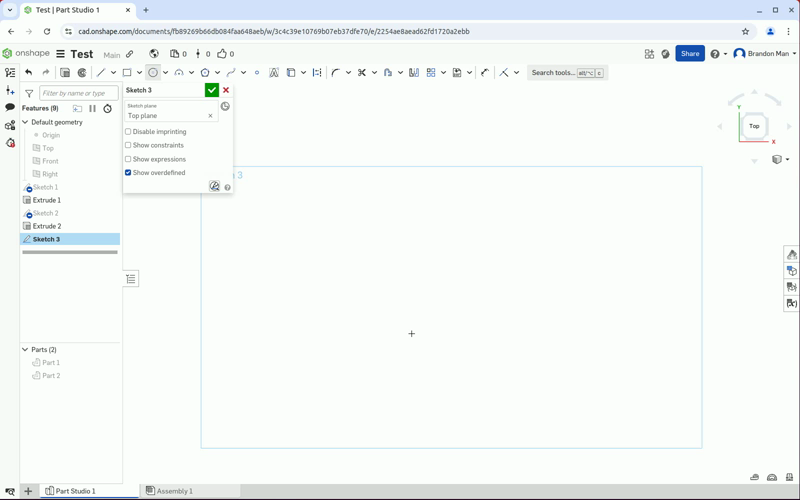
key_up(shift)
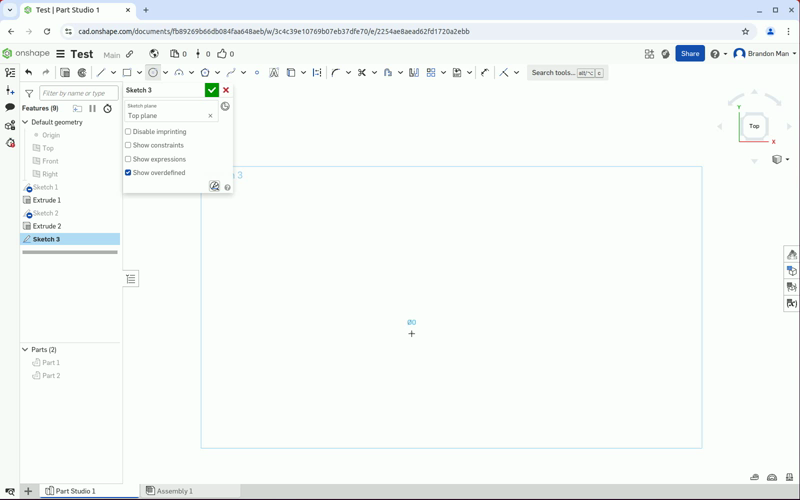
mouse_move(414, 333)
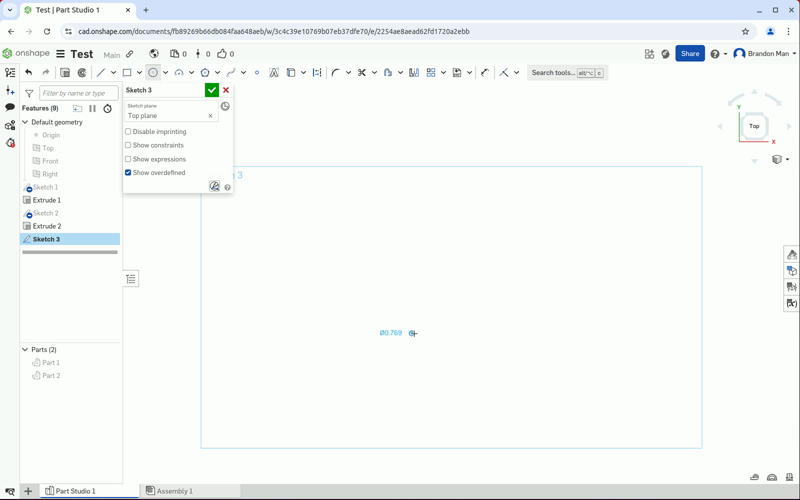
scroll(6)
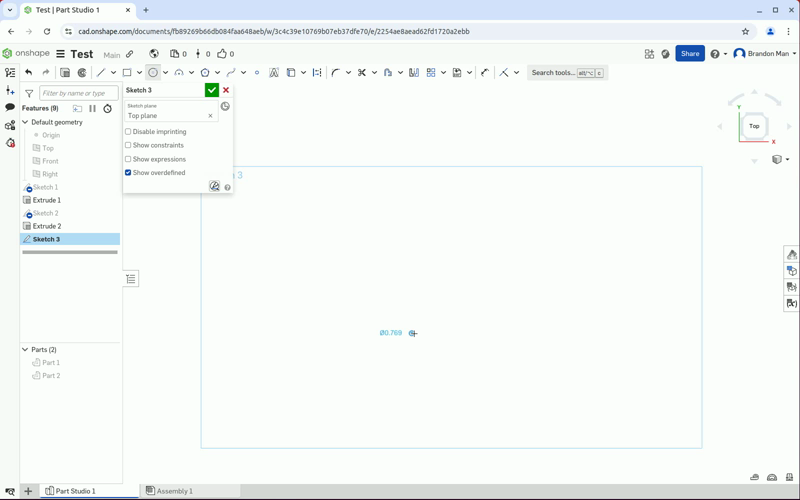
scroll(6)
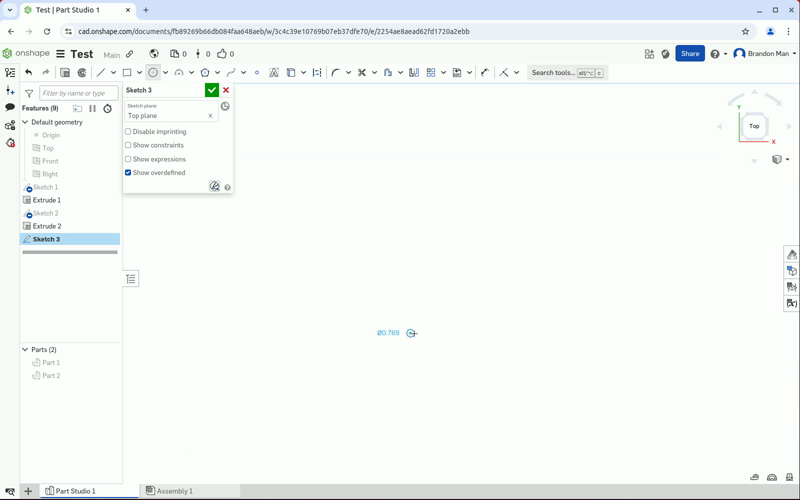
scroll(6)
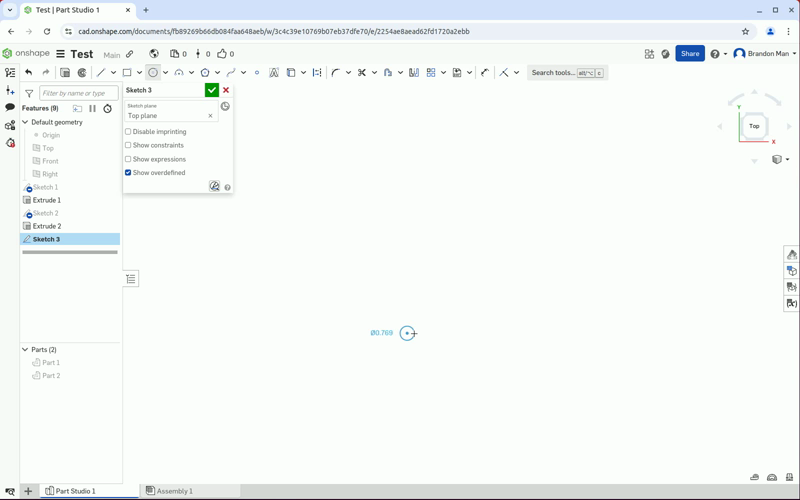
scroll(6)
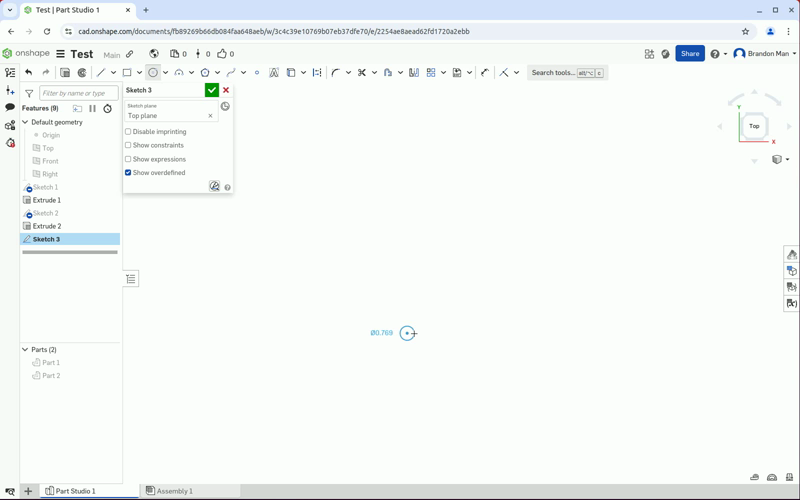
scroll(6)
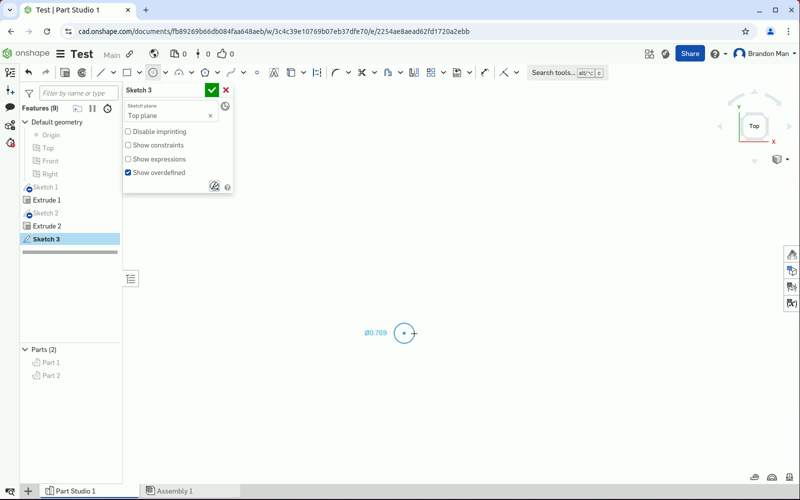
scroll(6)
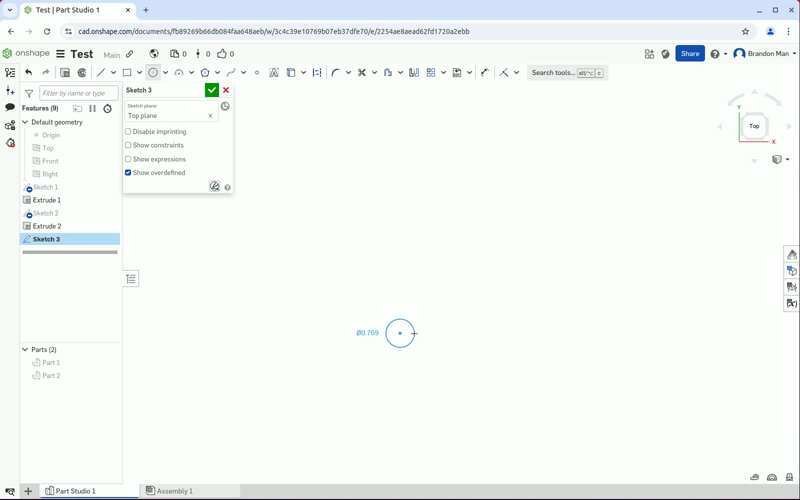
scroll(6)
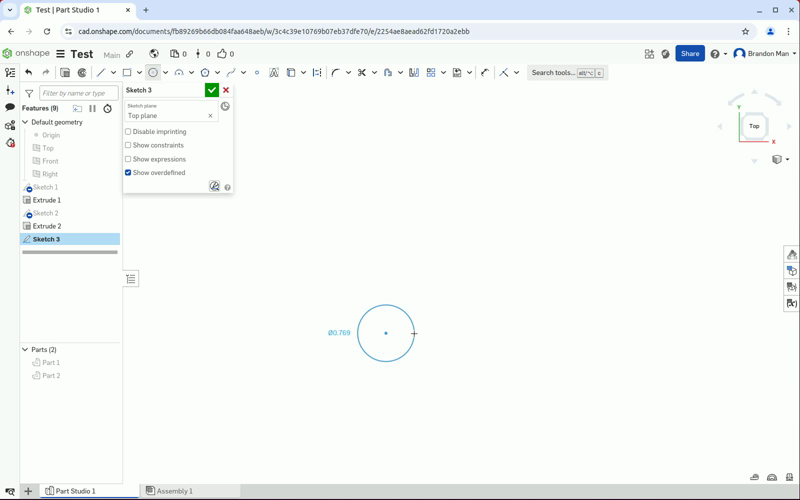
click(414, 333)
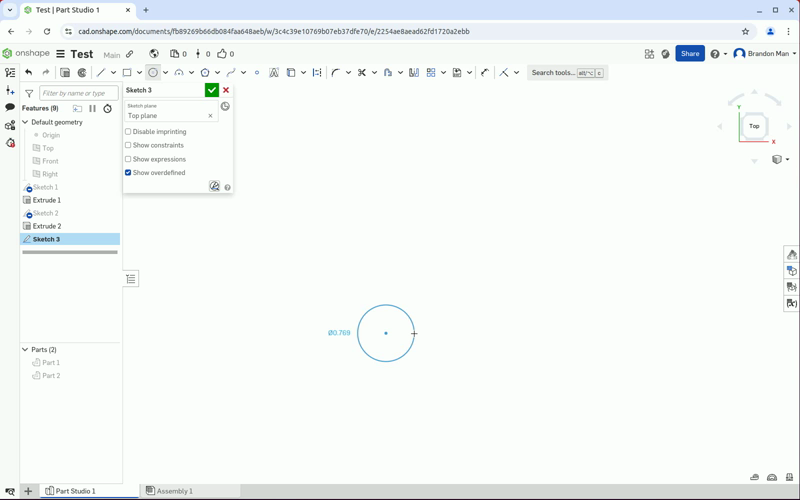
scroll(-6)
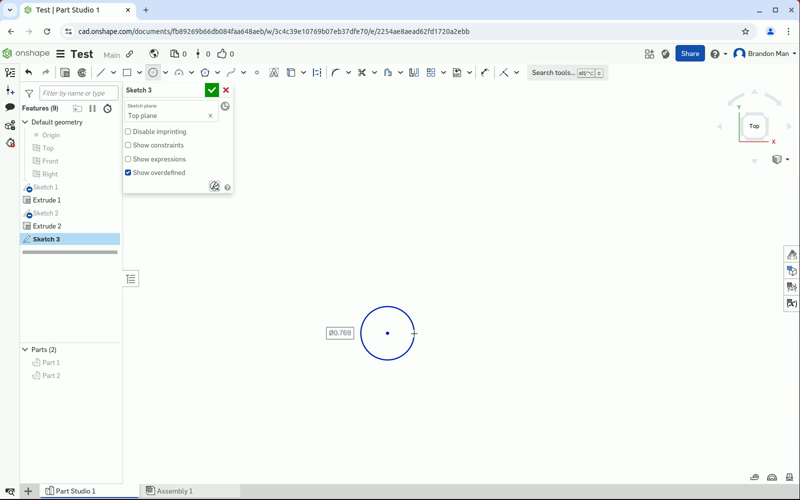
scroll(-6)
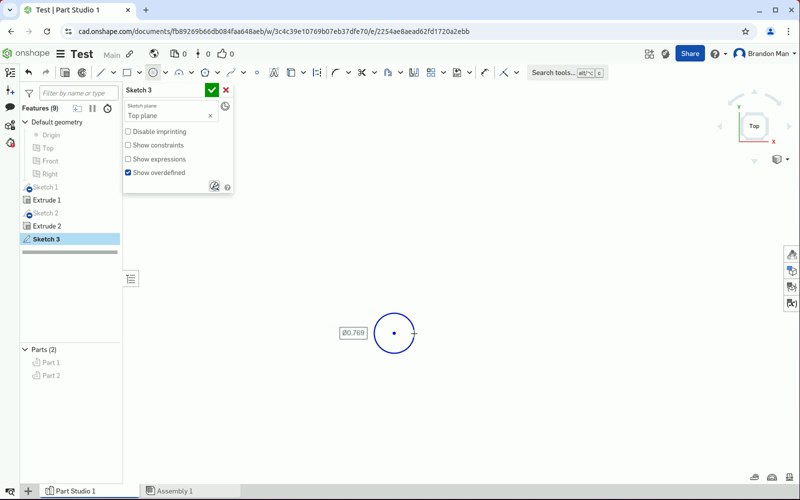
scroll(-6)
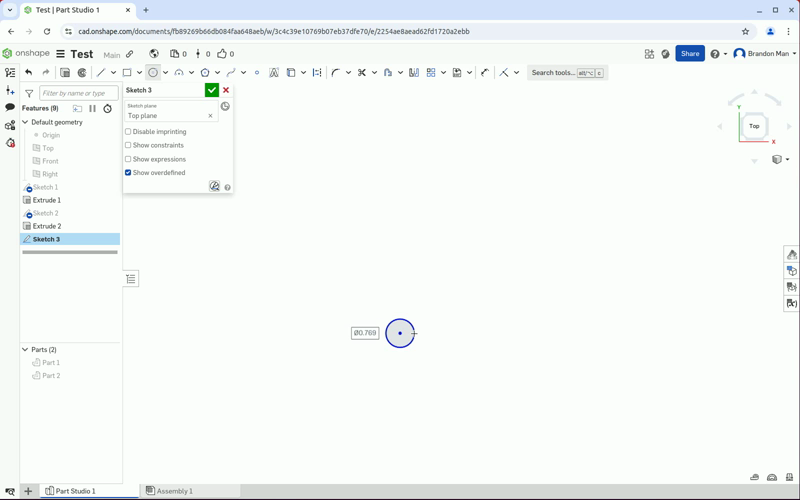
scroll(-6)
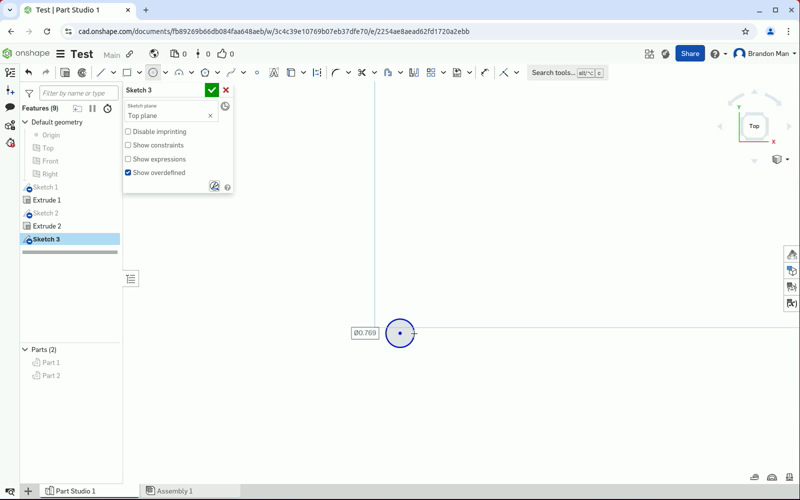
scroll(-6)
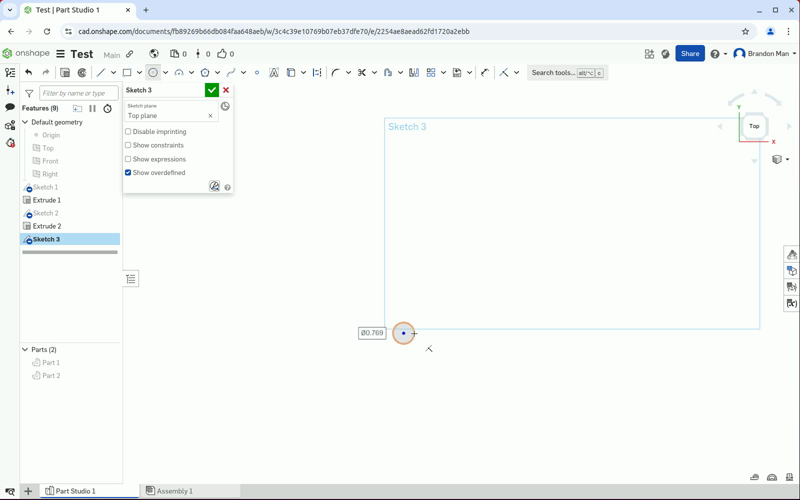
scroll(-6)
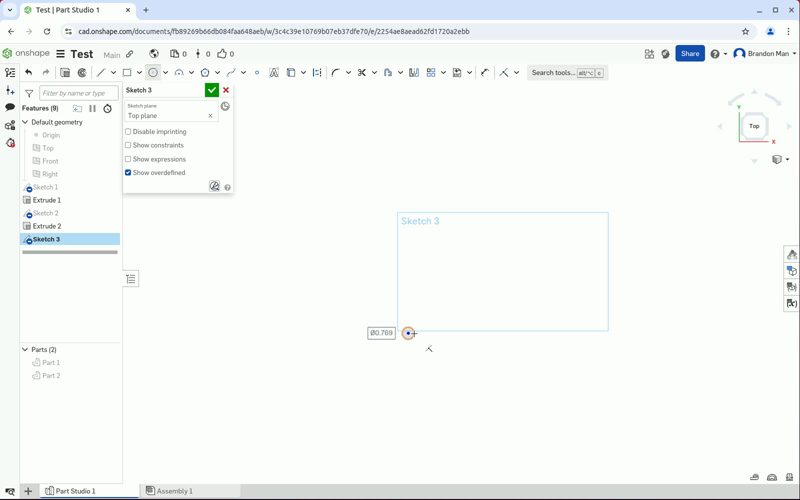
scroll(-6)
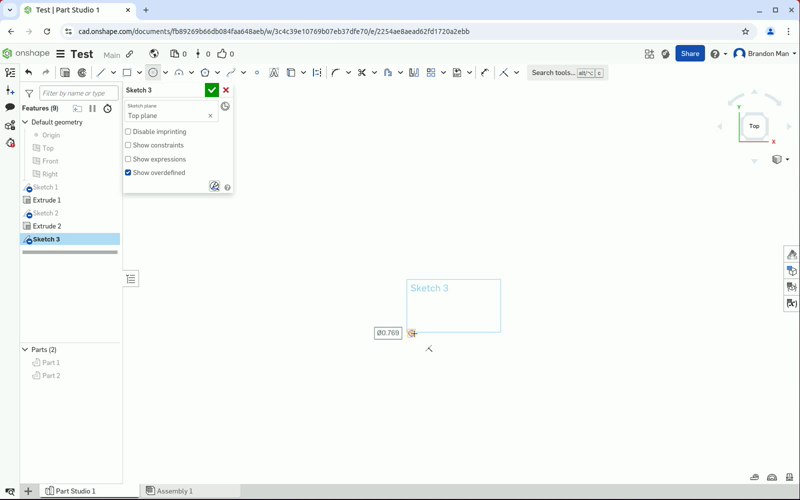
key(esc)
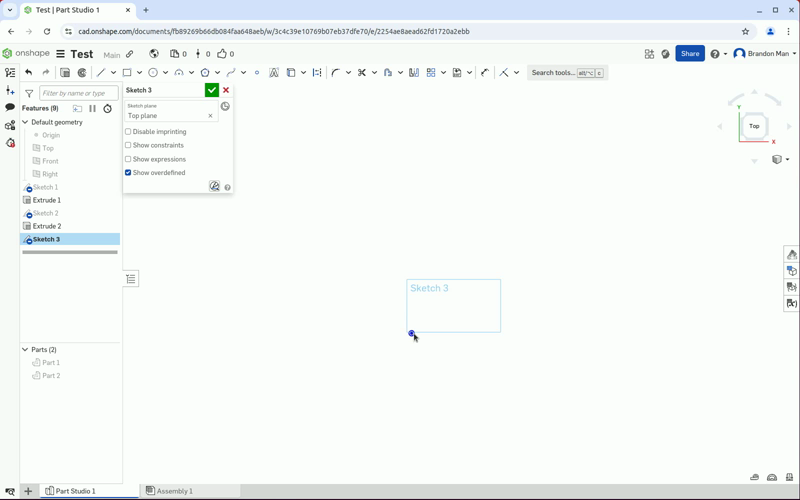
mouse_move(410, 333)
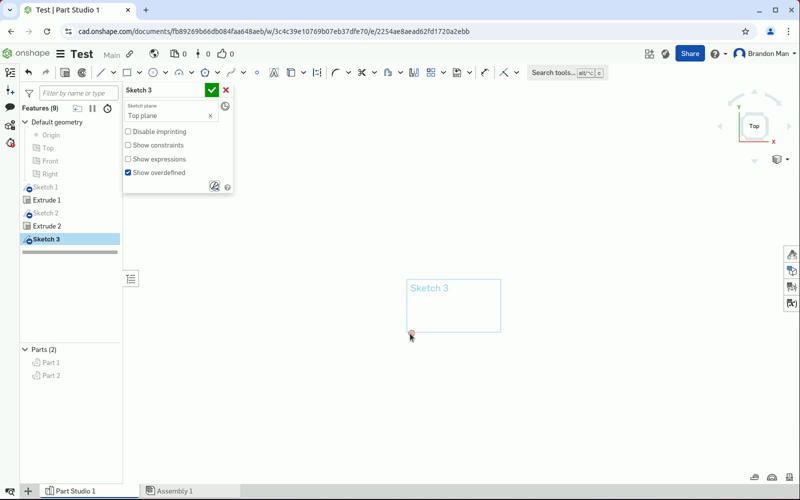
scroll(6)
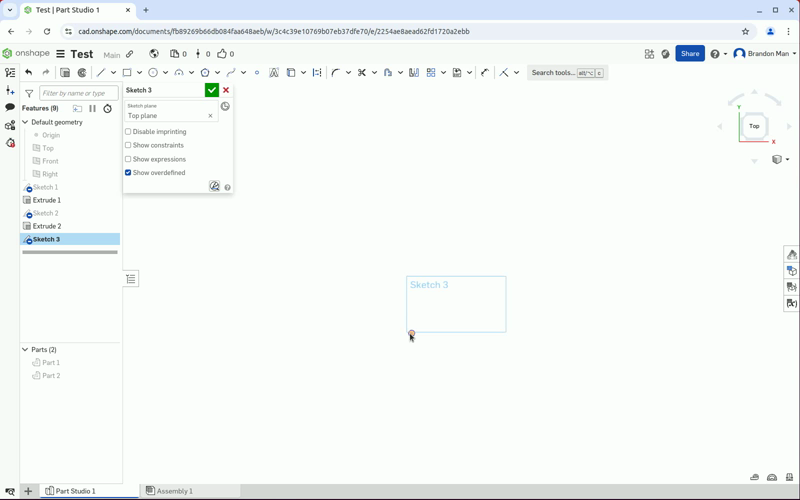
scroll(6)
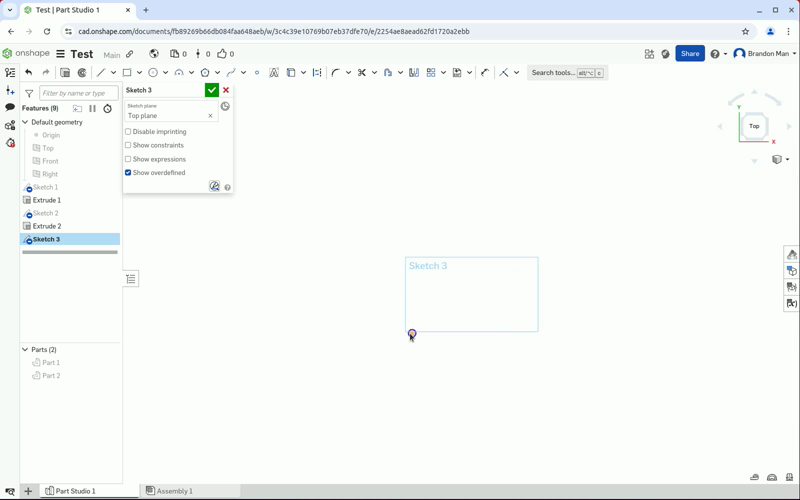
scroll(6)
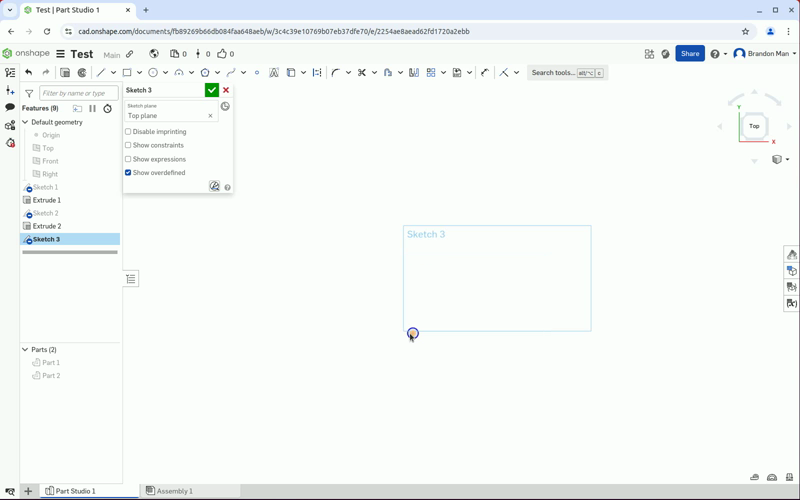
scroll(6)
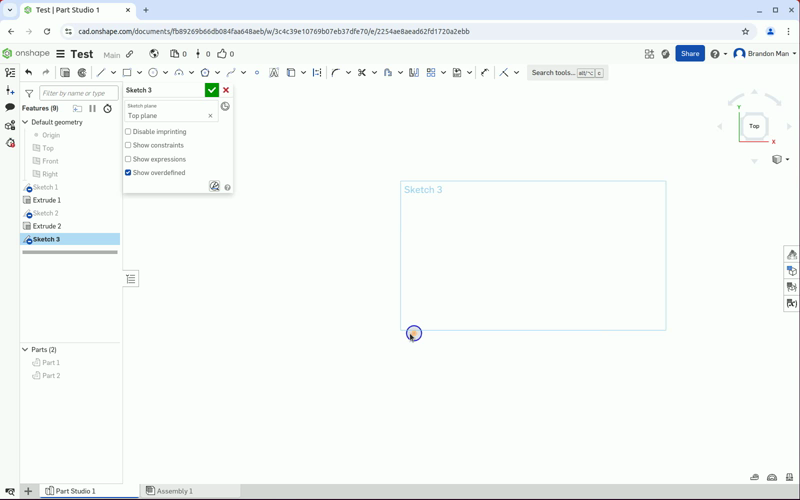
scroll(6)
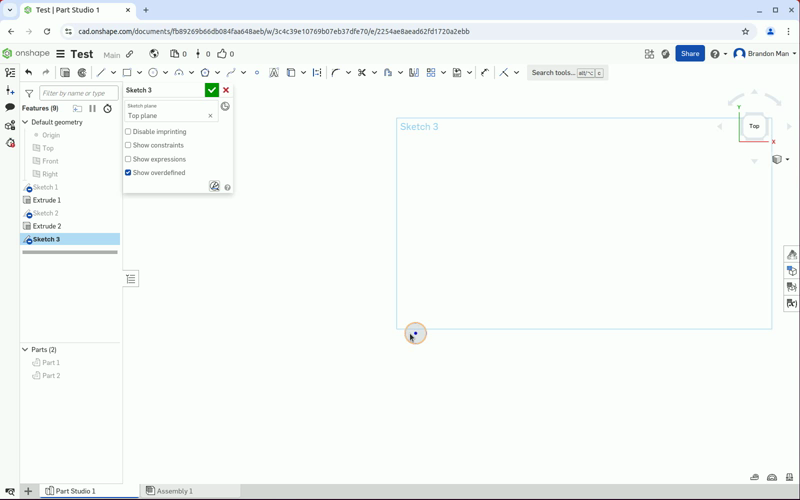
scroll(6)
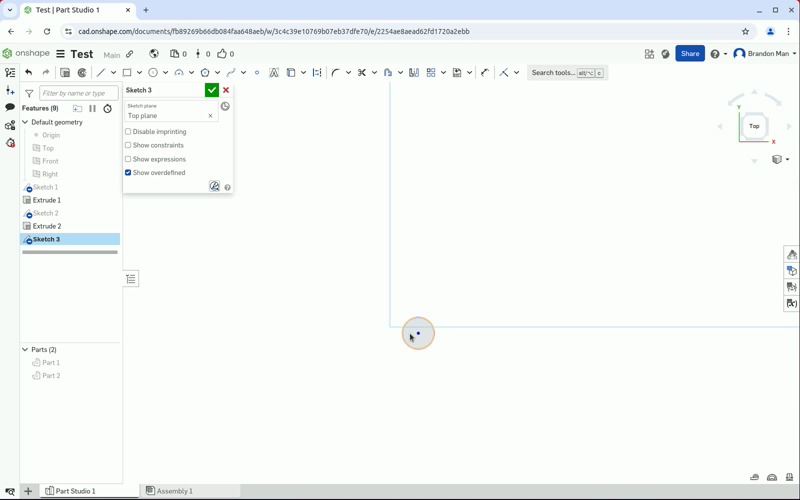
scroll(6)
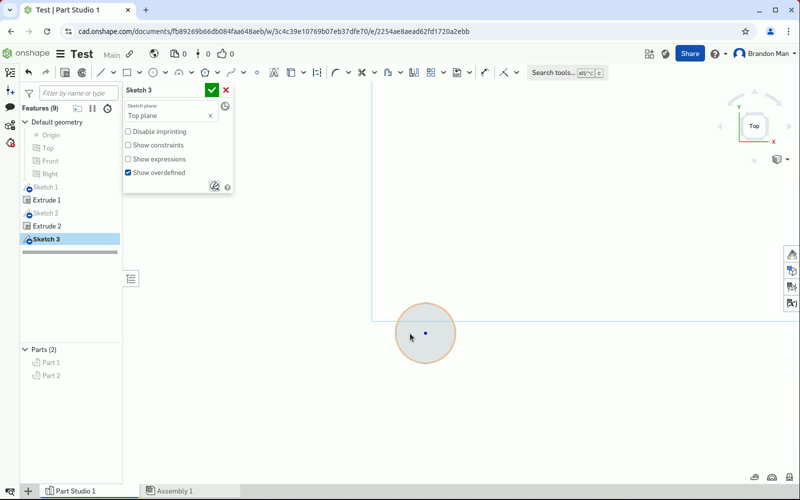
click(410, 333)
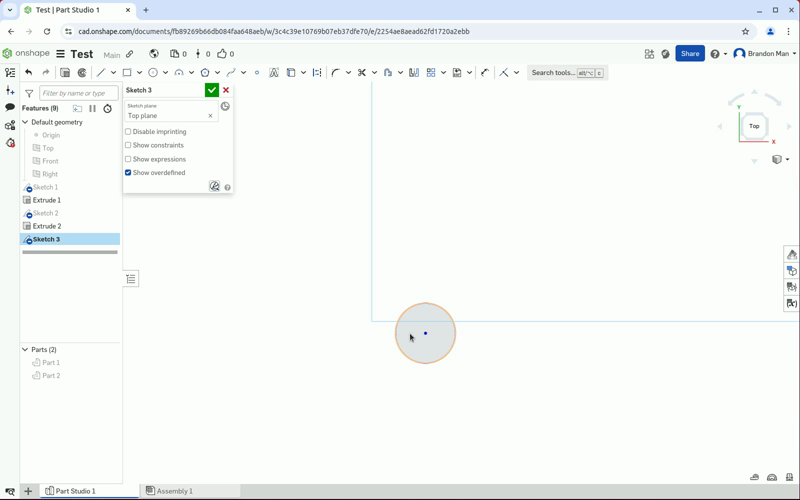
scroll(-6)
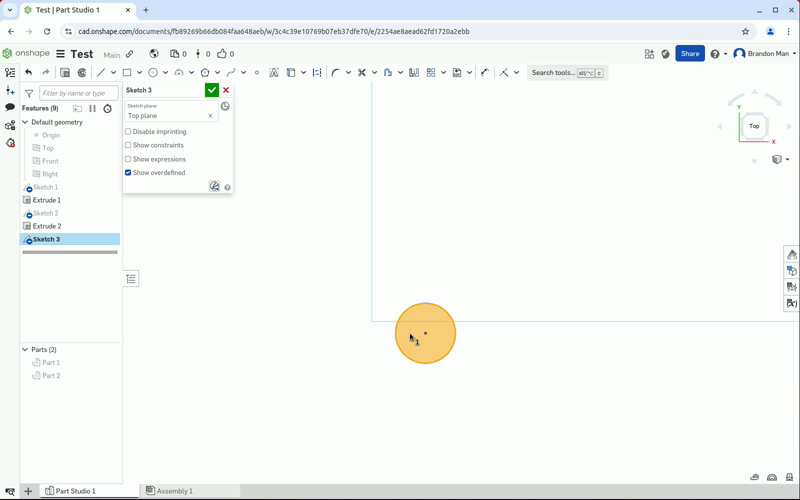
scroll(-6)
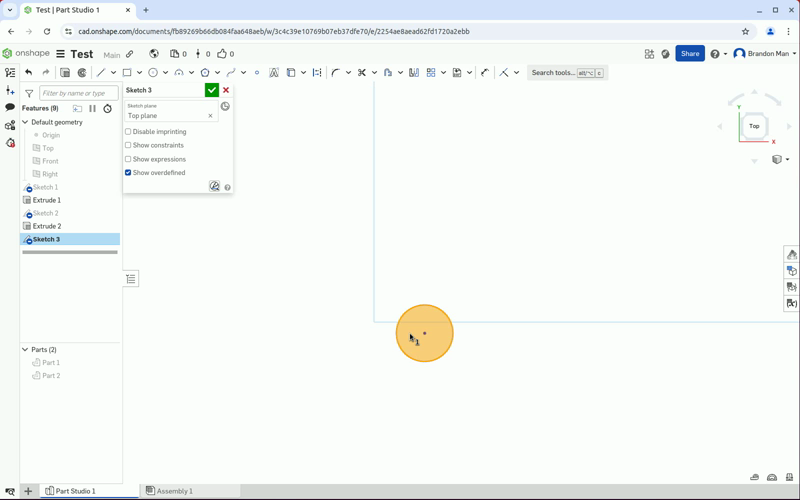
scroll(-6)
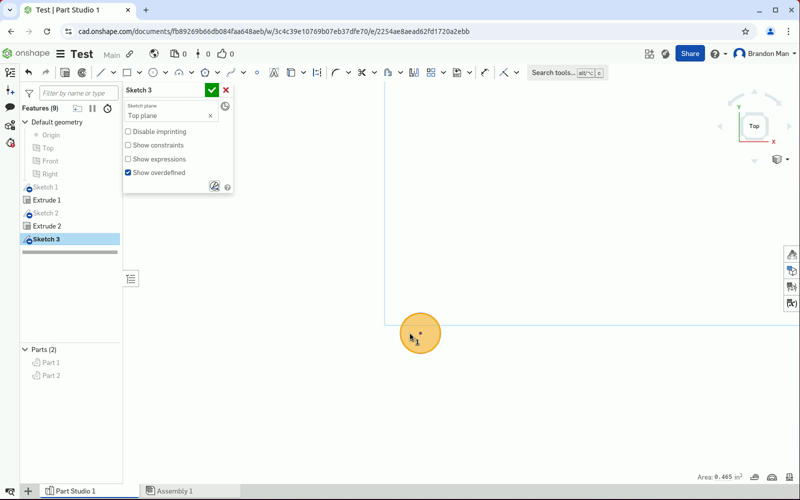
scroll(-6)
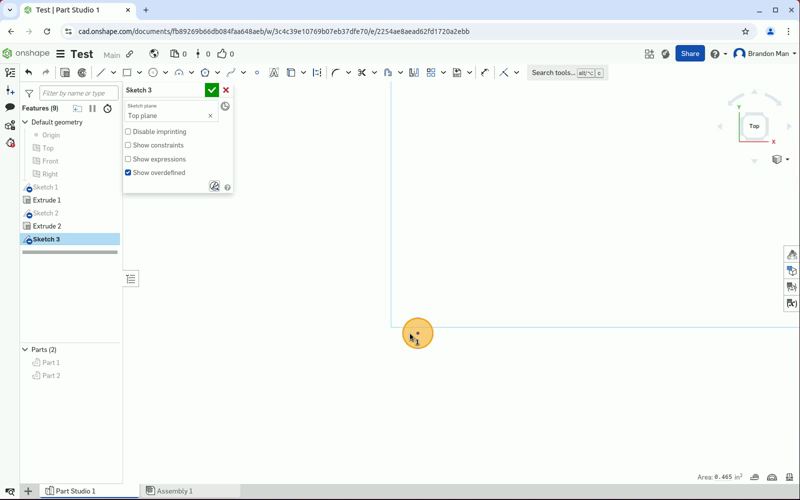
scroll(-6)
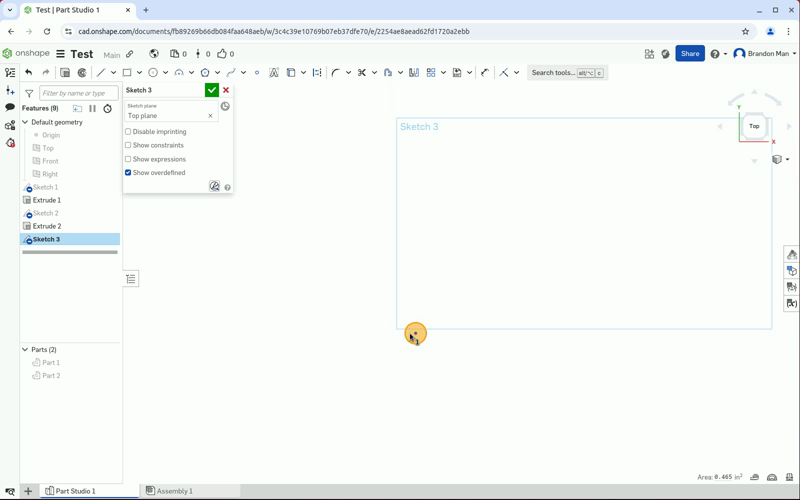
scroll(-6)
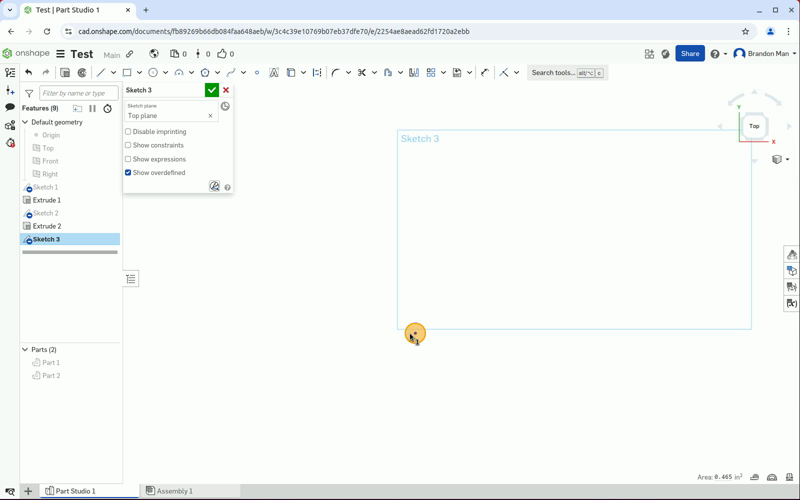
scroll(-6)
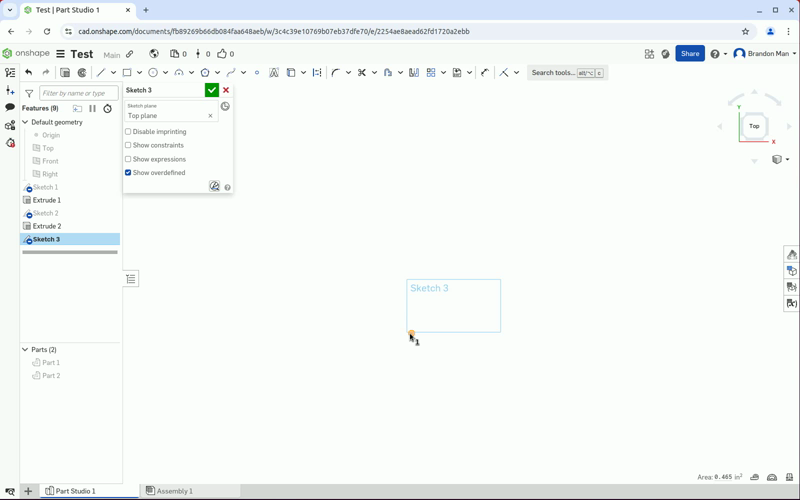
mouse_move(73, 352)
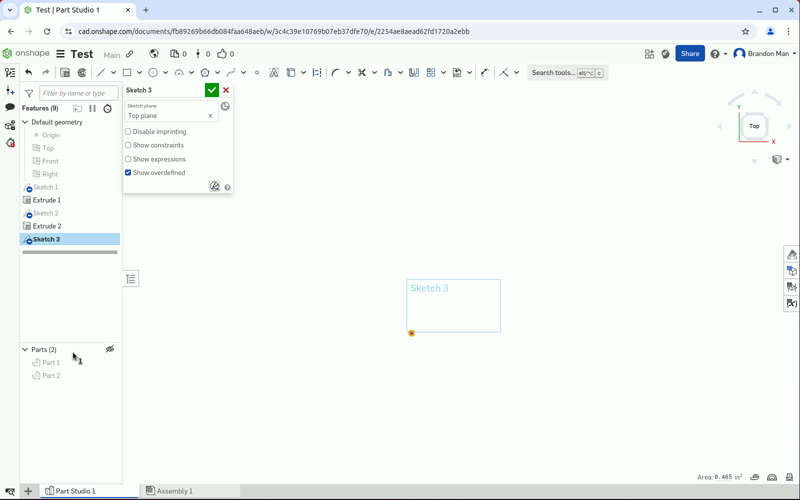
key(shift+y)
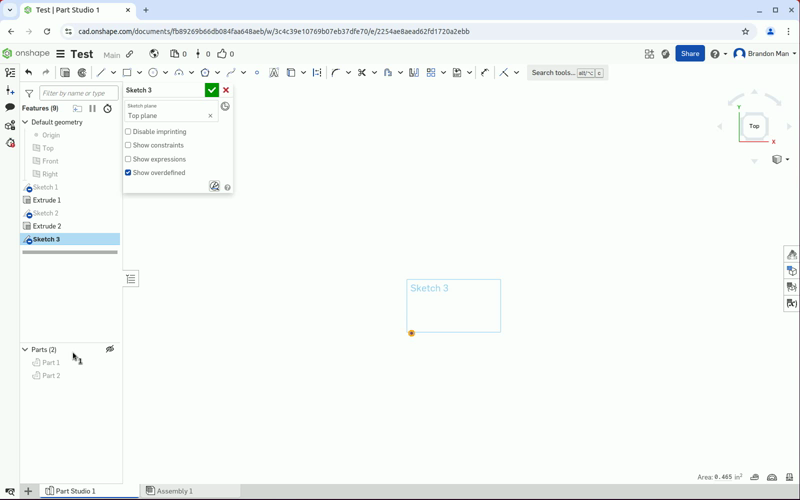
key(shift+e)
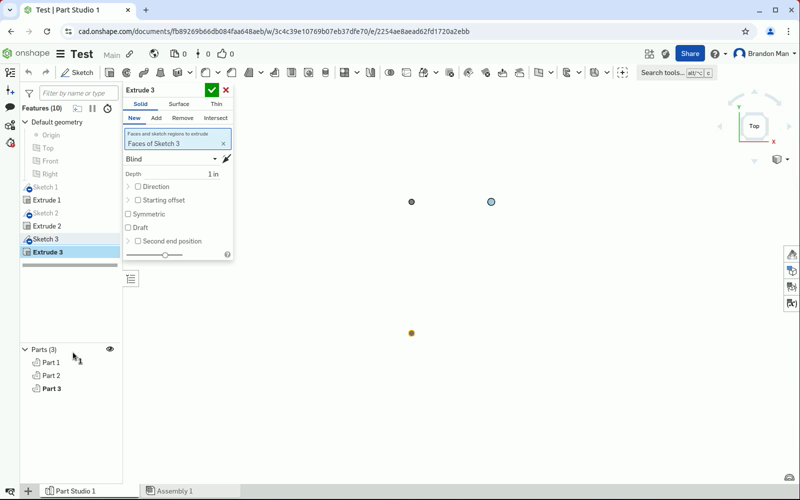
mouse_move(143, 106)
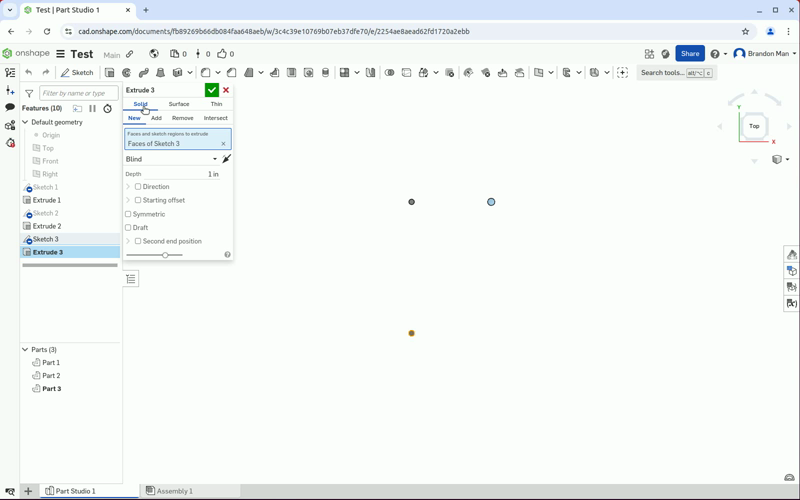
click(143, 106)
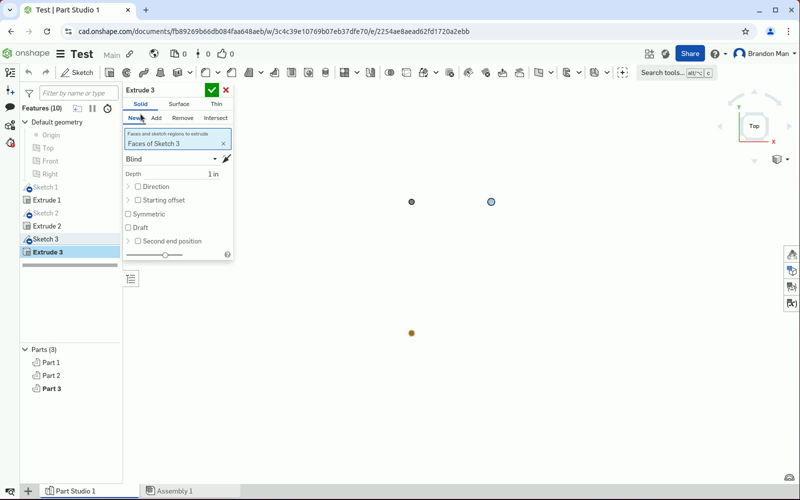
mouse_move(137, 120)
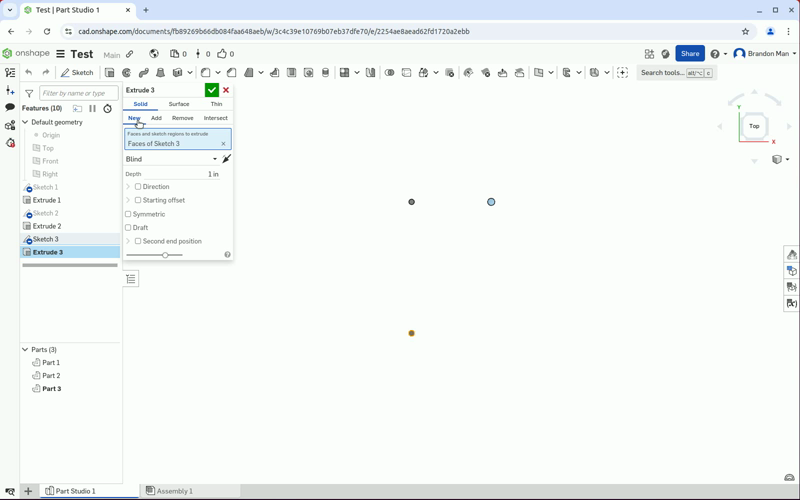
click(137, 120)
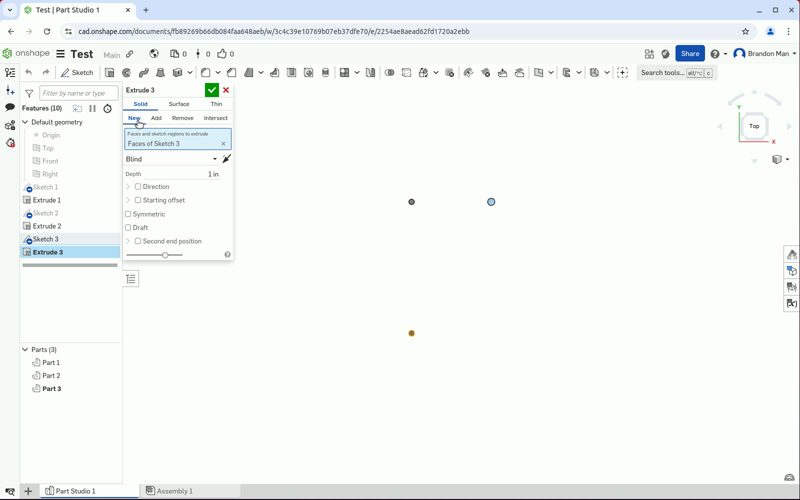
key(tab, 4)
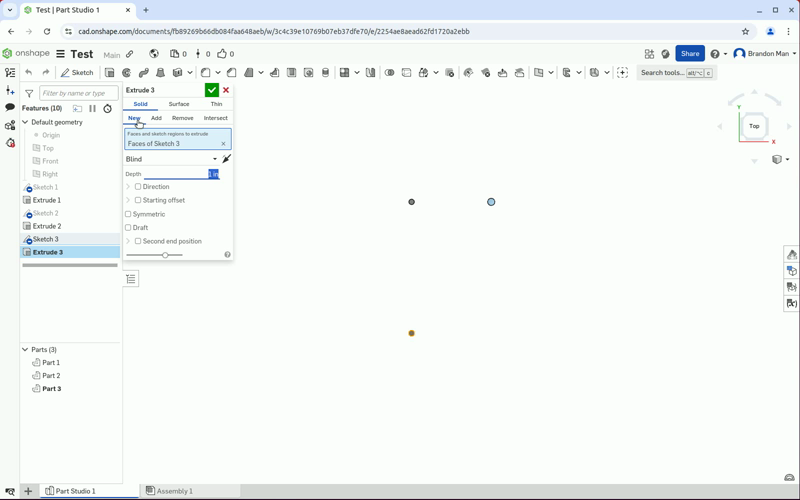
text(23.108)
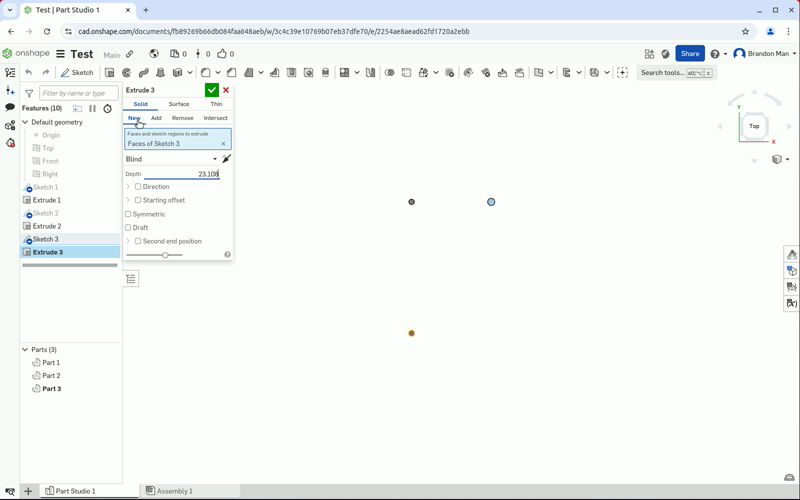
key(enter)
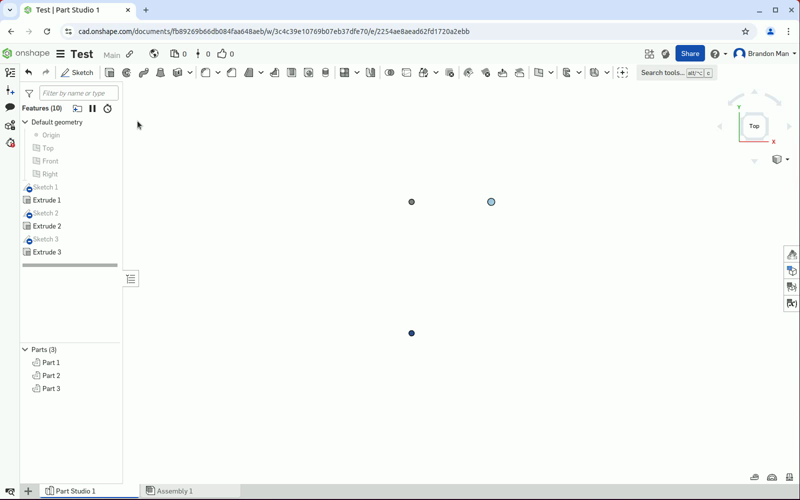
key(shift+h)
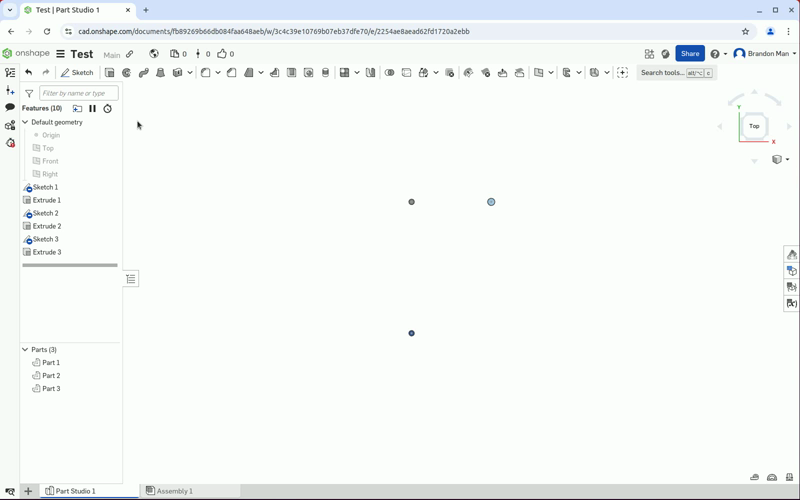
key(shift+h)
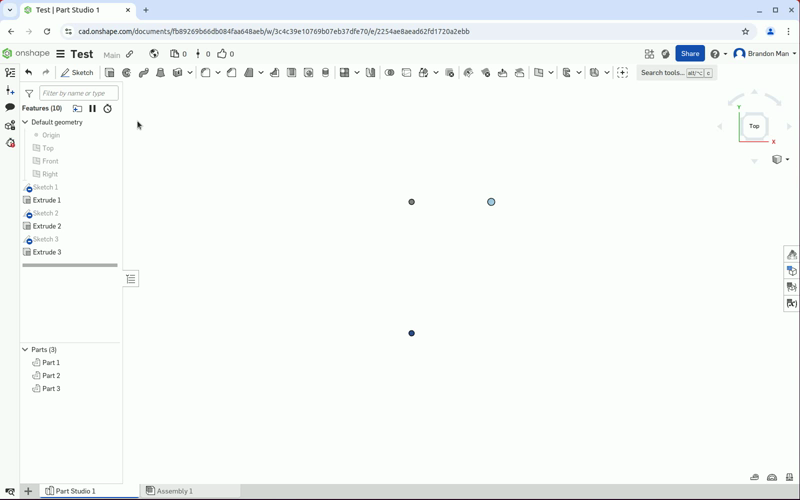
mouse_move(73, 189)
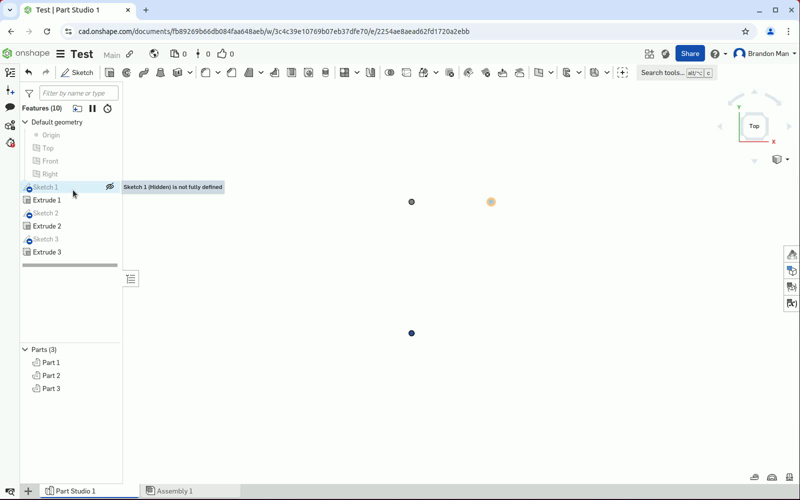
click(73, 189)
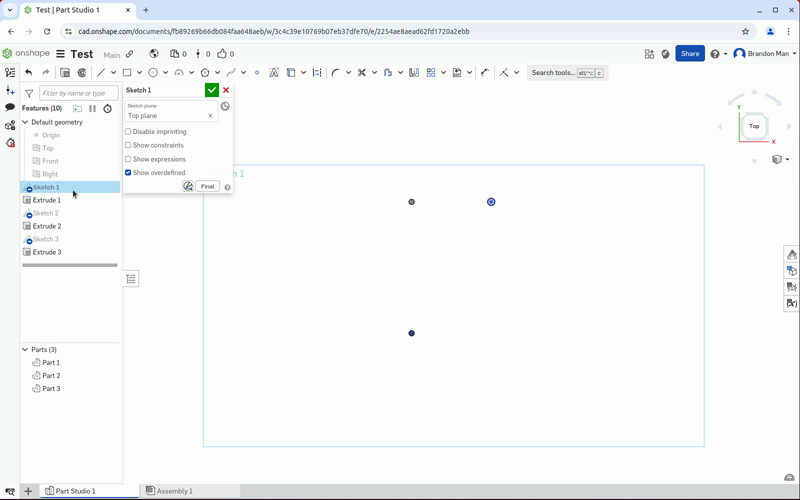
mouse_move(229, 92)
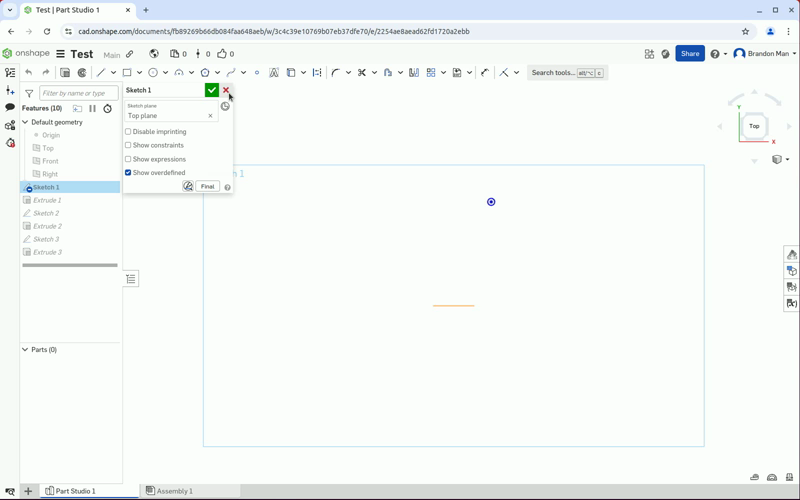
click(229, 92)
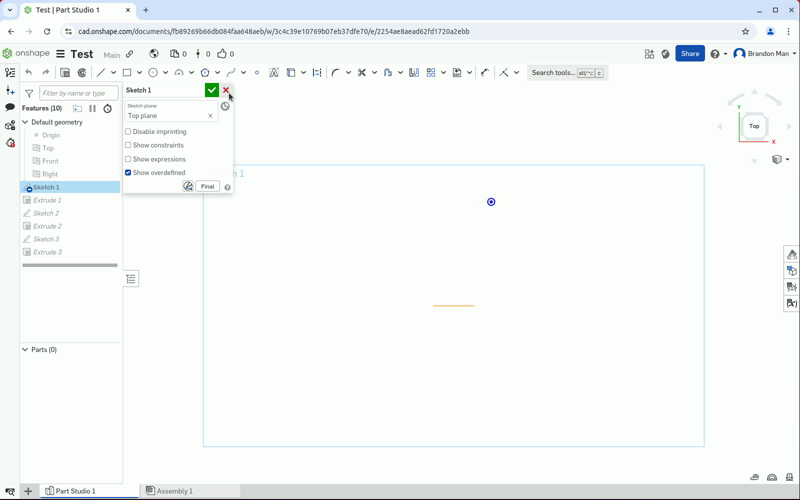
key(shift+s)
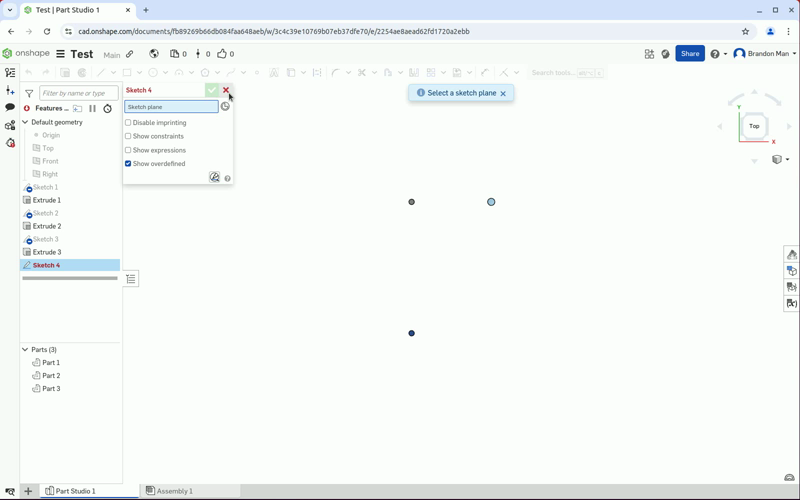
mouse_move(73, 150)
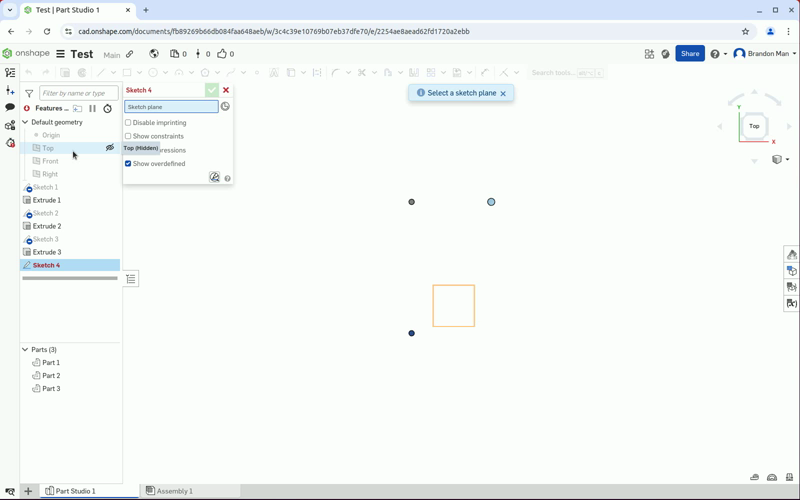
click(73, 150)
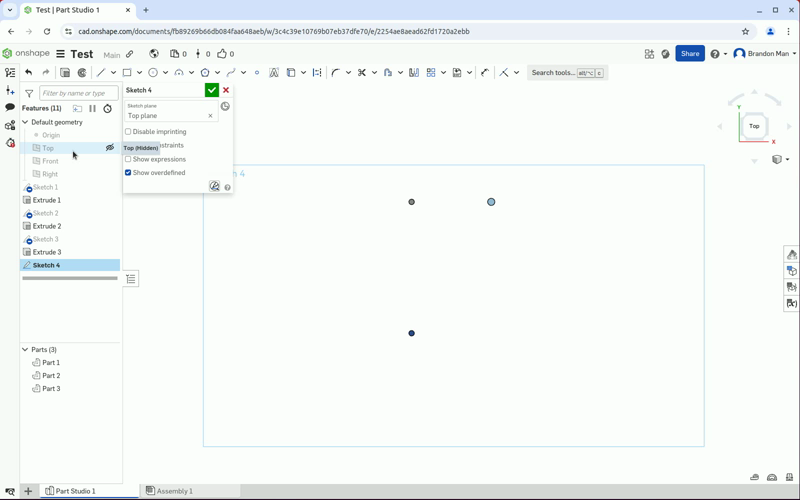
mouse_move(73, 352)
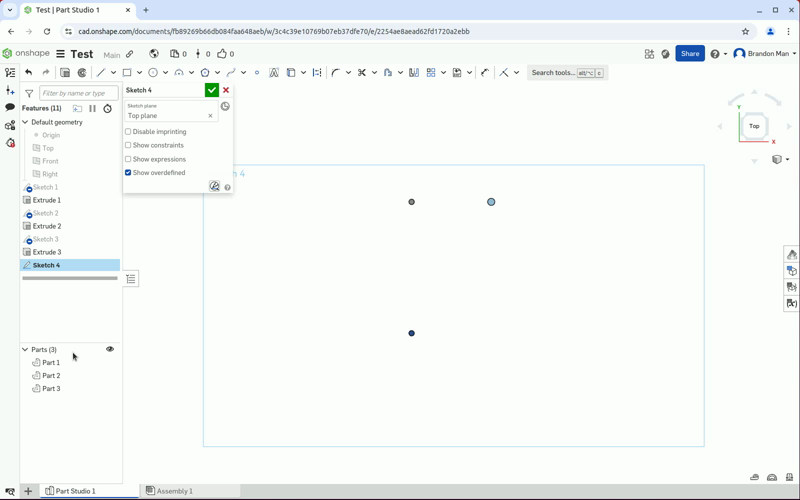
key(y)
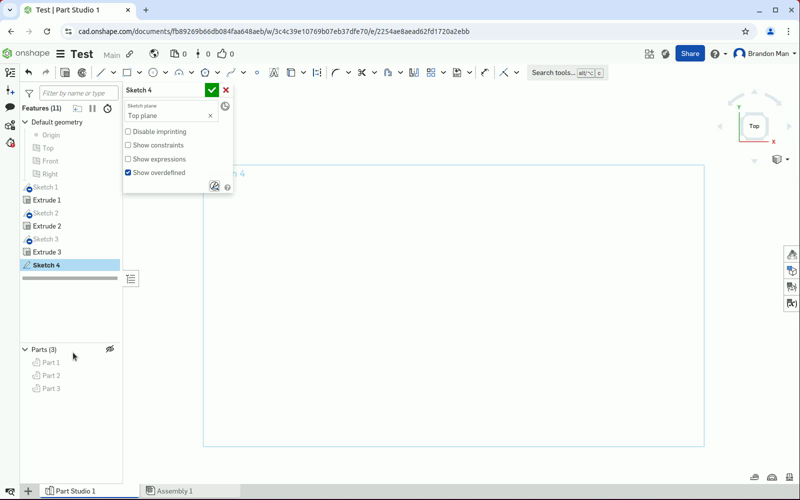
key(c)
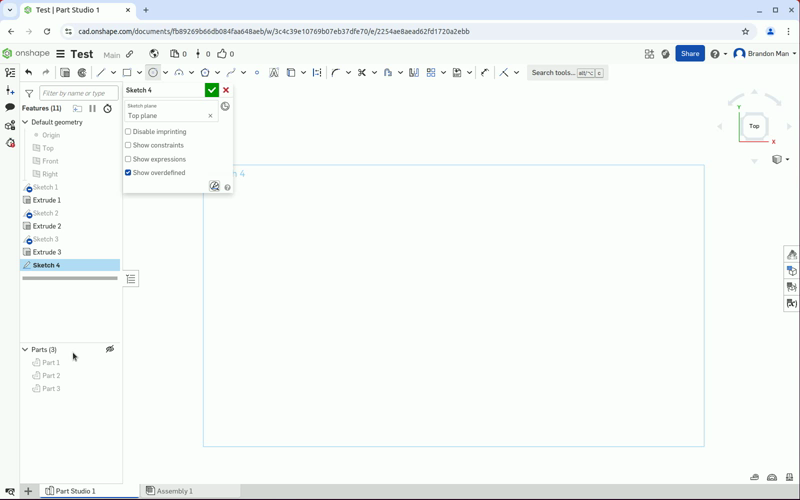
key_down(shift)
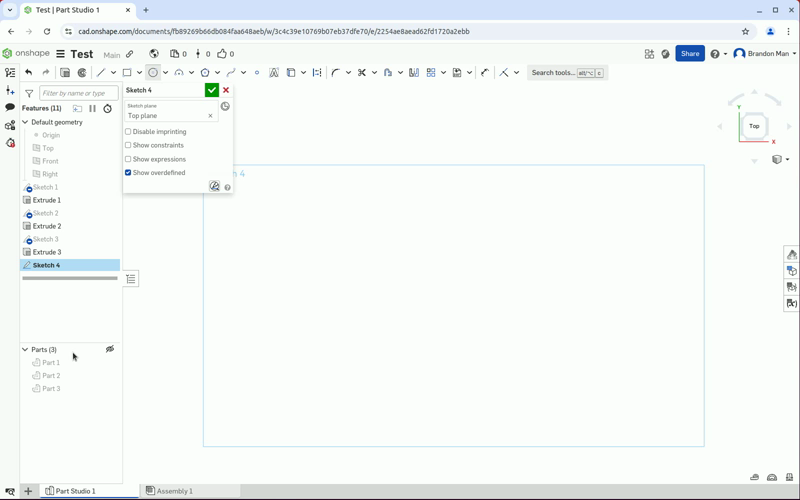
mouse_move(487, 333)
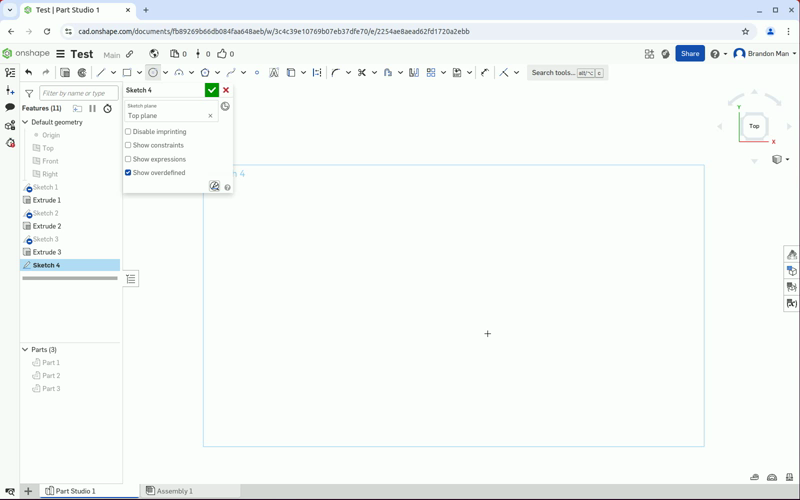
click(487, 333)
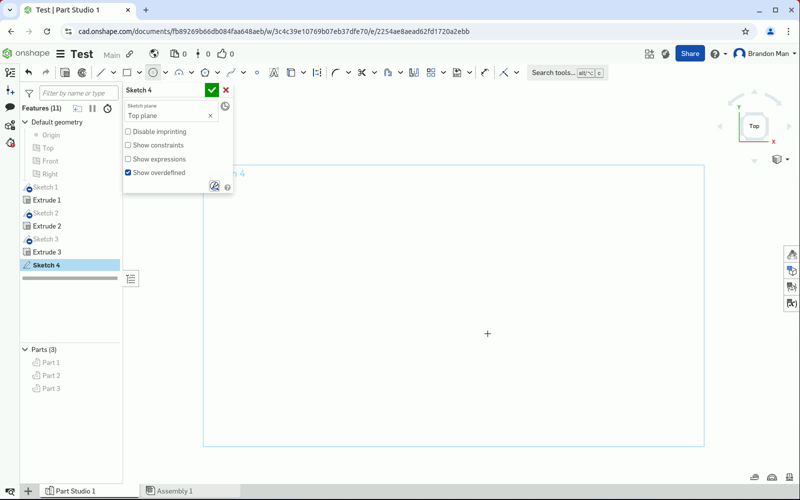
key_up(shift)
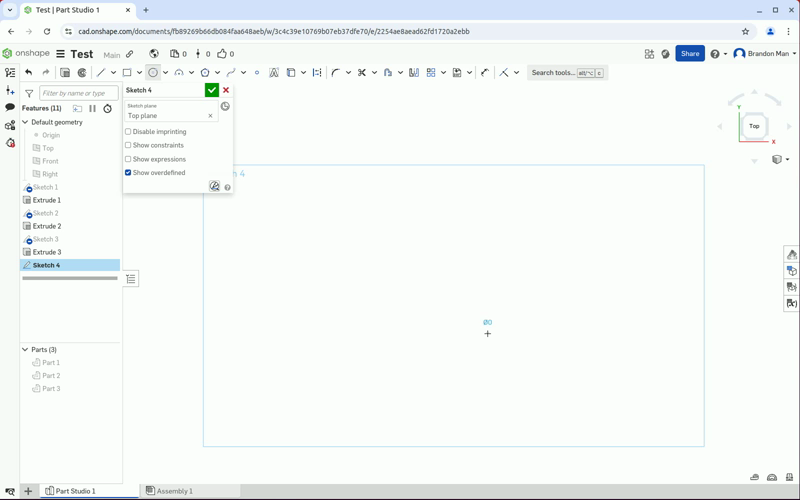
mouse_move(490, 333)
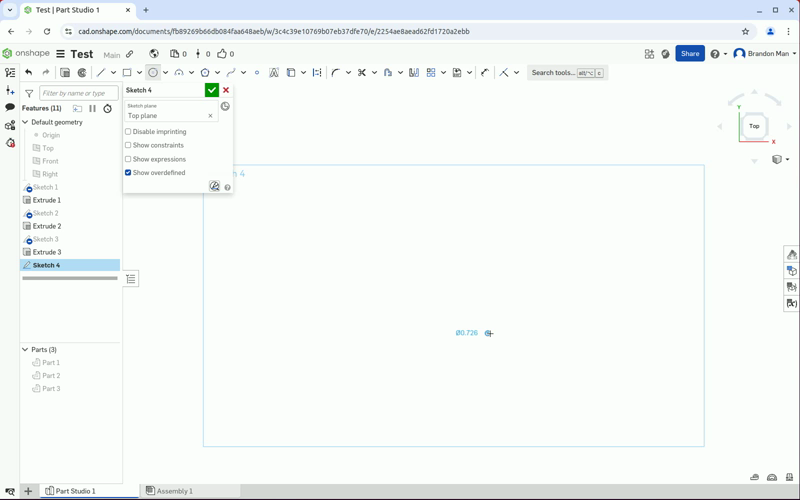
scroll(6)
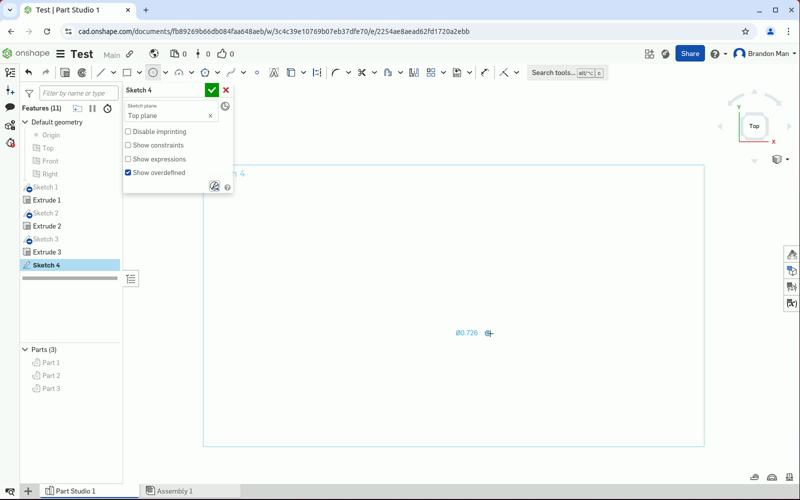
scroll(6)
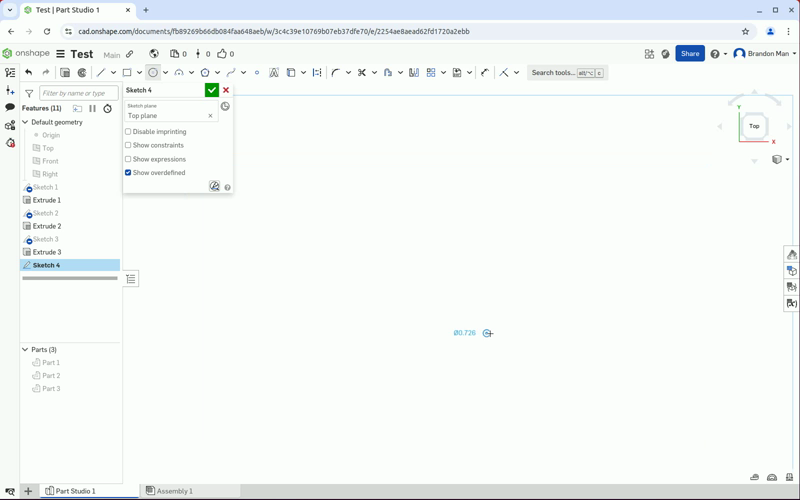
scroll(6)
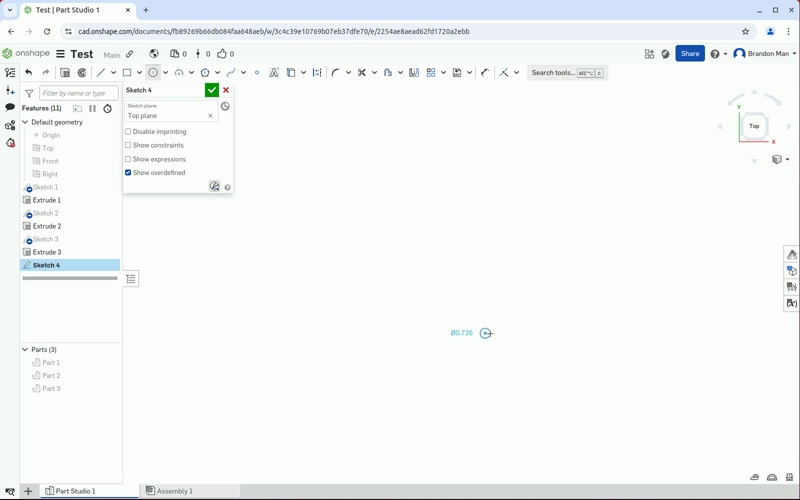
scroll(6)
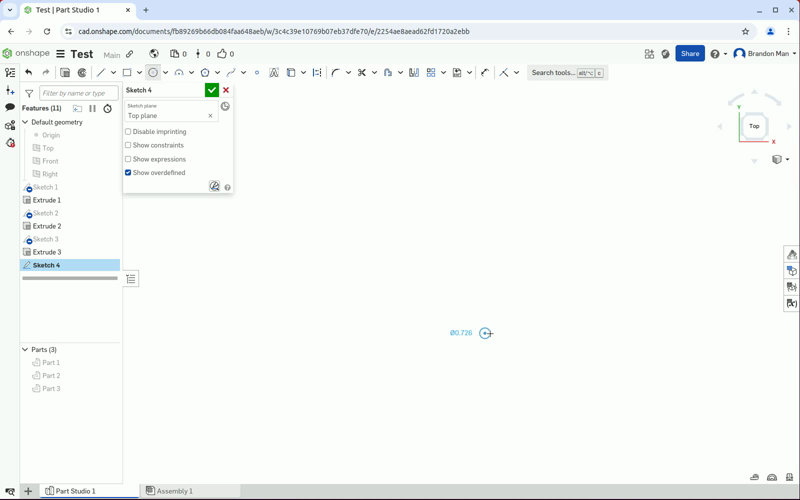
scroll(6)
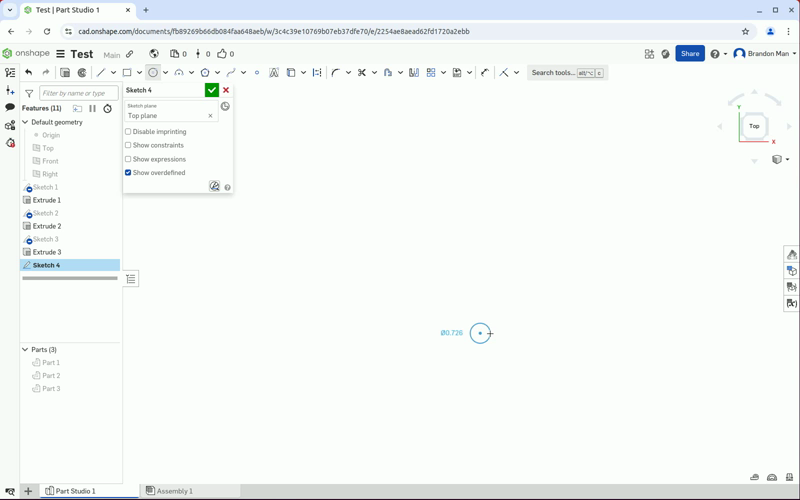
scroll(6)
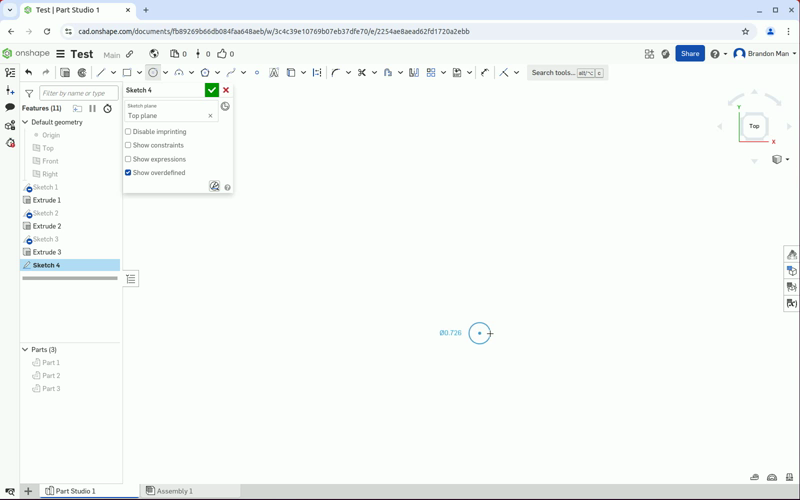
scroll(6)
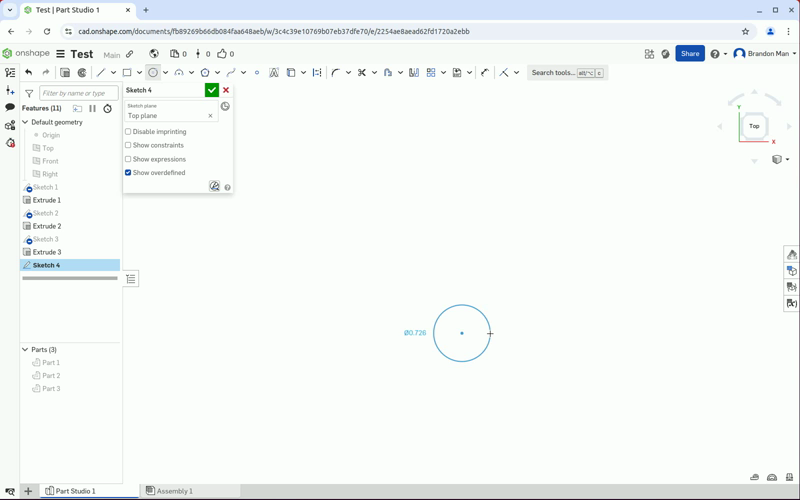
click(490, 333)
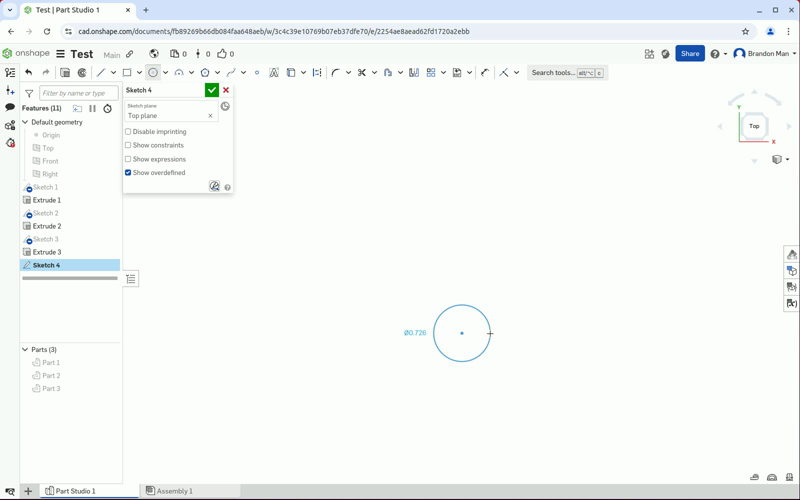
scroll(-6)
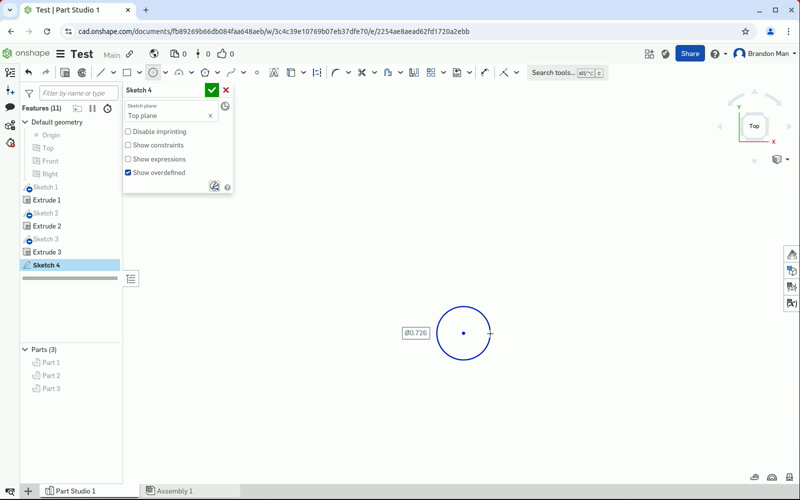
scroll(-6)
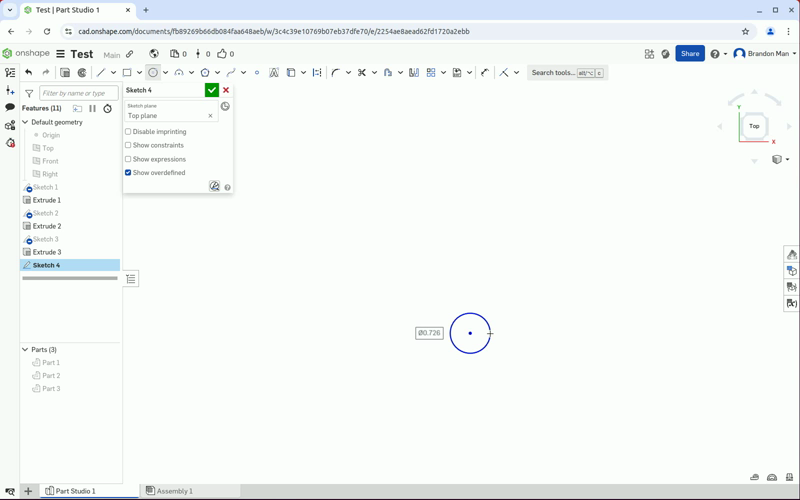
scroll(-6)
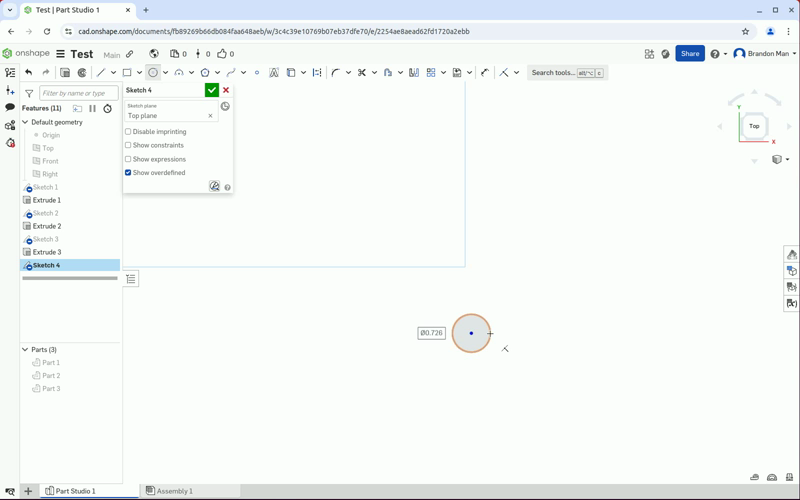
scroll(-6)
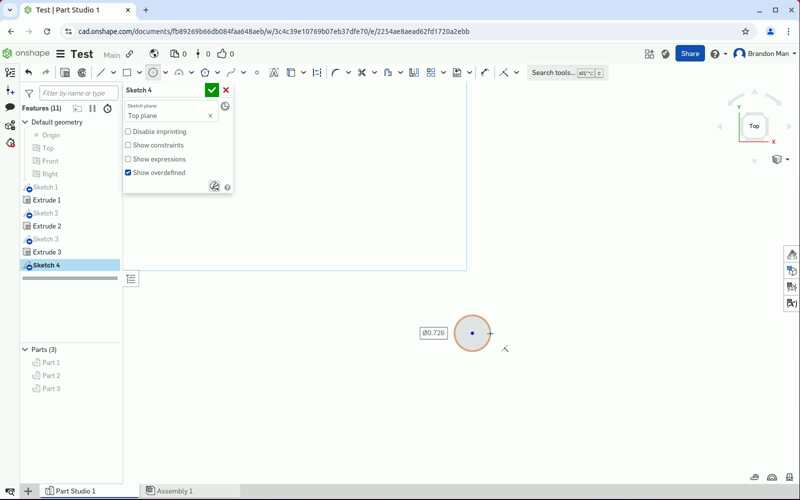
scroll(-6)
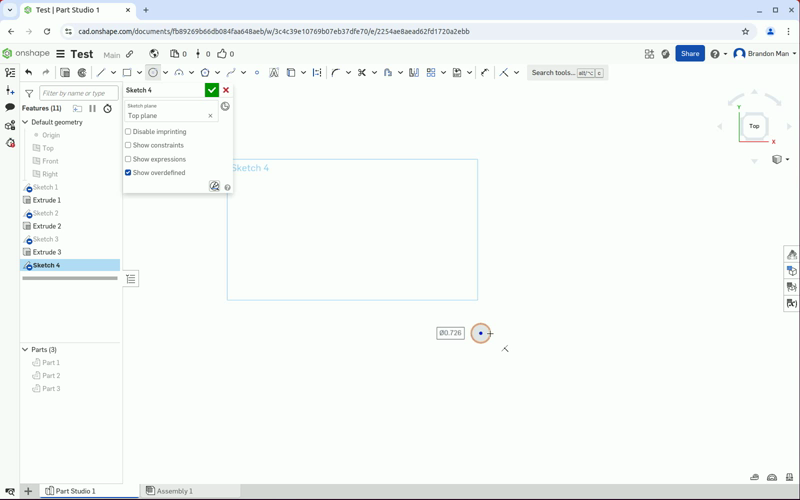
scroll(-6)
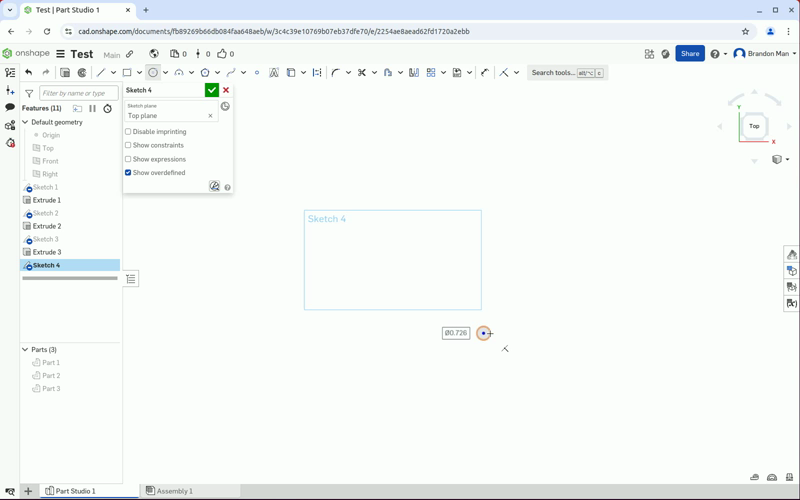
scroll(-6)
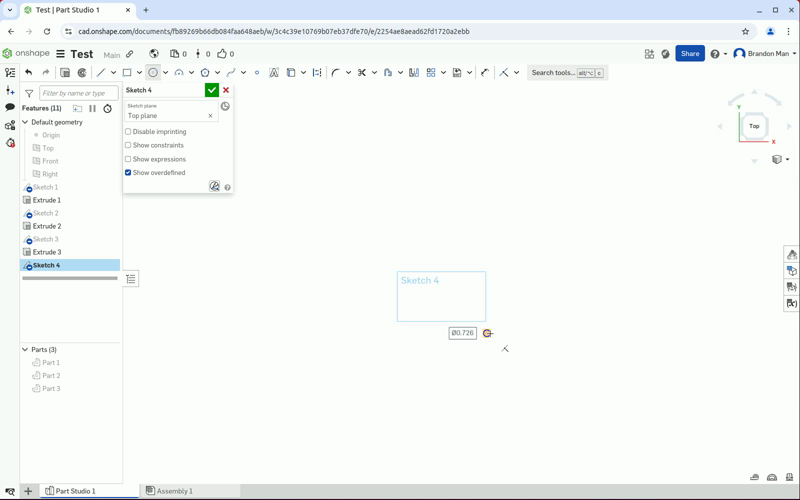
key(esc)
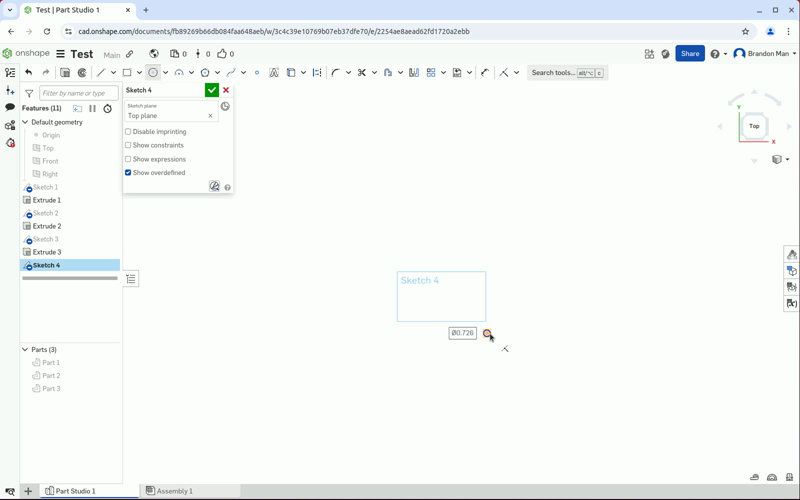
mouse_move(487, 332)
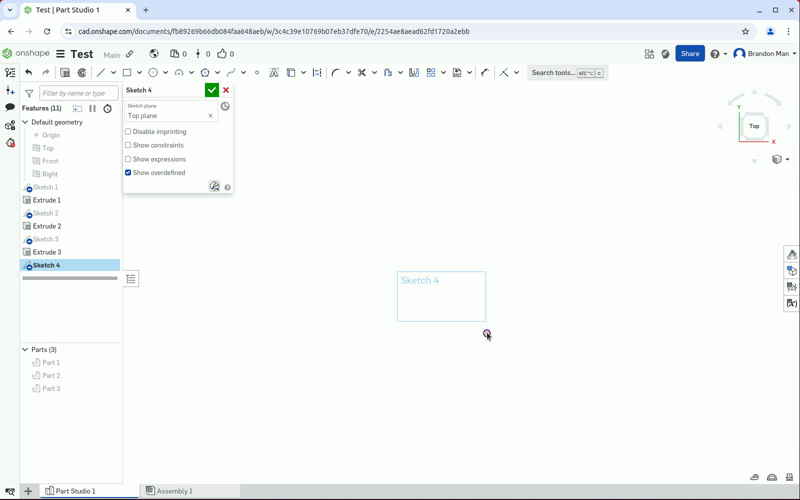
scroll(6)
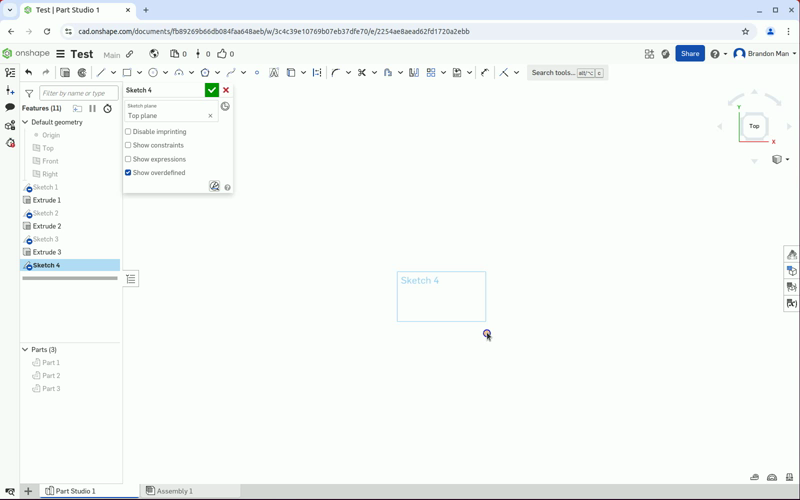
scroll(6)
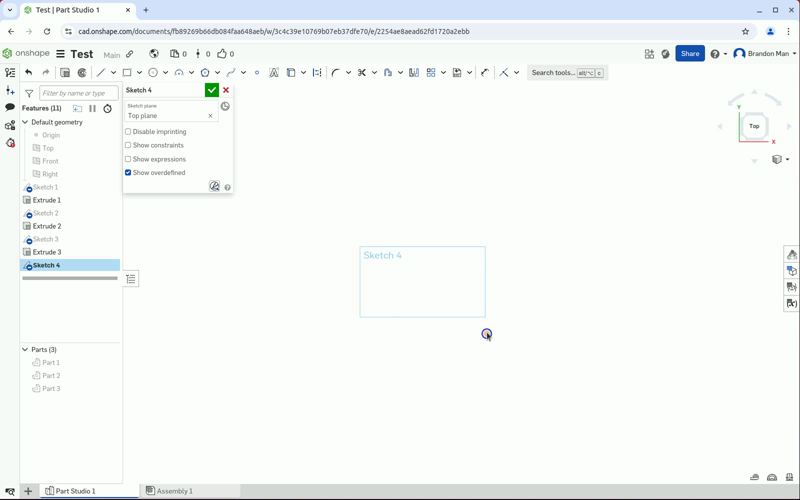
scroll(6)
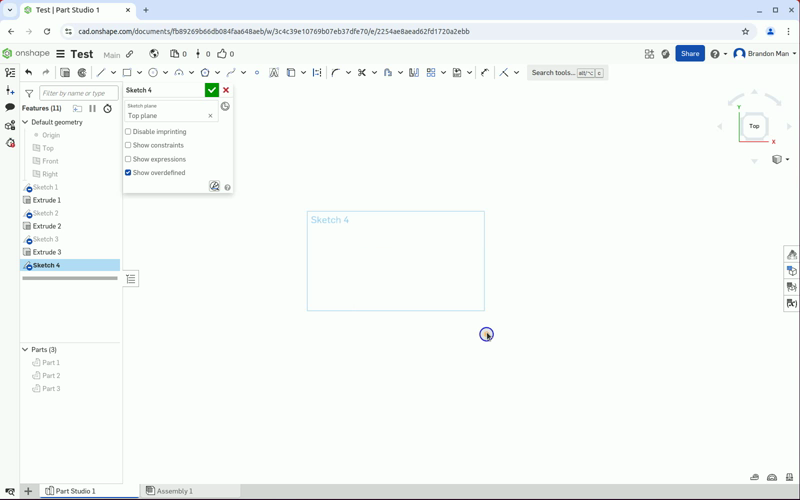
scroll(6)
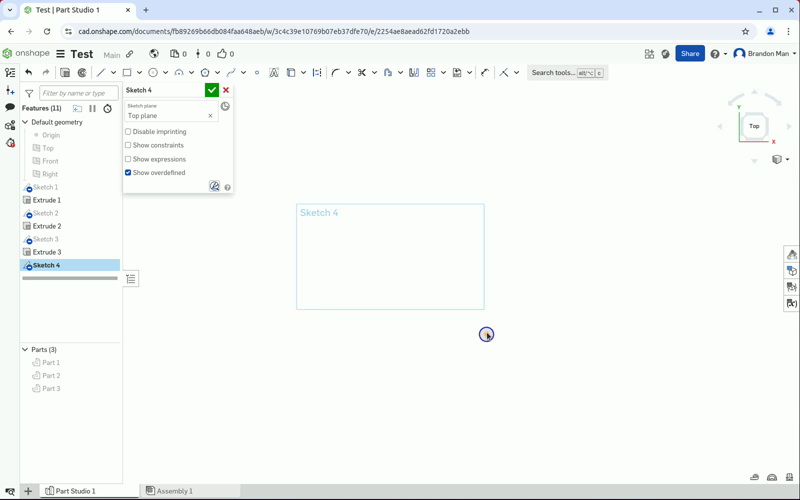
scroll(6)
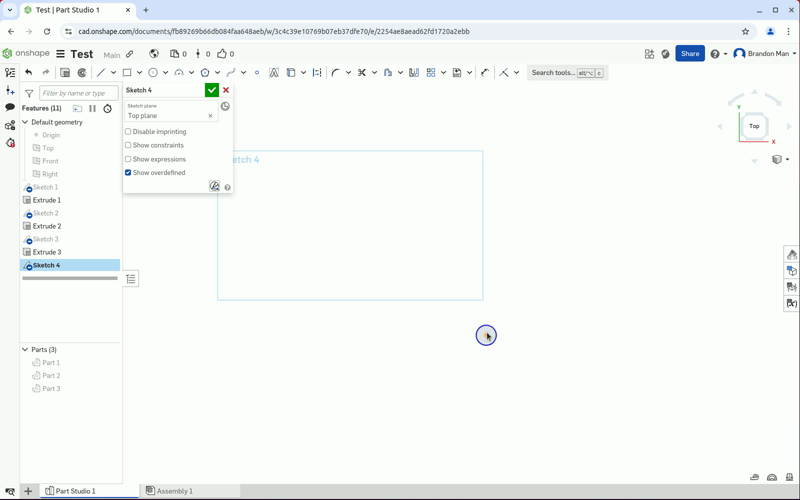
scroll(6)
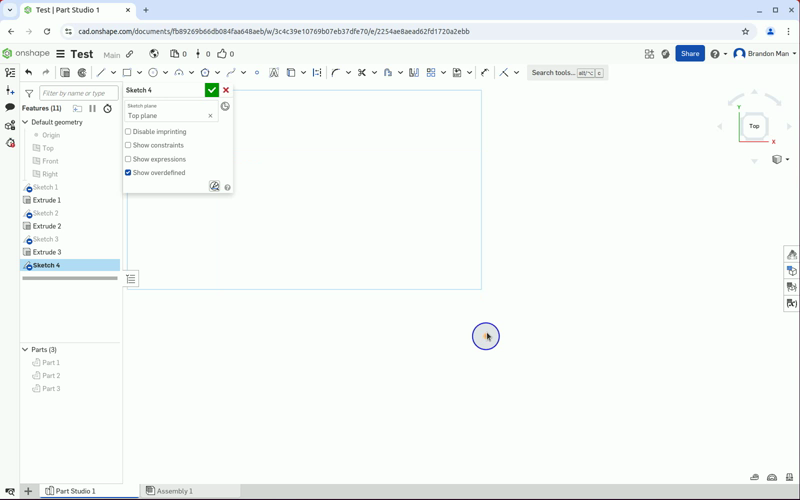
scroll(6)
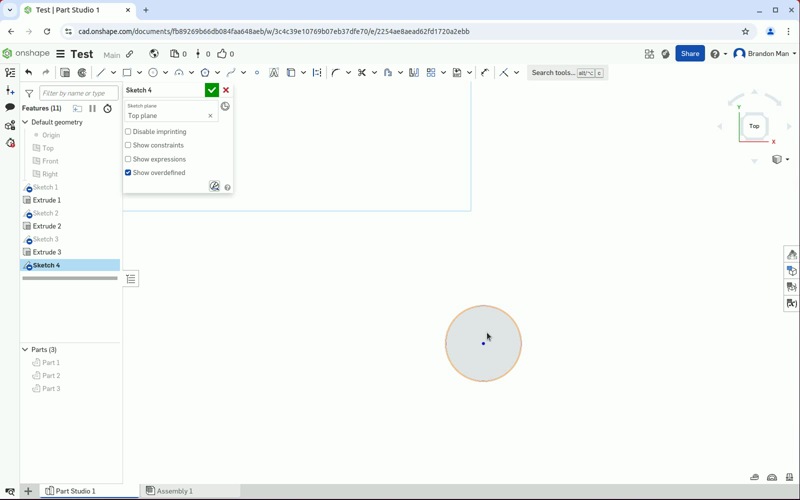
click(487, 332)
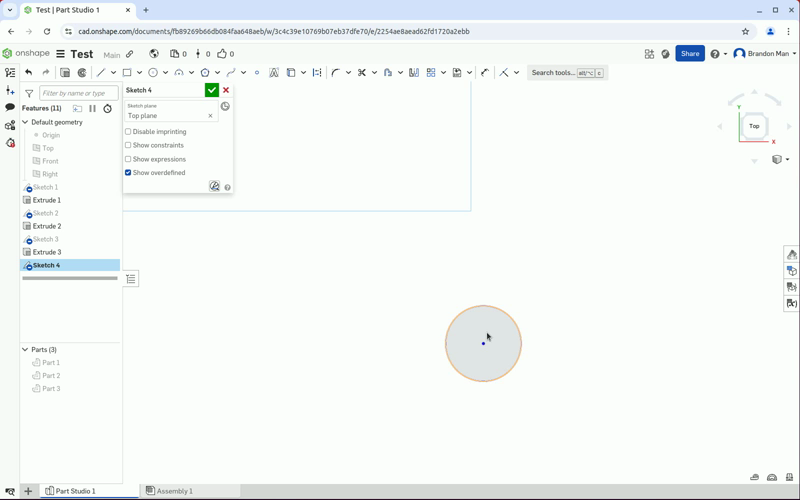
scroll(-6)
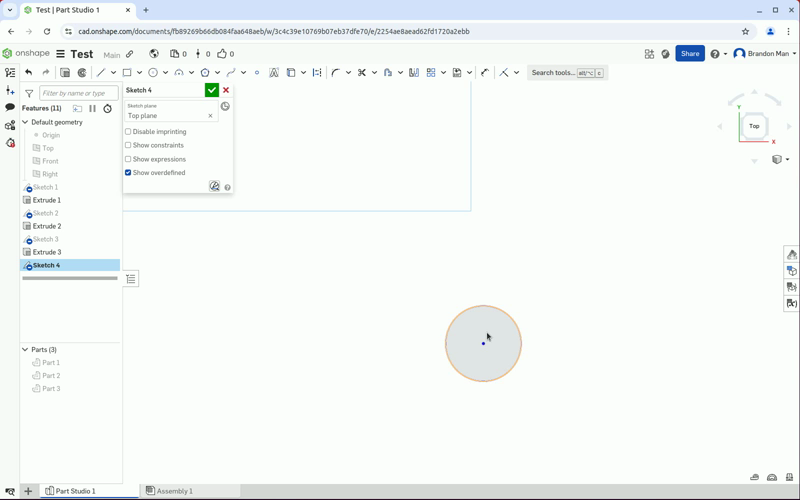
scroll(-6)
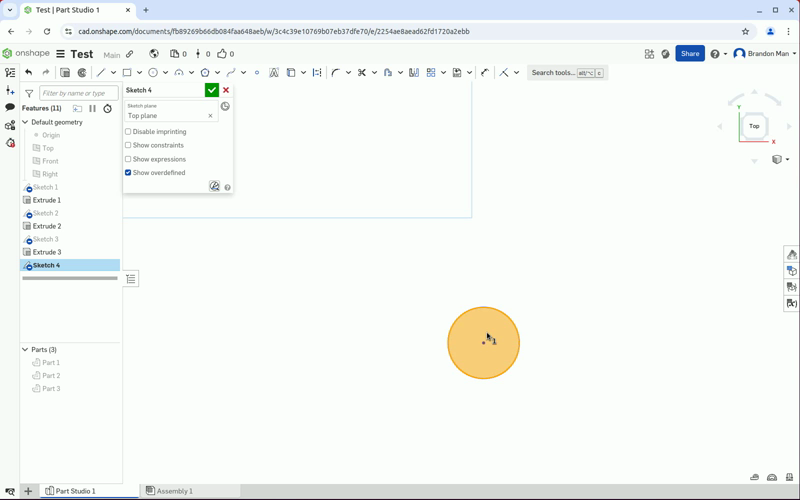
scroll(-6)
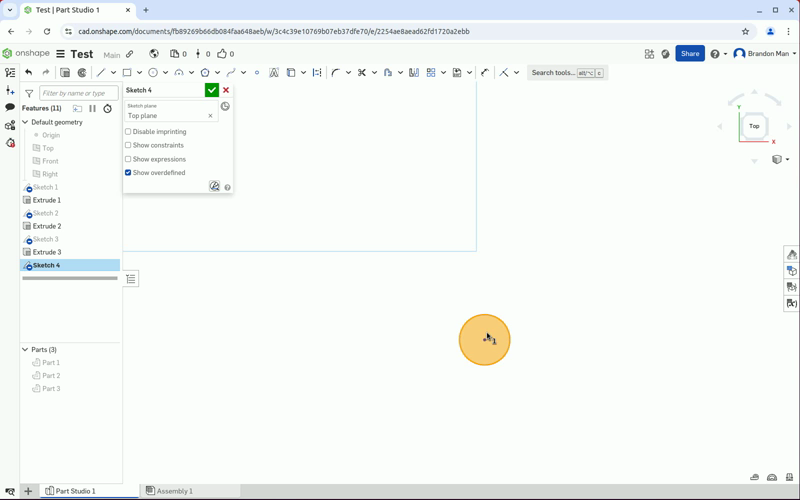
scroll(-6)
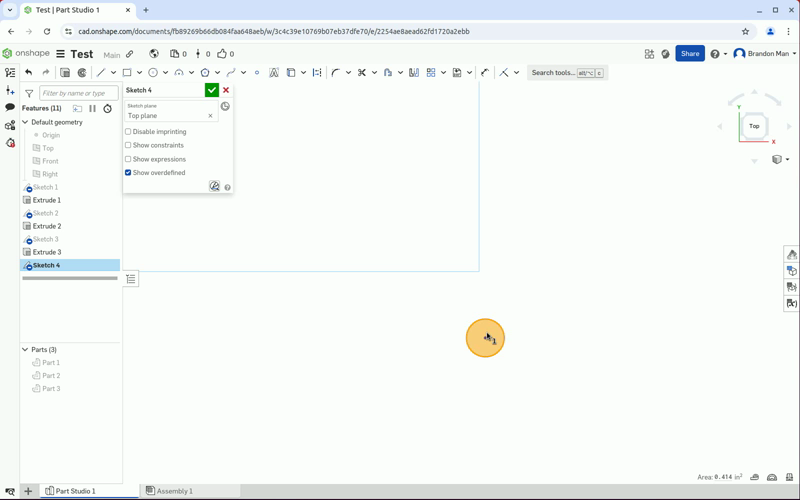
scroll(-6)
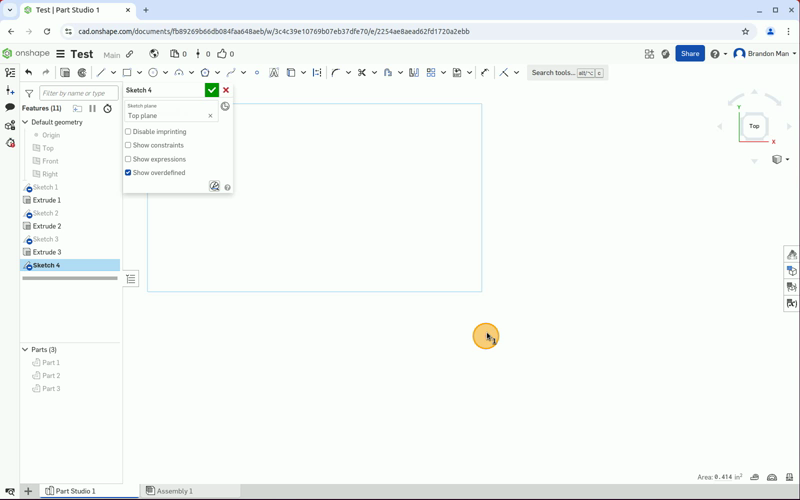
scroll(-6)
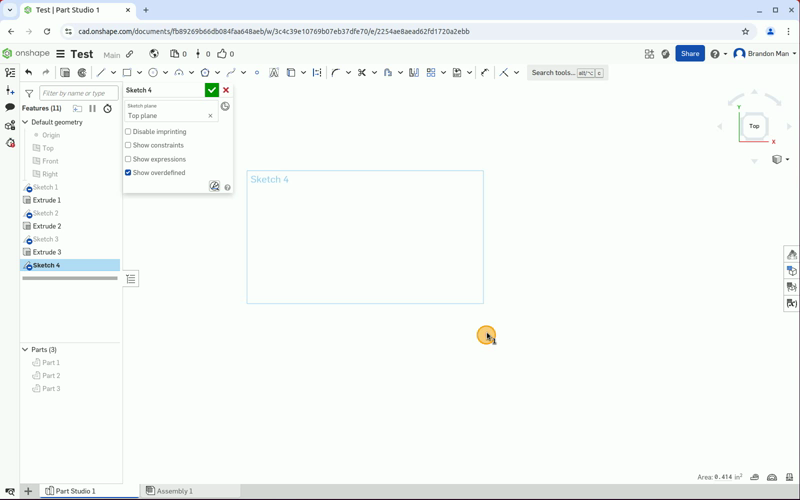
scroll(-6)
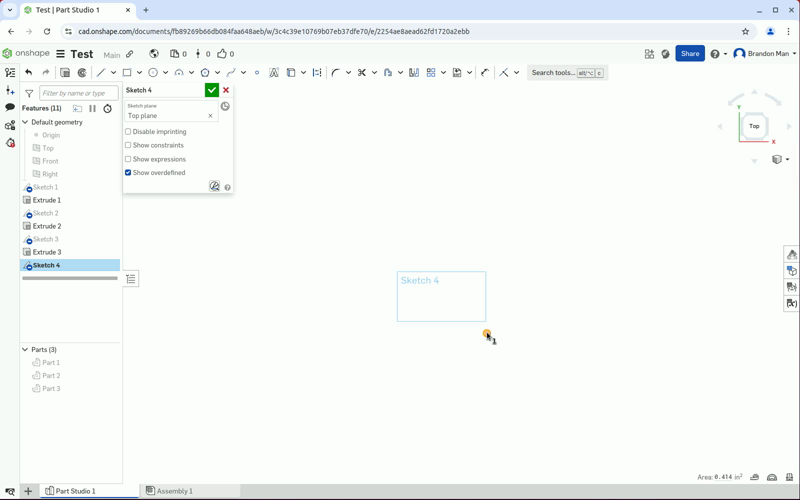
mouse_move(73, 352)
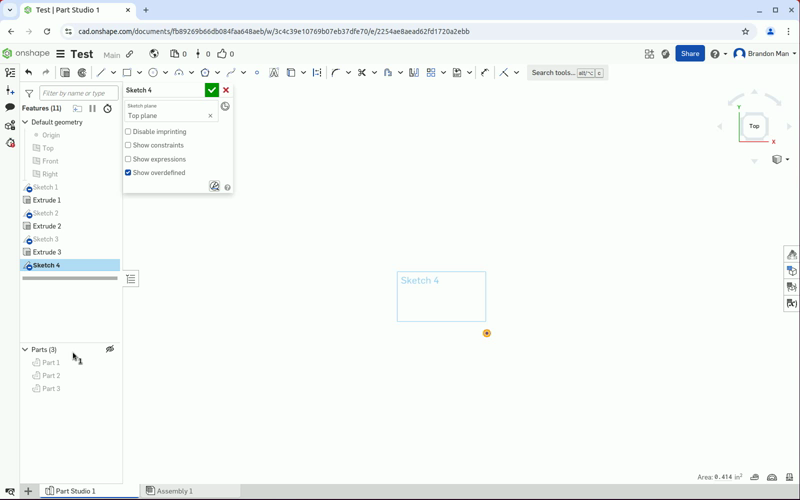
key(shift+y)
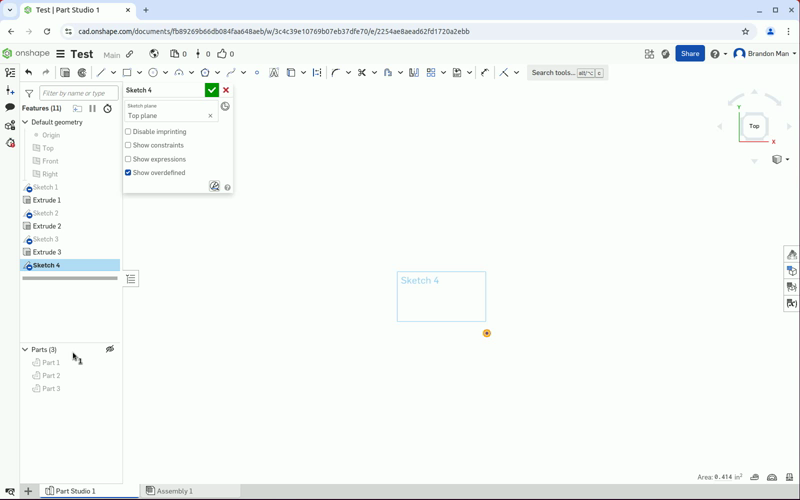
key(shift+e)
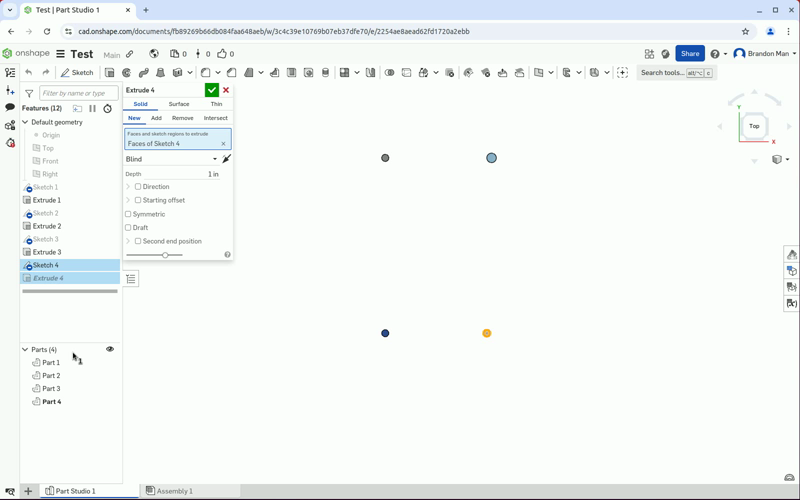
mouse_move(143, 106)
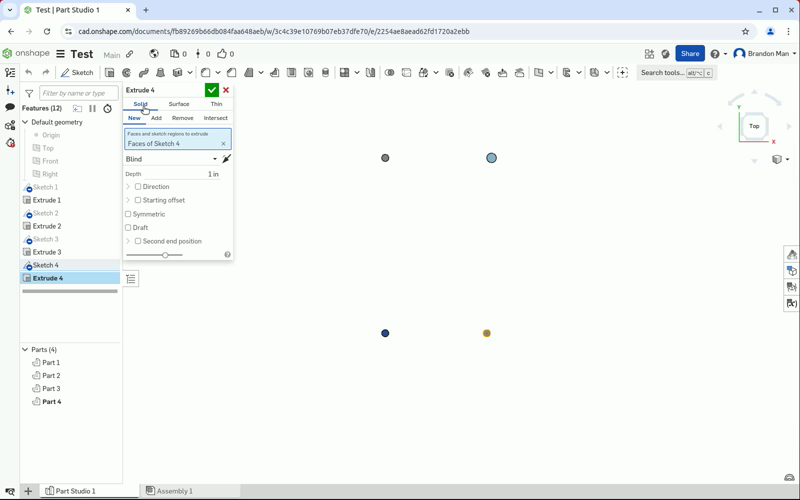
click(143, 106)
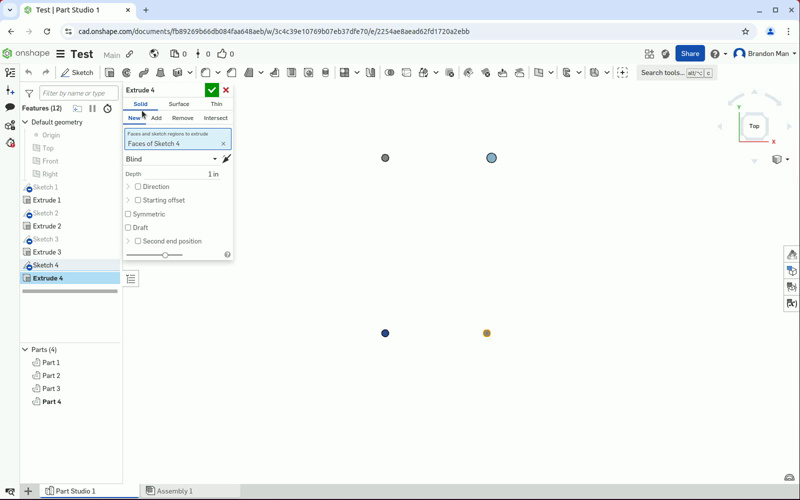
mouse_move(137, 120)
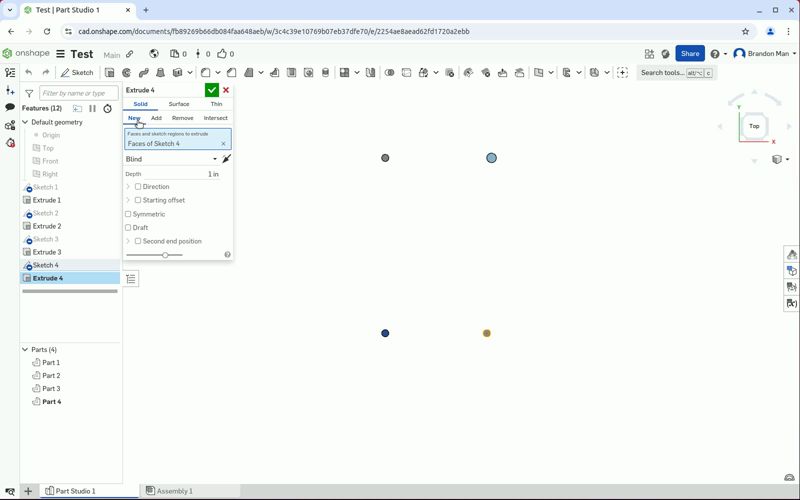
click(137, 120)
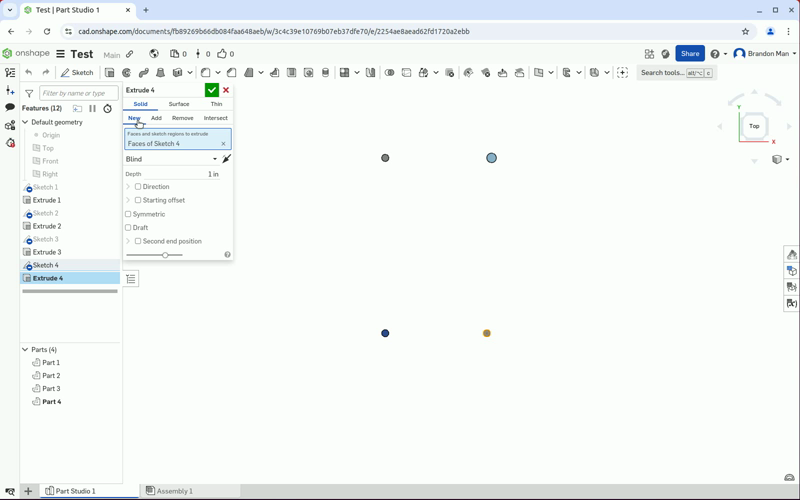
key(tab, 4)
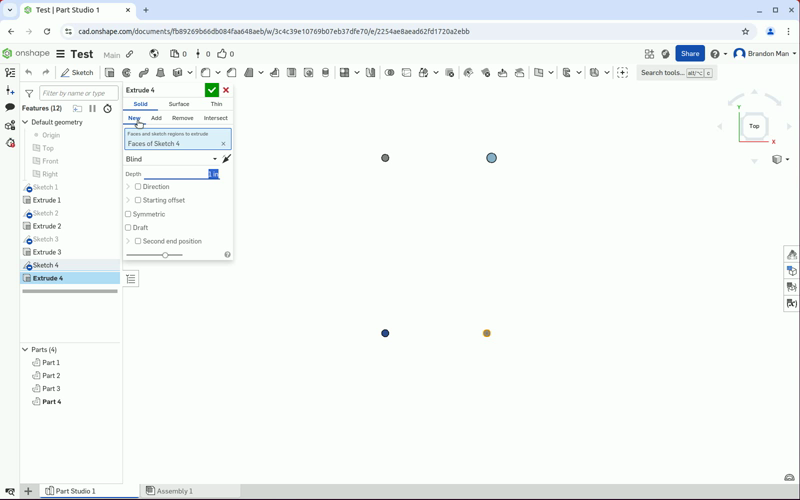
text(23.108)
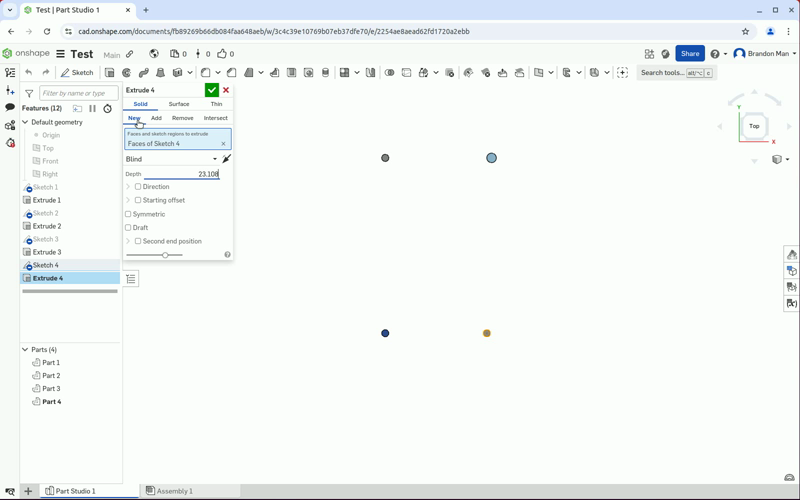
key(enter)
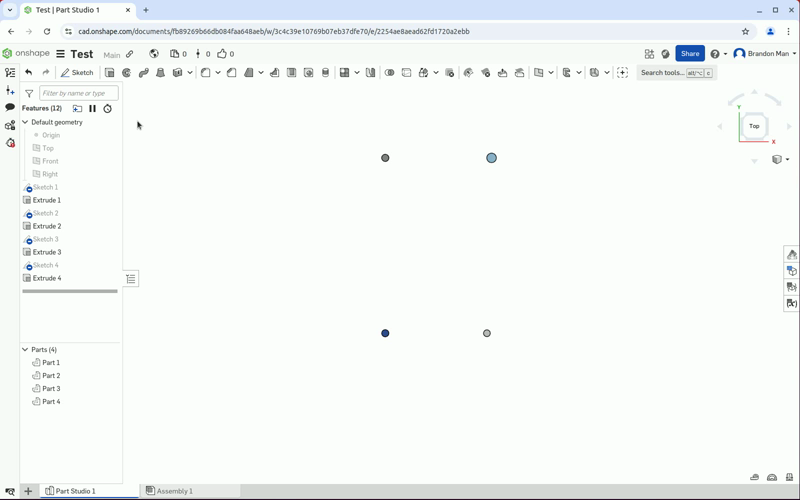
key(shift+h)
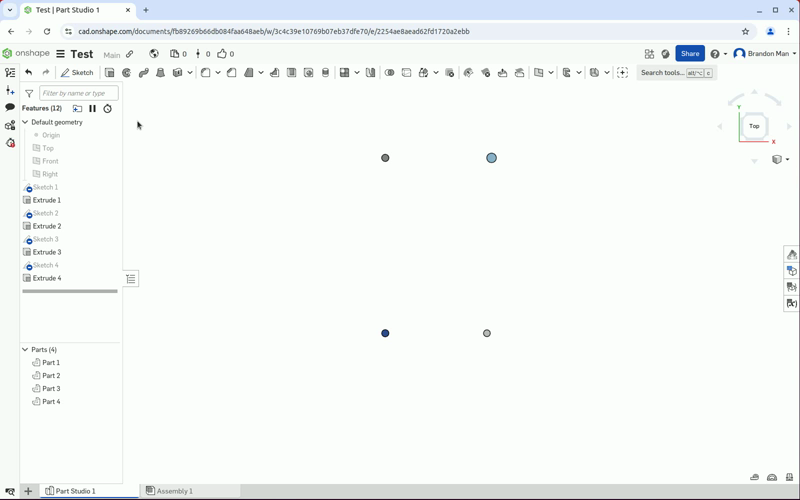
key(shift+h)
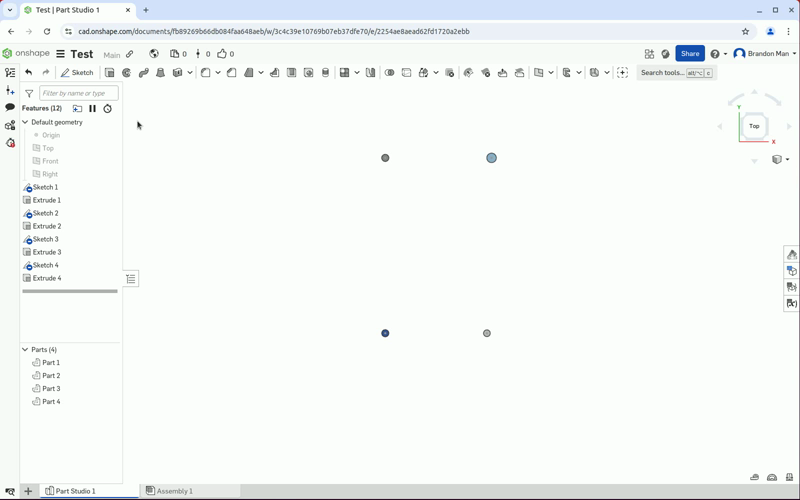
key(shift+7)
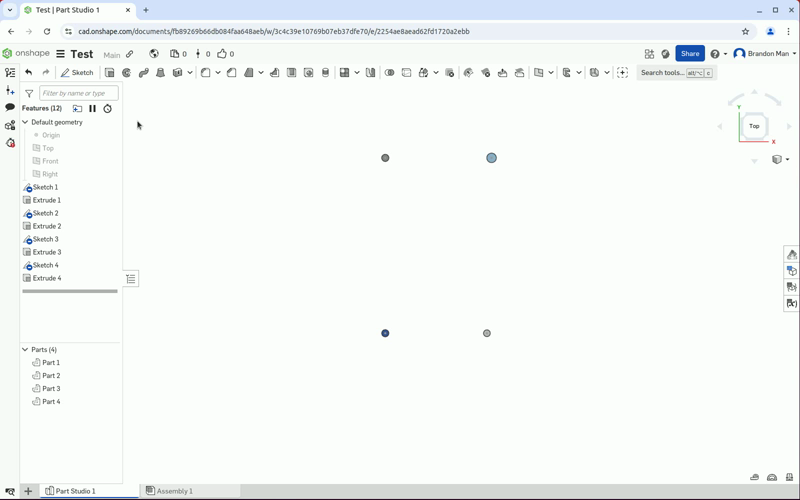
key(up, 3)
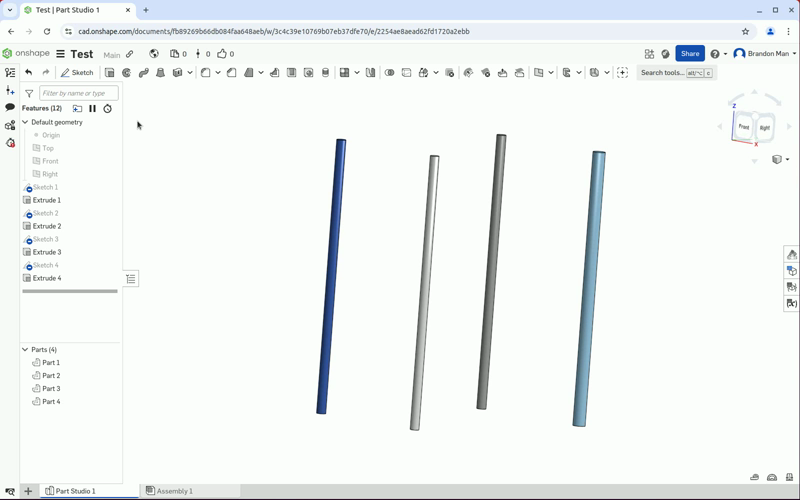
key(left, 3)
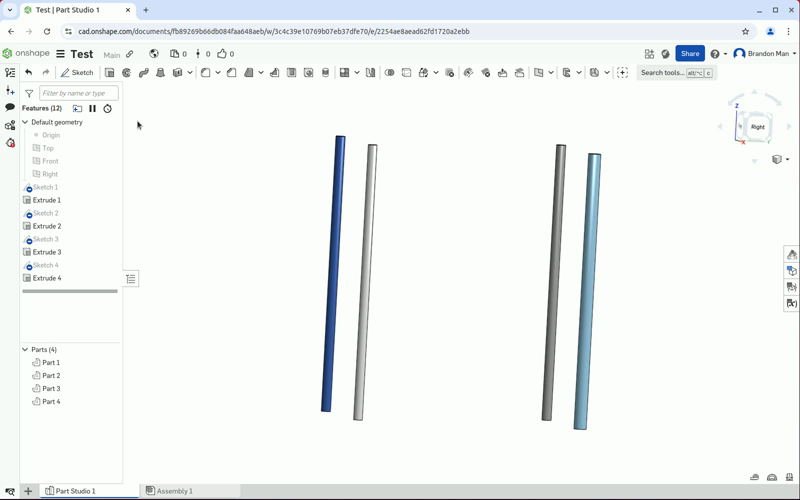
key(right, 3)
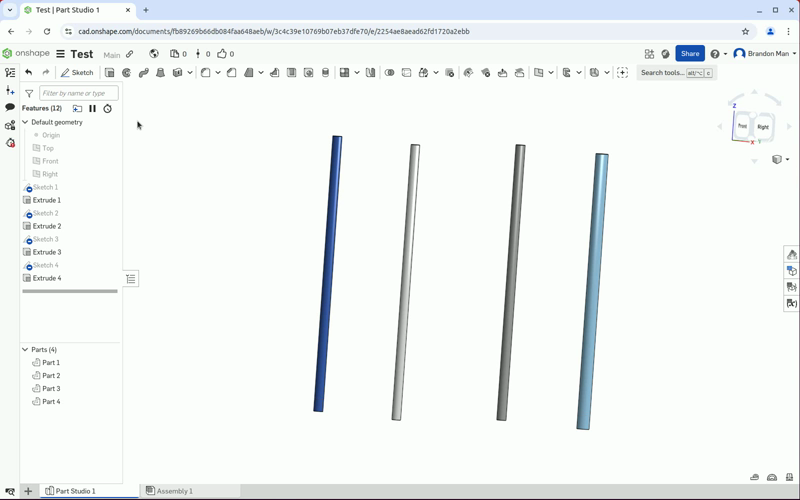
key(down, 3)
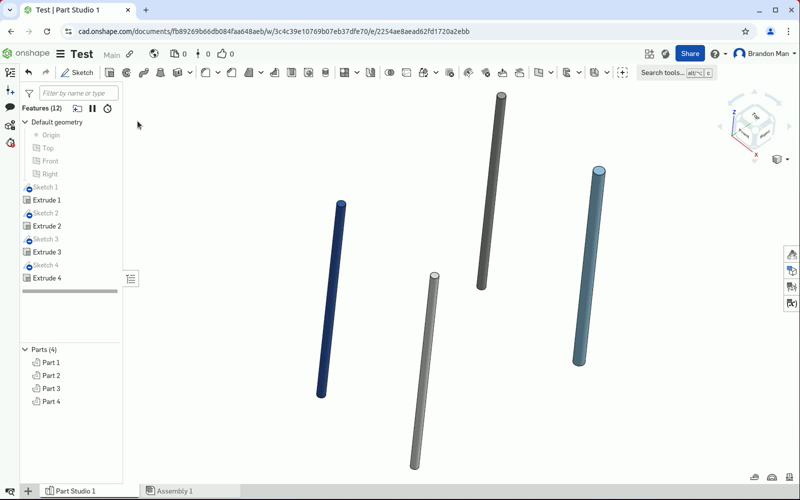
mouse_move(73, 189)
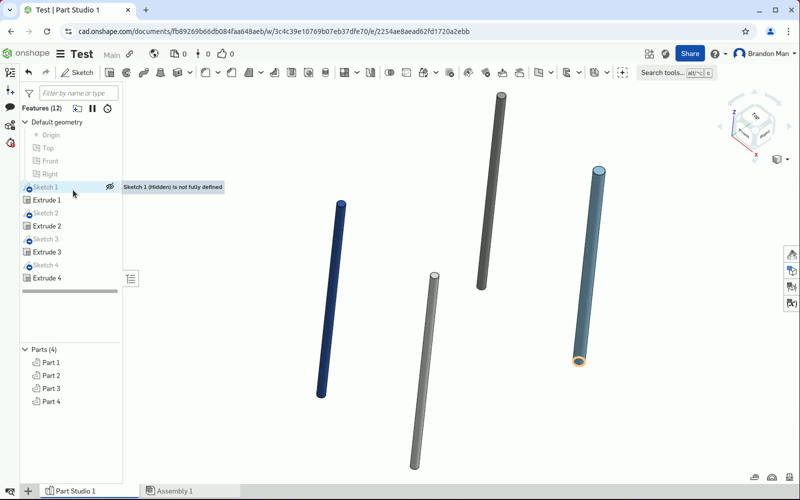
click(73, 189)